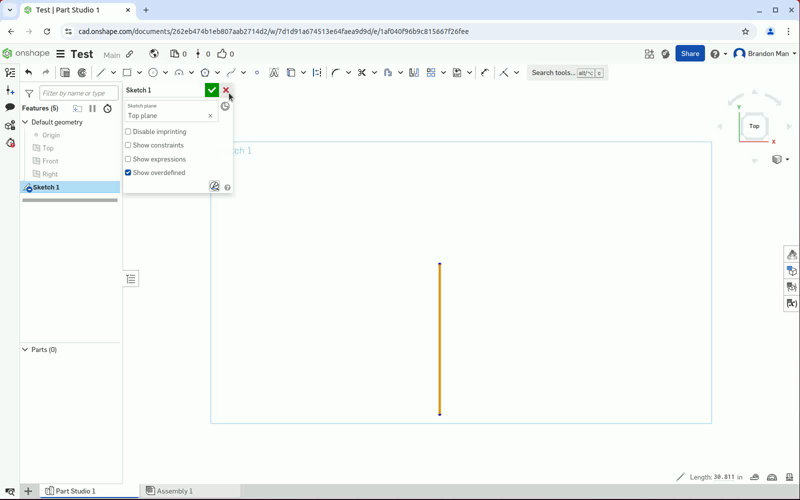
key(shift+h)
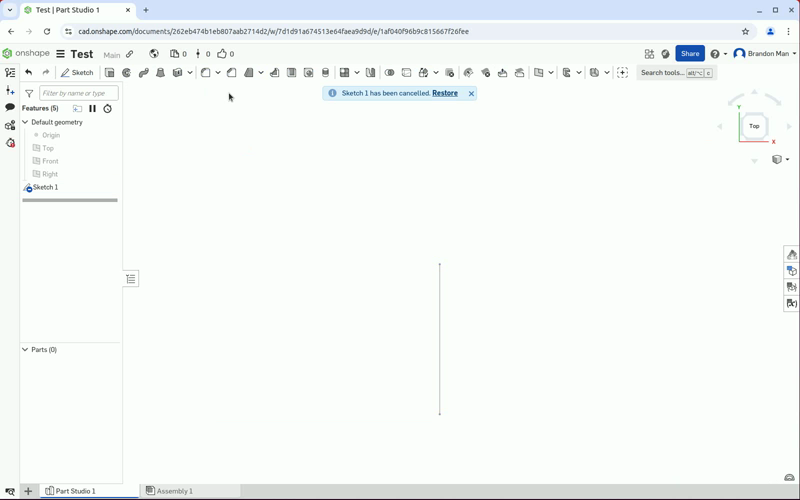
key(shift+s)
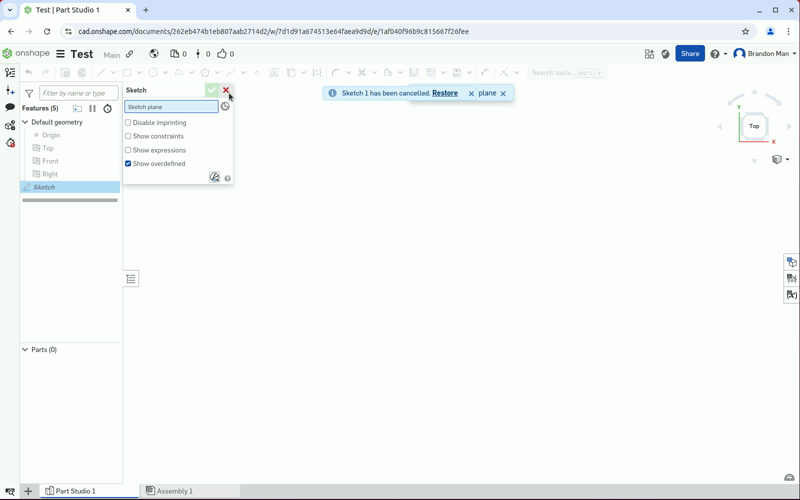
mouse_move(73, 150)
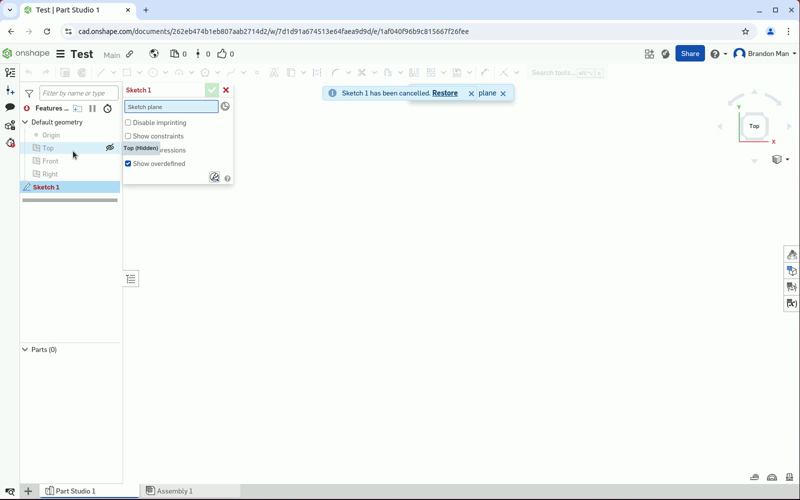
click(73, 150)
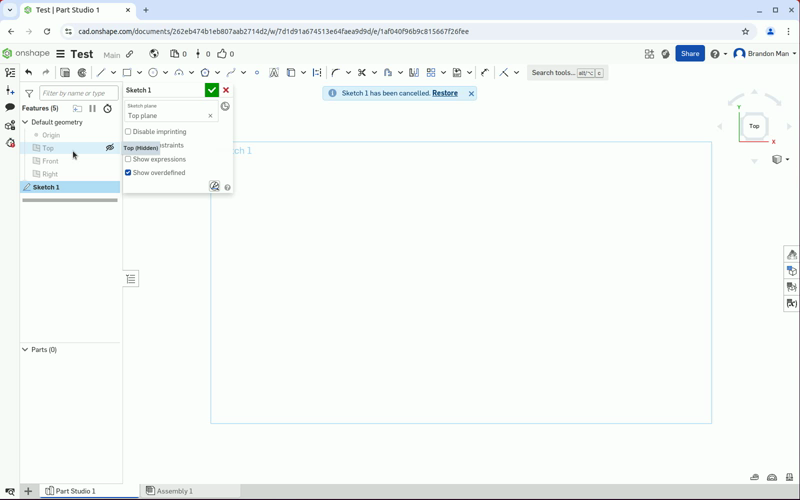
mouse_move(73, 352)
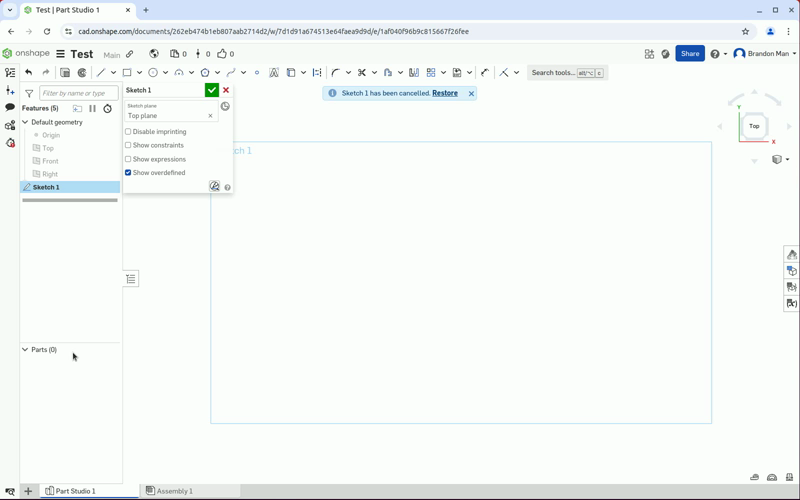
key(y)
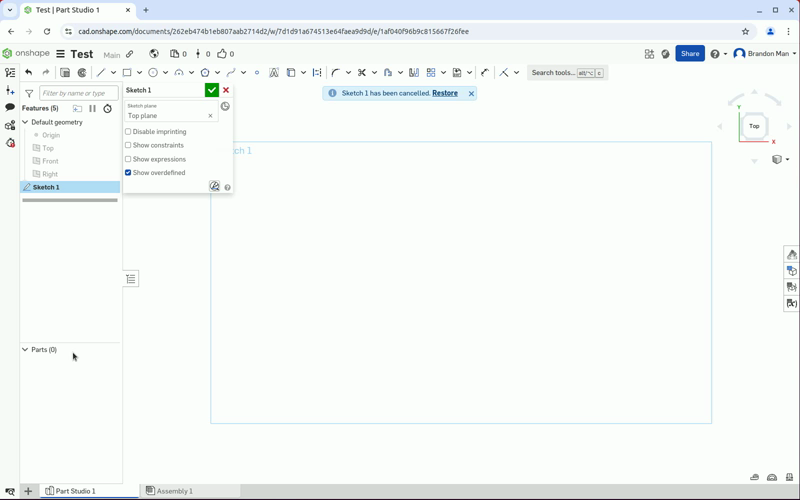
key(l)
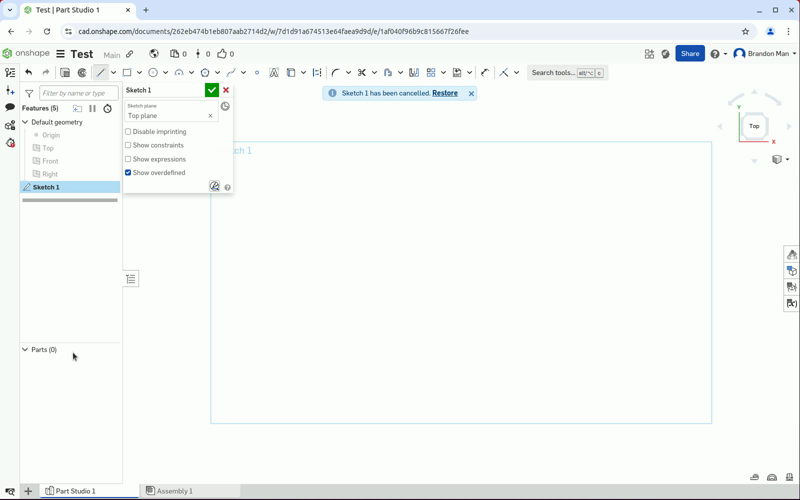
key_down(shift)
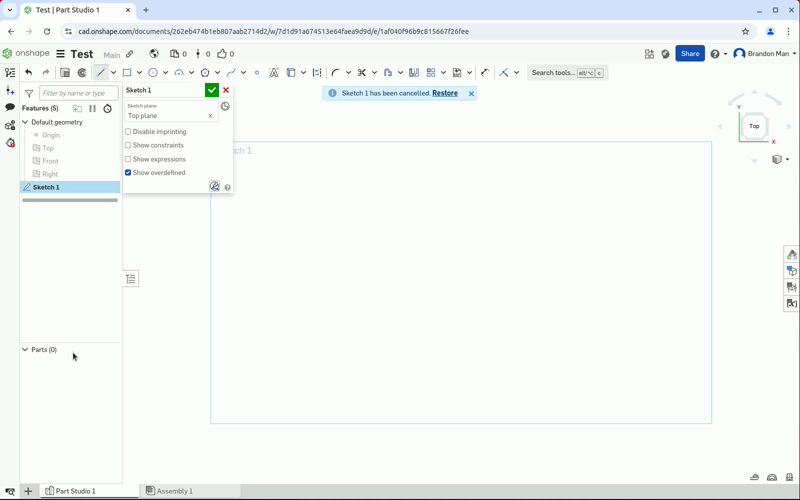
mouse_move(460, 282)
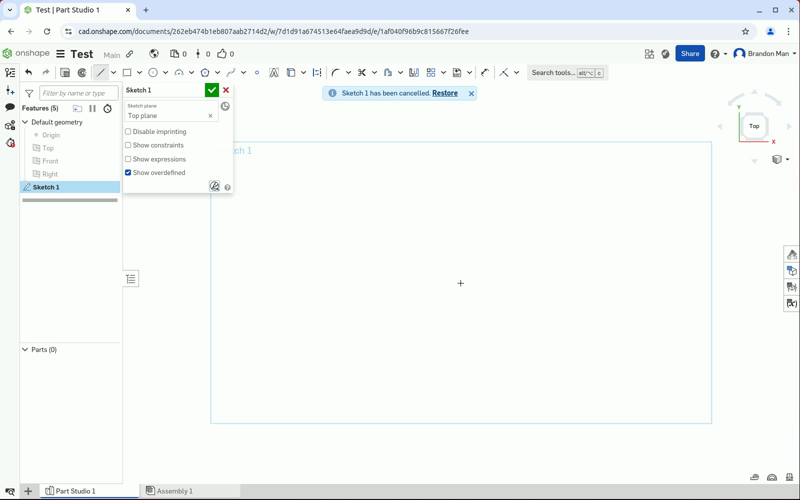
click(460, 282)
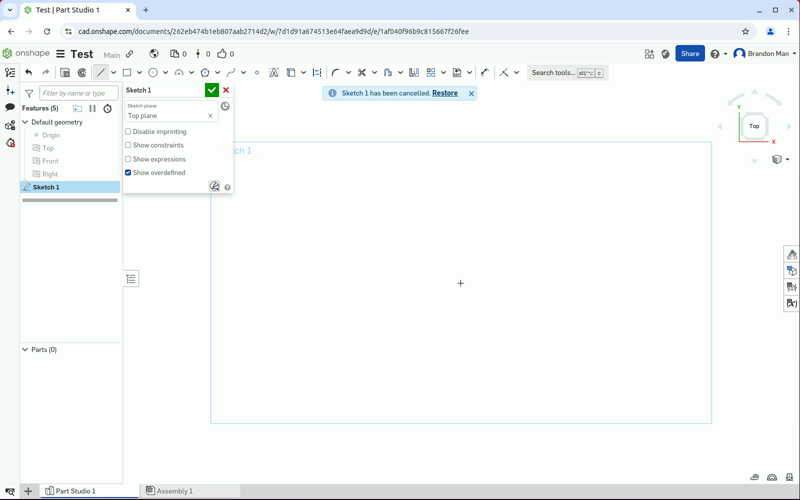
key_up(shift)
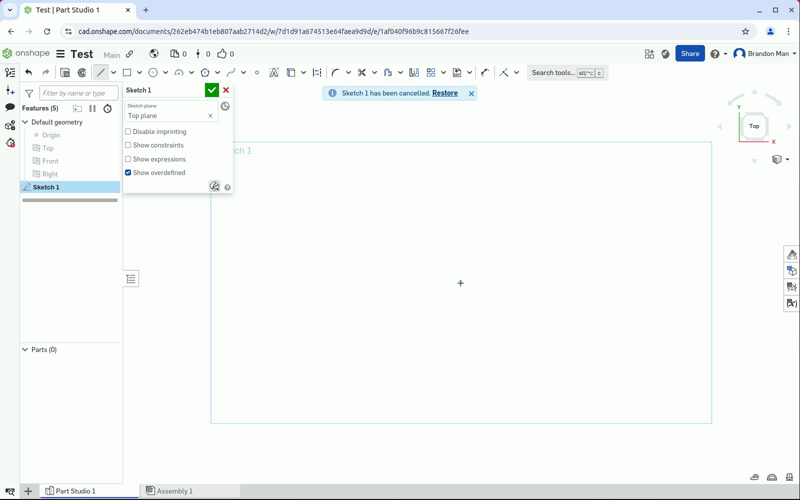
key_down(shift)
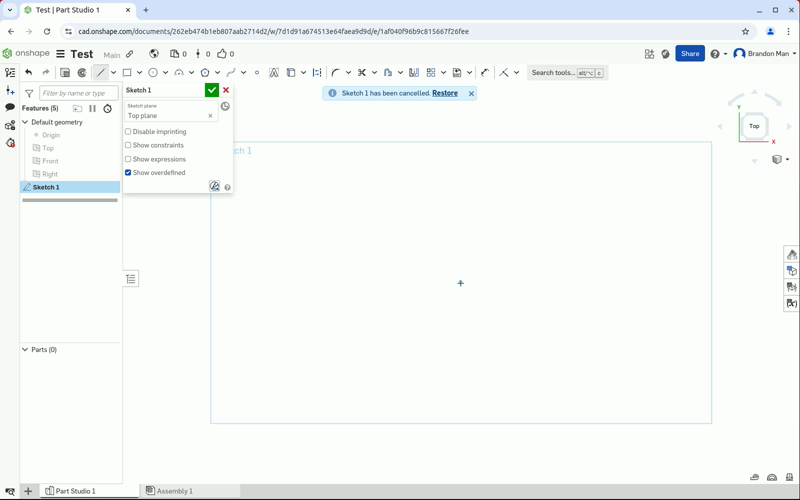
mouse_move(545, 282)
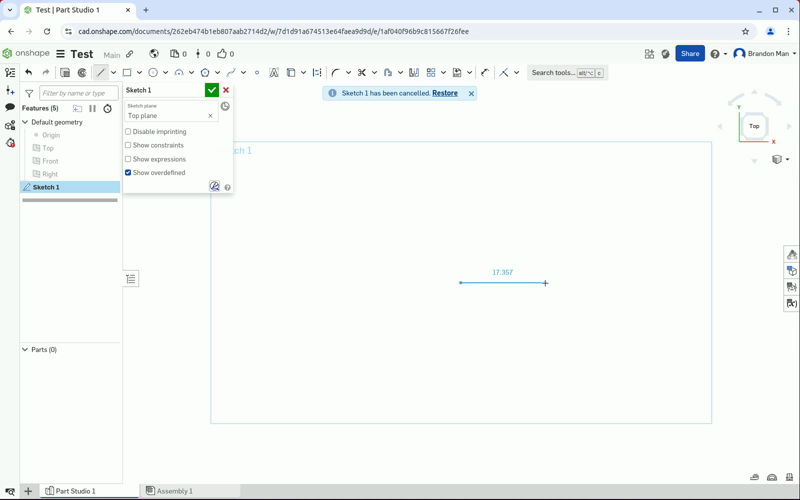
click(545, 282)
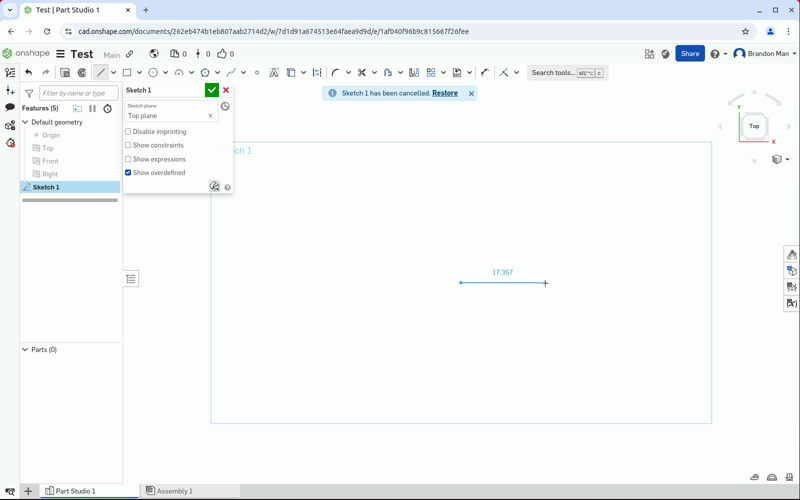
key_up(shift)
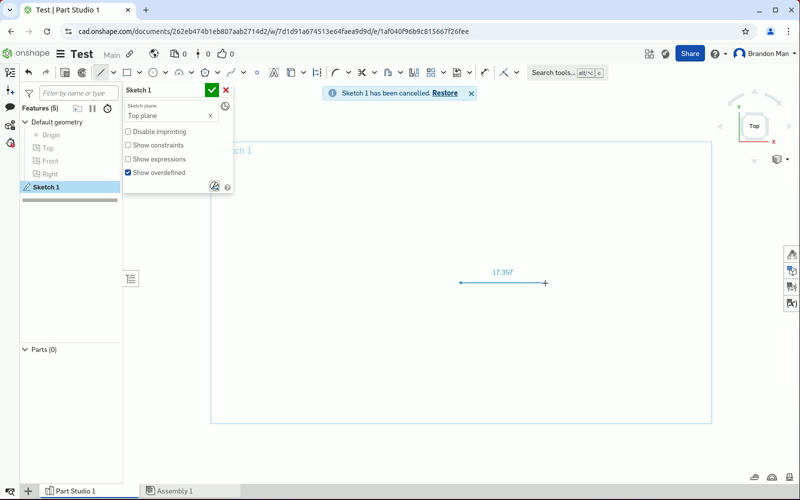
key_down(shift)
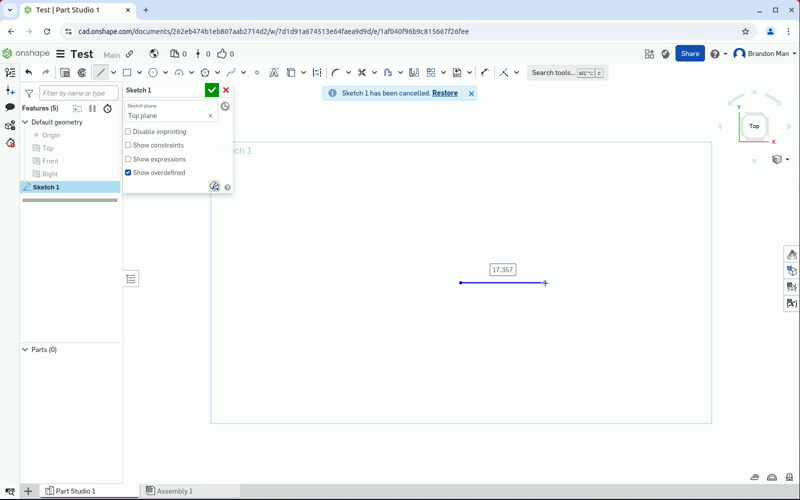
mouse_move(575, 282)
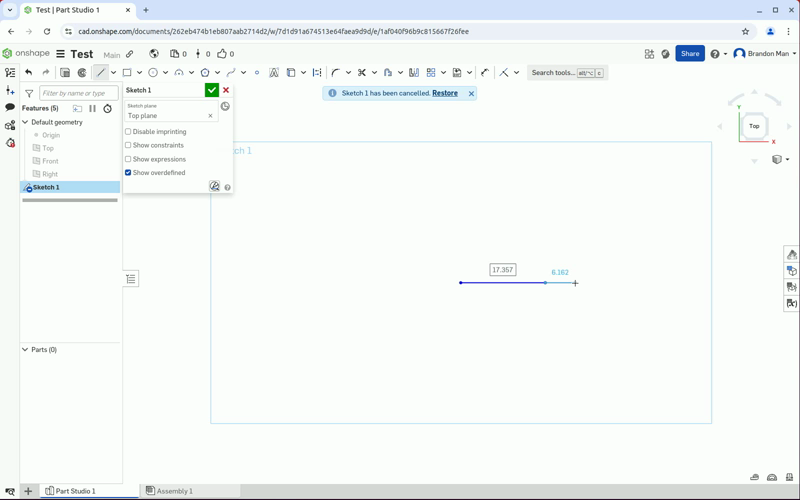
mouse_move(545, 266)
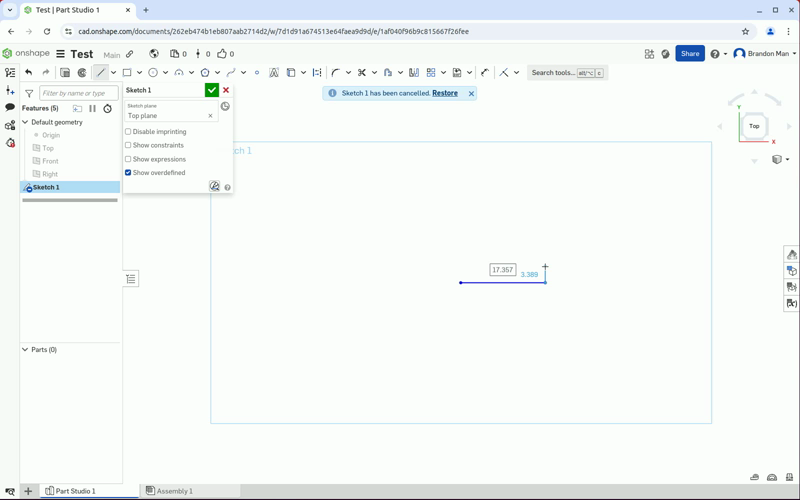
click(545, 266)
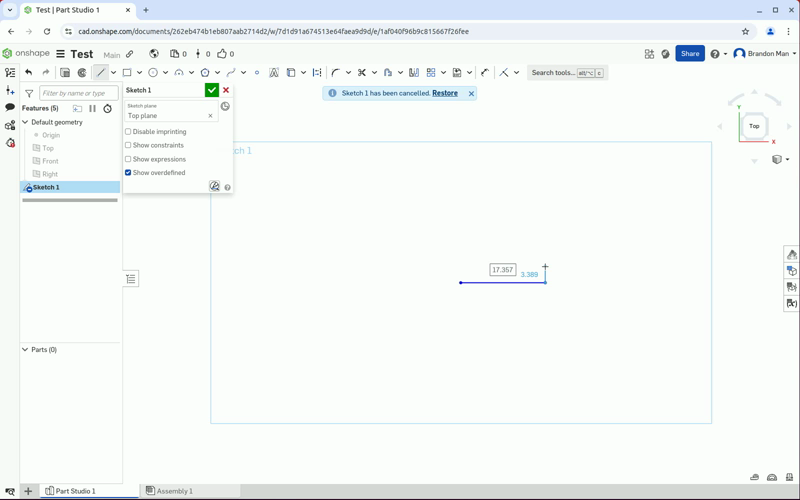
key_up(shift)
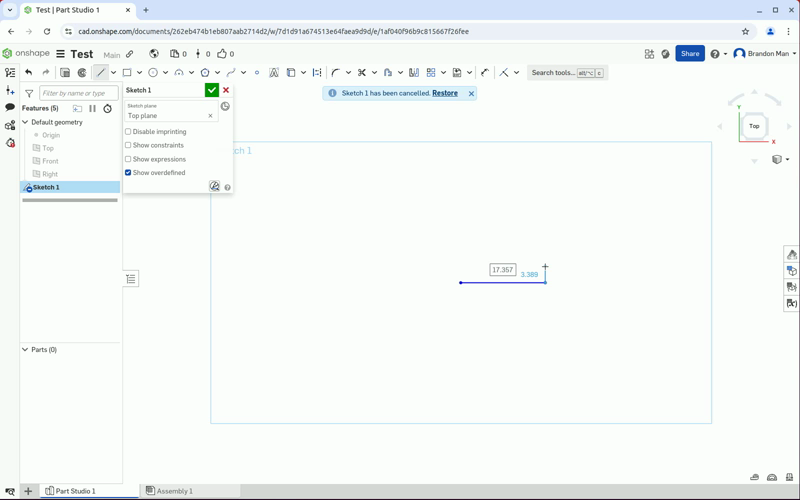
key_down(shift)
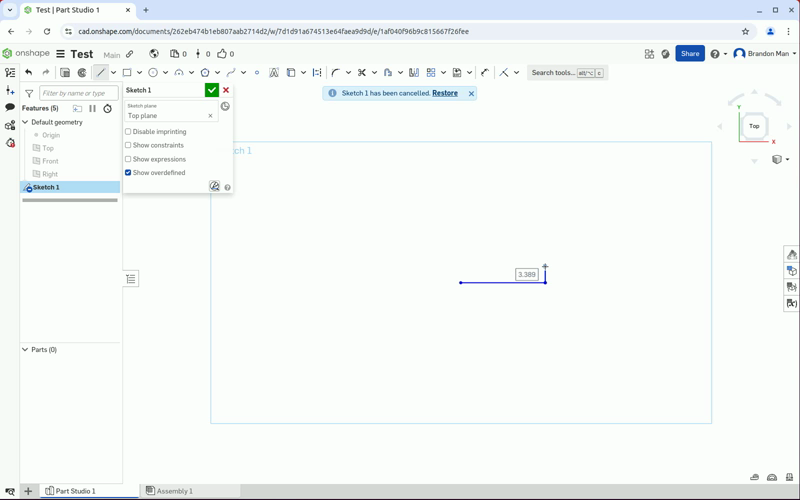
mouse_move(460, 266)
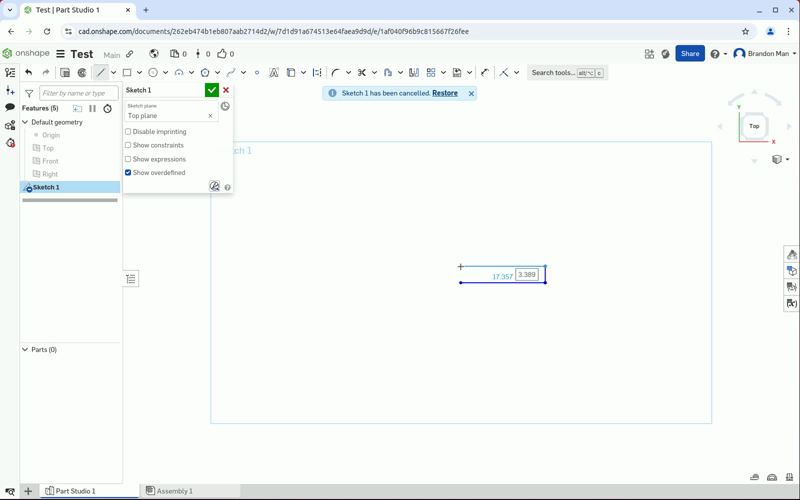
click(460, 266)
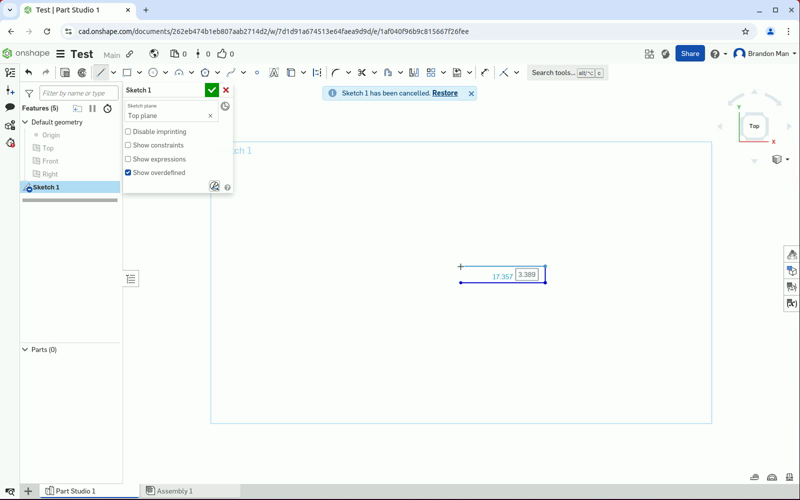
key_up(shift)
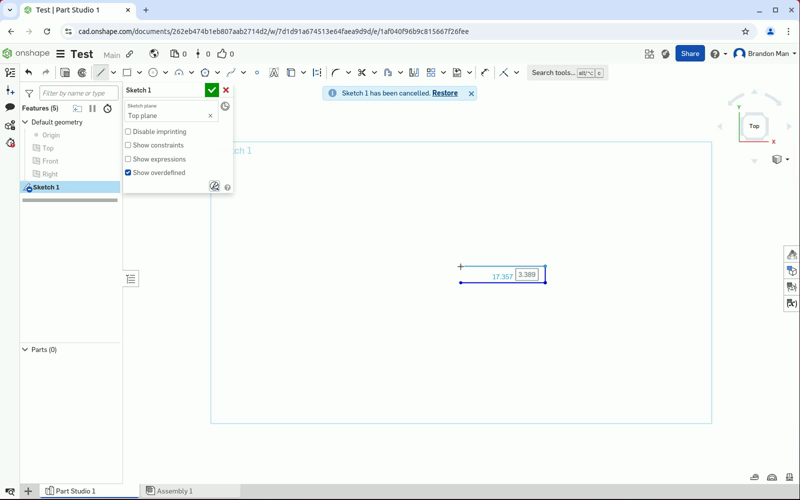
mouse_move(490, 266)
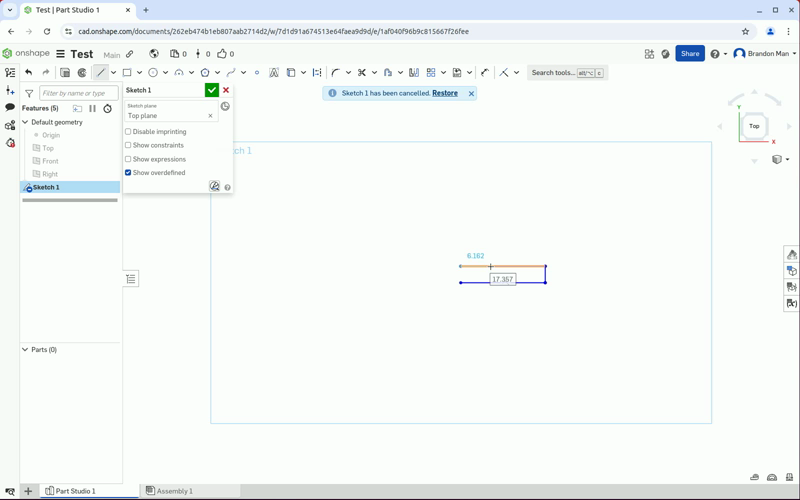
key_down(shift)
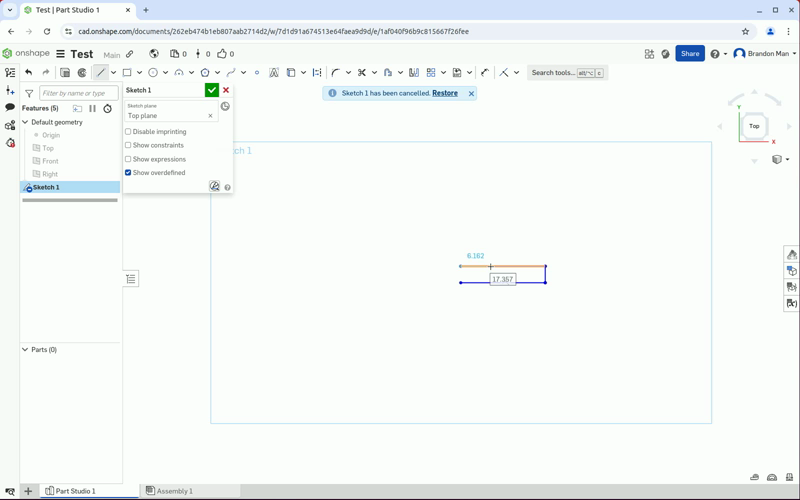
mouse_move(460, 282)
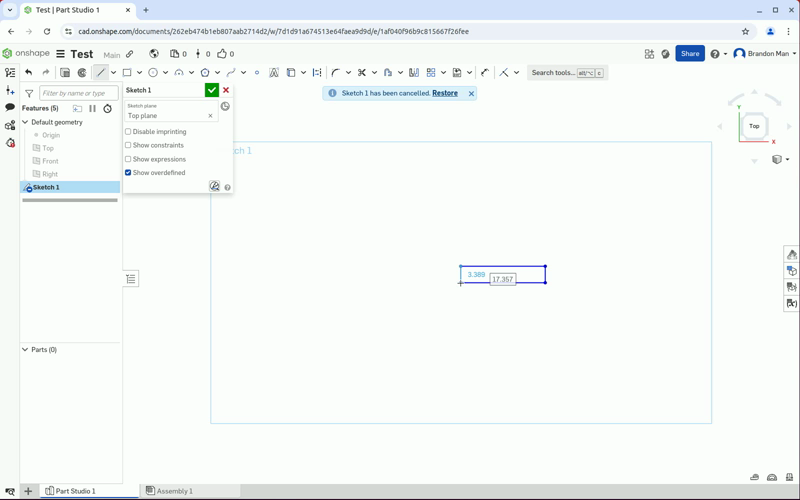
key_up(shift)
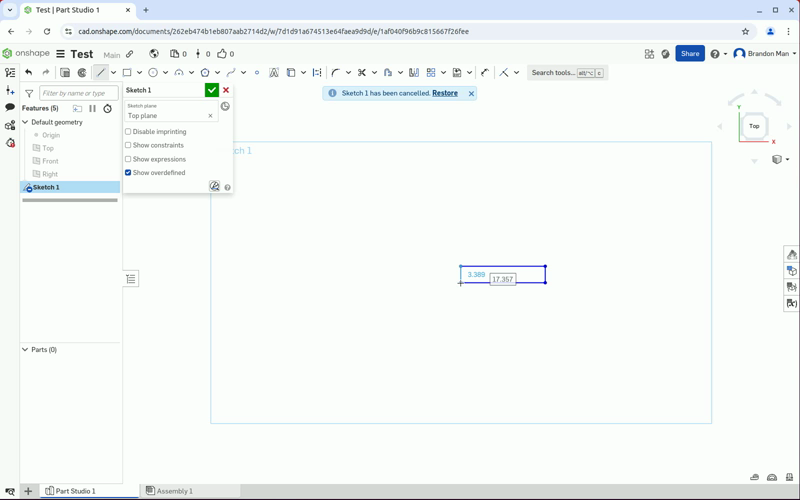
click(460, 282)
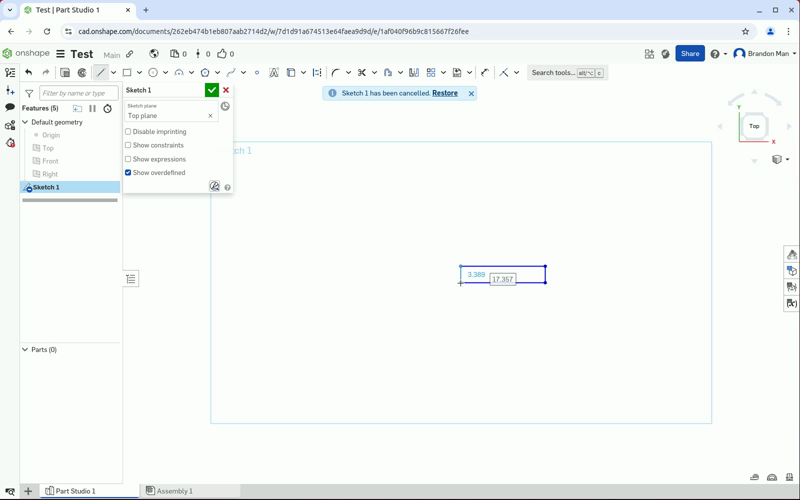
key(esc)
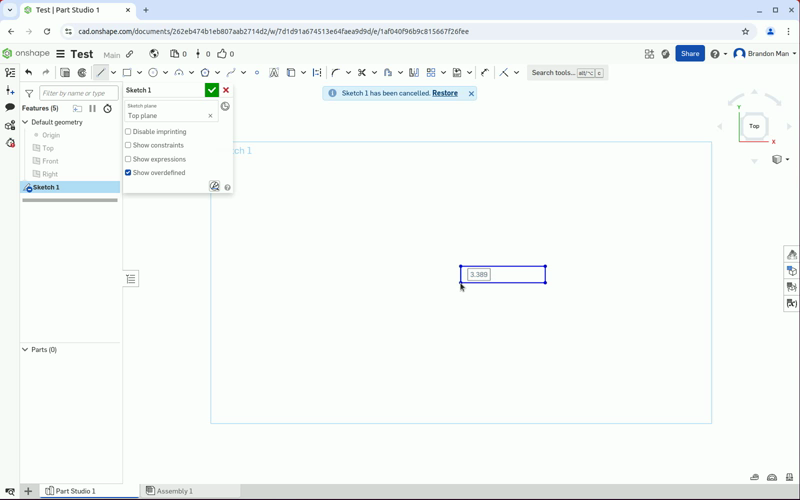
mouse_move(482, 281)
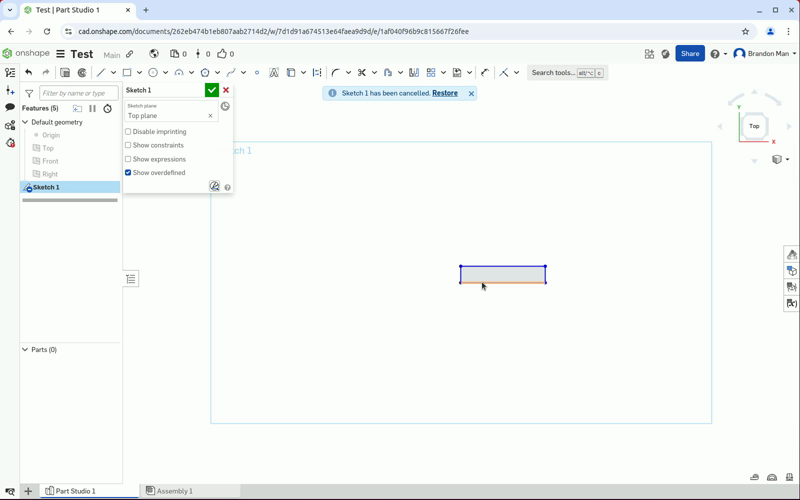
scroll(6)
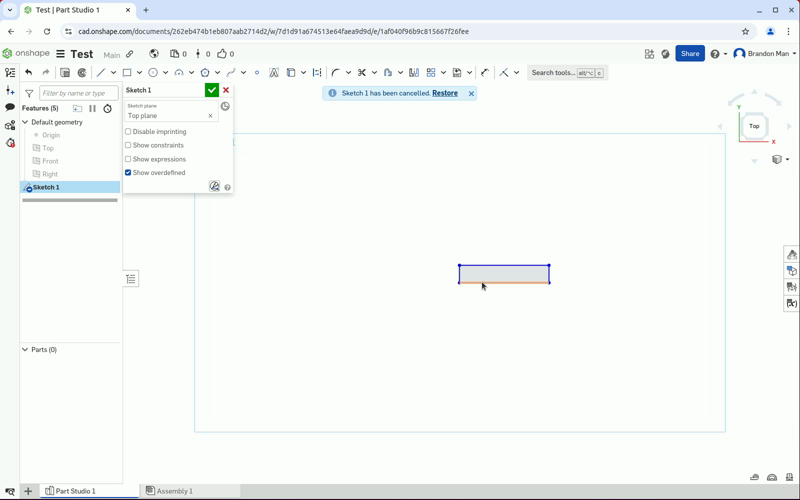
scroll(6)
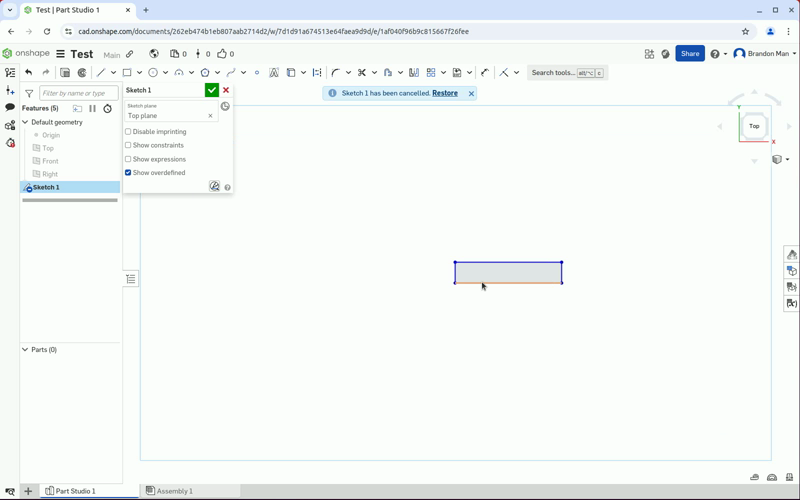
scroll(6)
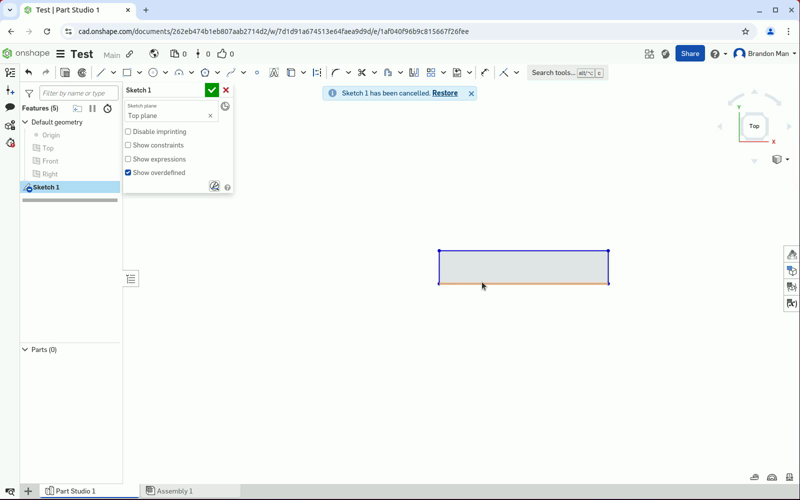
scroll(6)
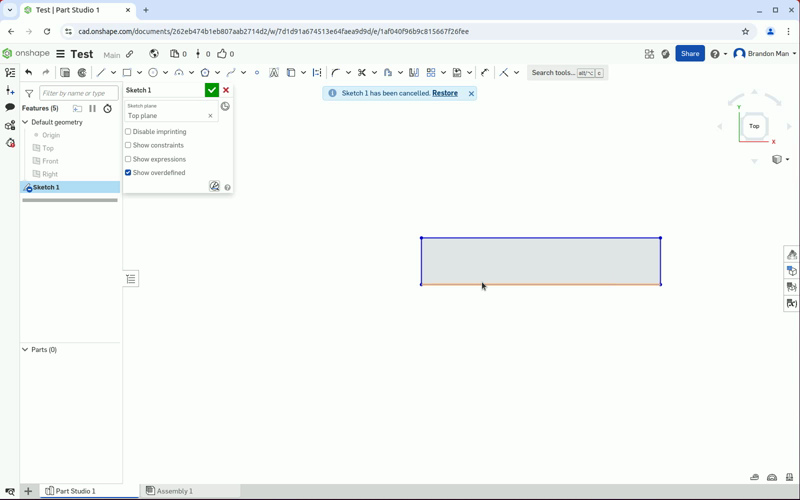
scroll(6)
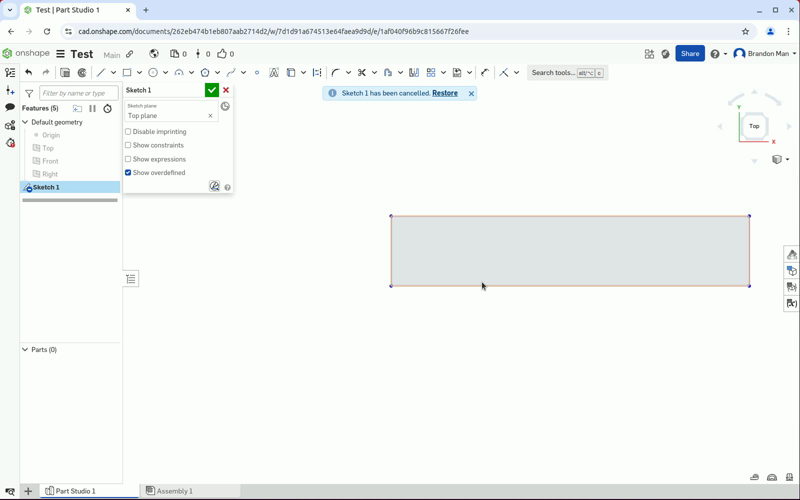
scroll(6)
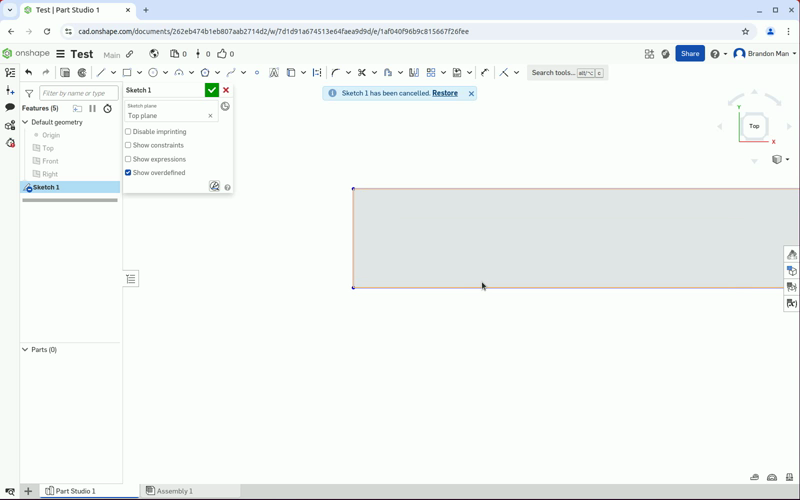
scroll(6)
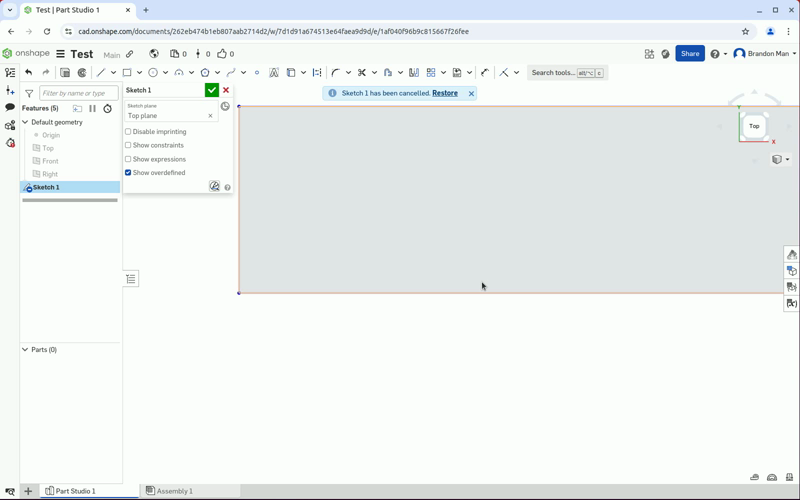
click(482, 281)
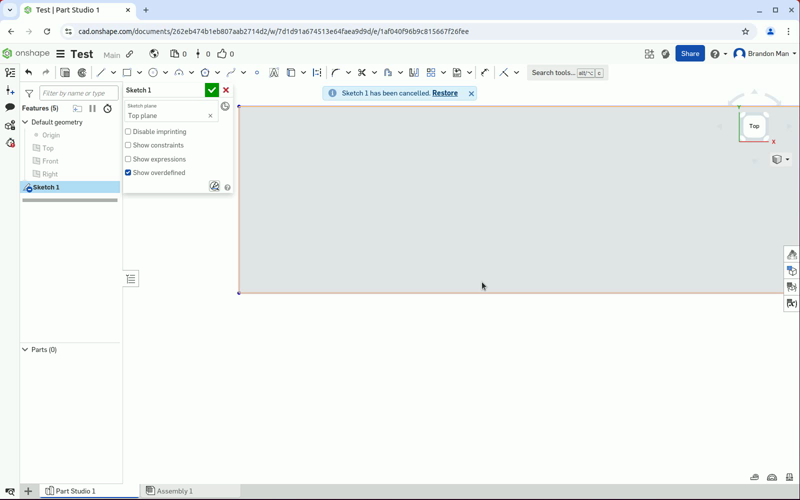
scroll(-6)
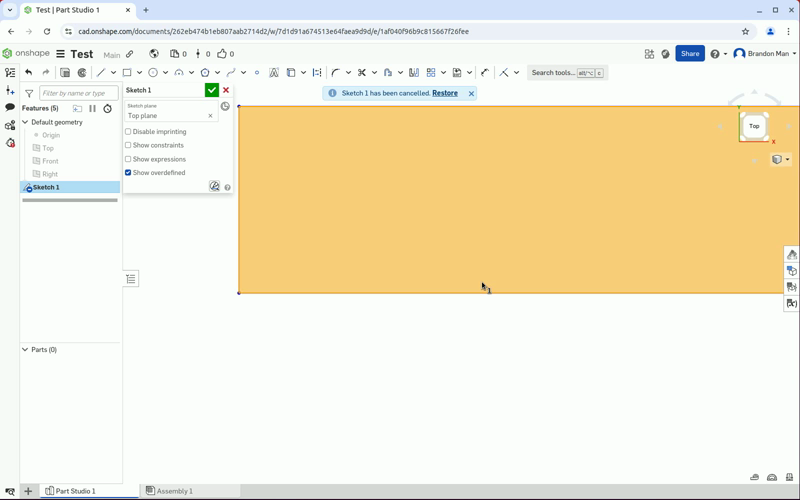
scroll(-6)
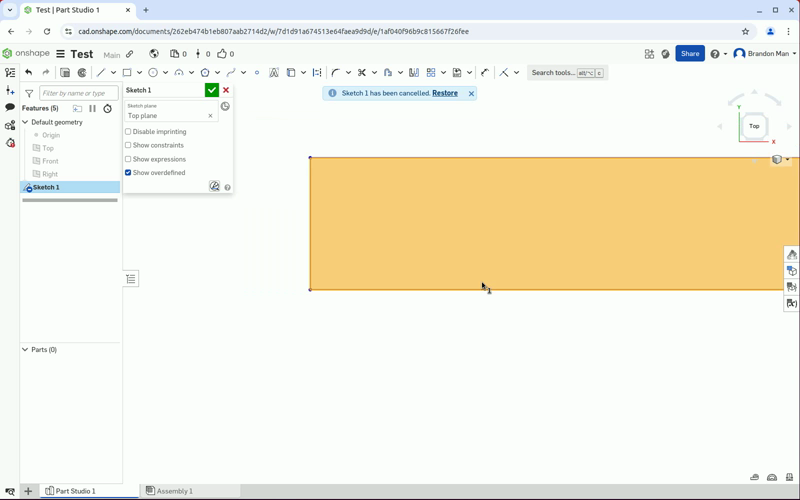
scroll(-6)
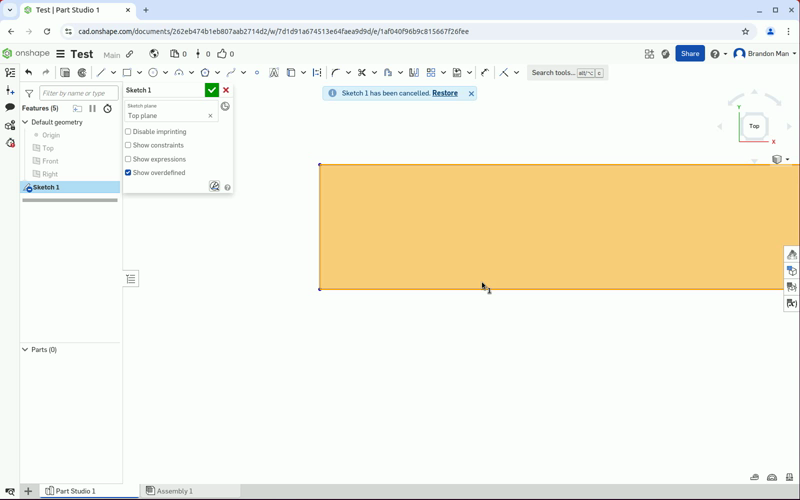
scroll(-6)
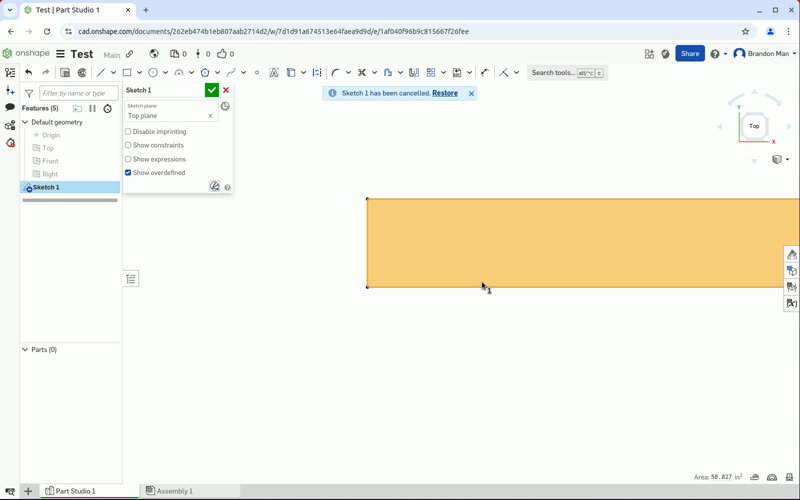
scroll(-6)
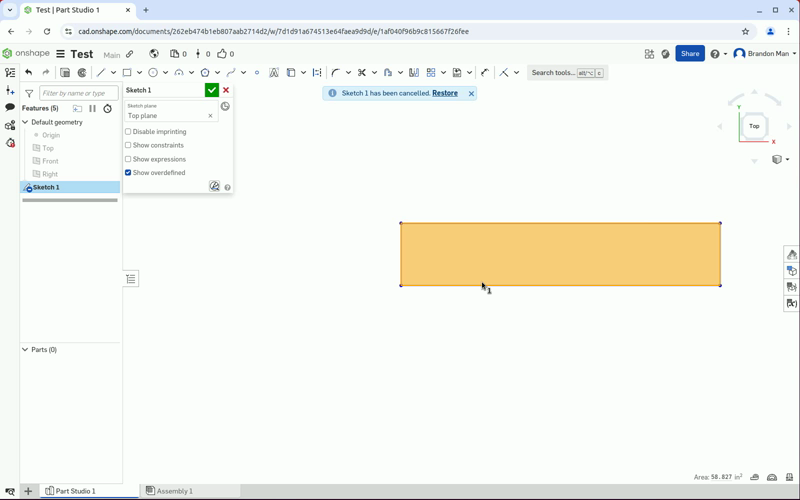
scroll(-6)
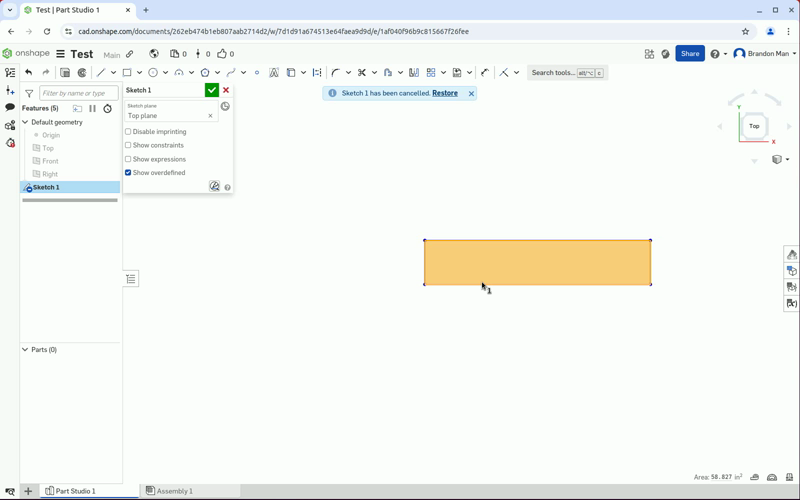
scroll(-6)
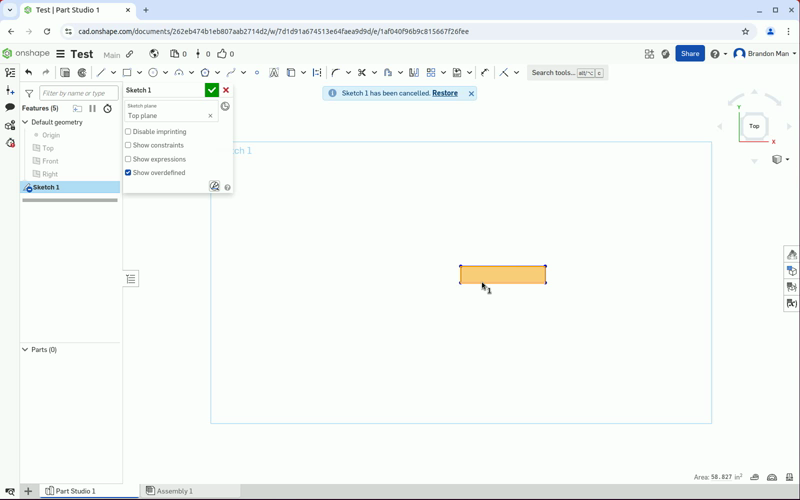
mouse_move(73, 352)
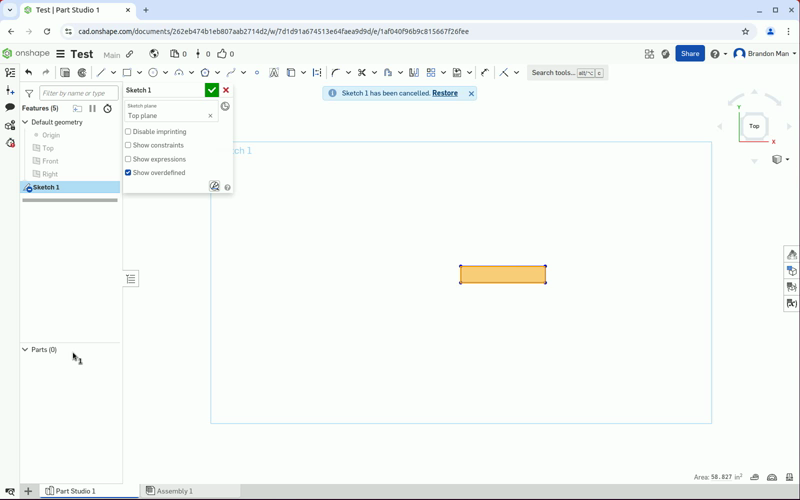
key(shift+y)
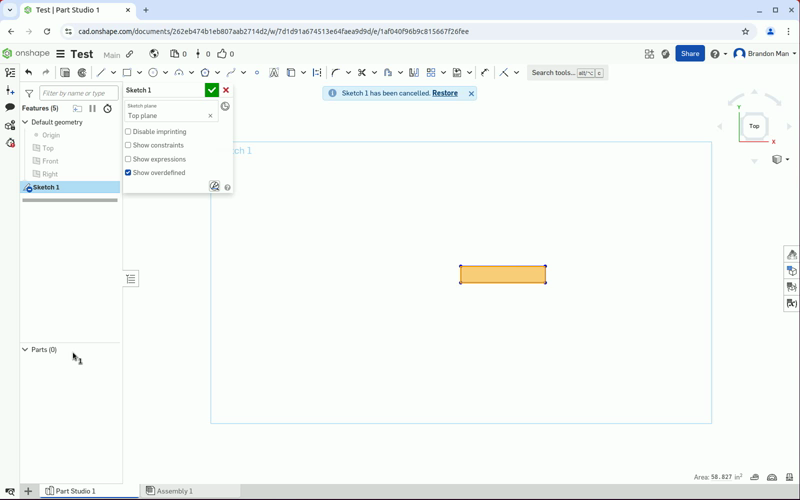
key(shift+e)
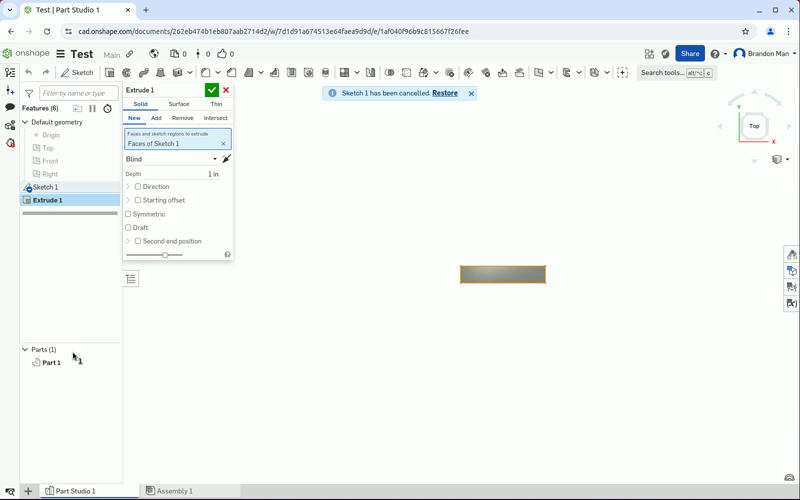
mouse_move(143, 106)
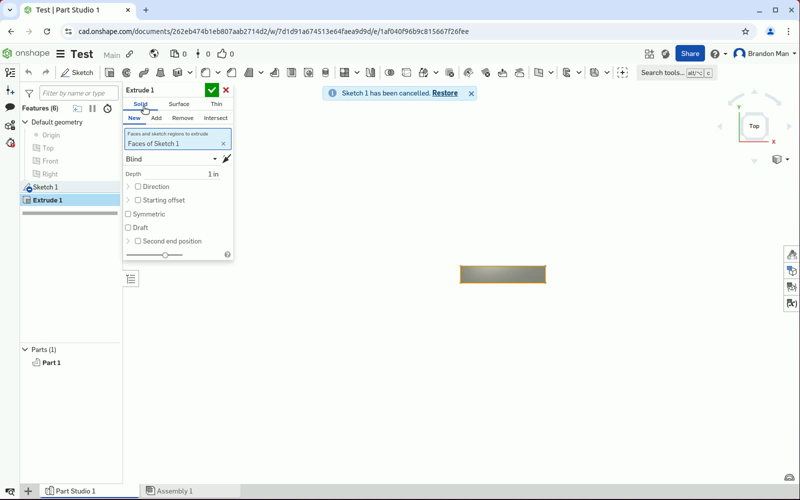
click(143, 106)
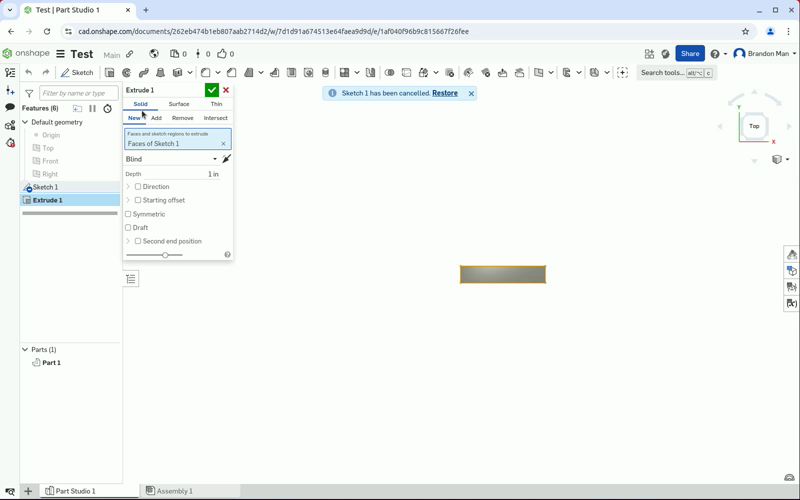
mouse_move(137, 120)
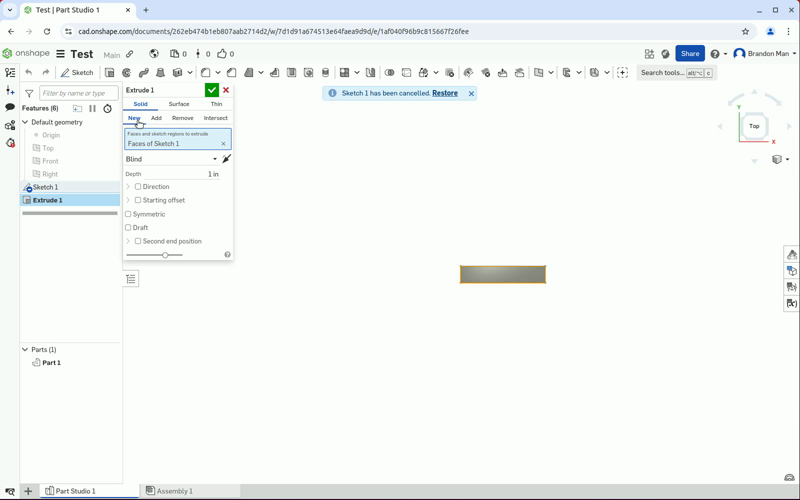
click(137, 120)
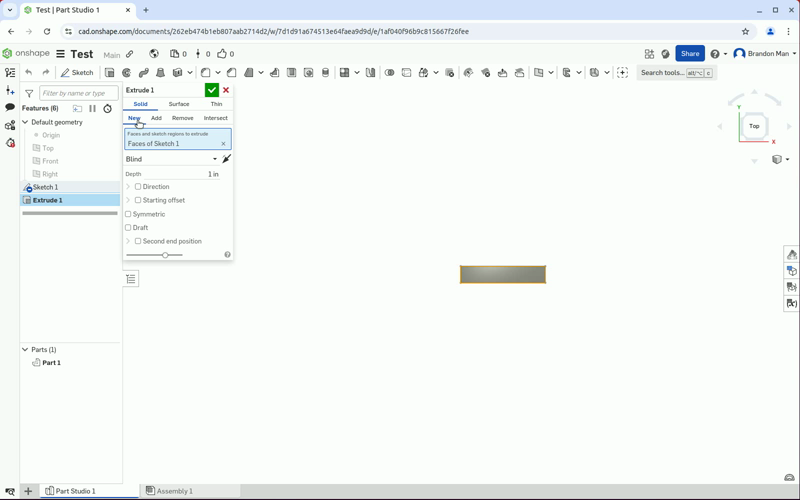
key(tab, 4)
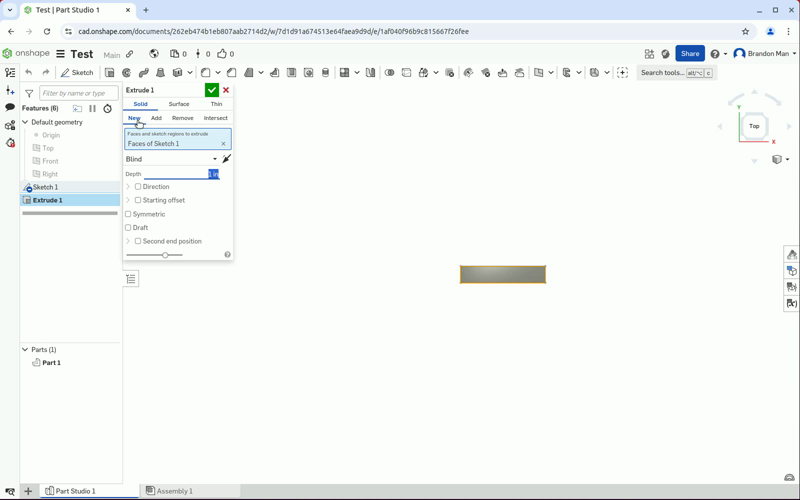
text(3.37)
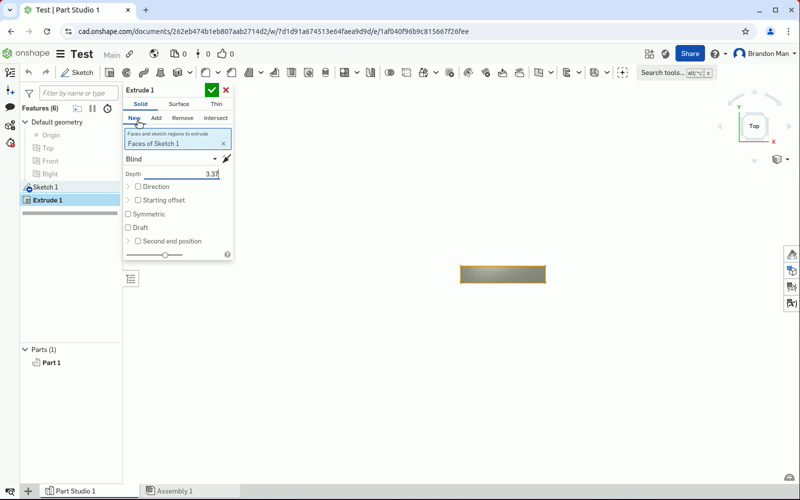
key(enter)
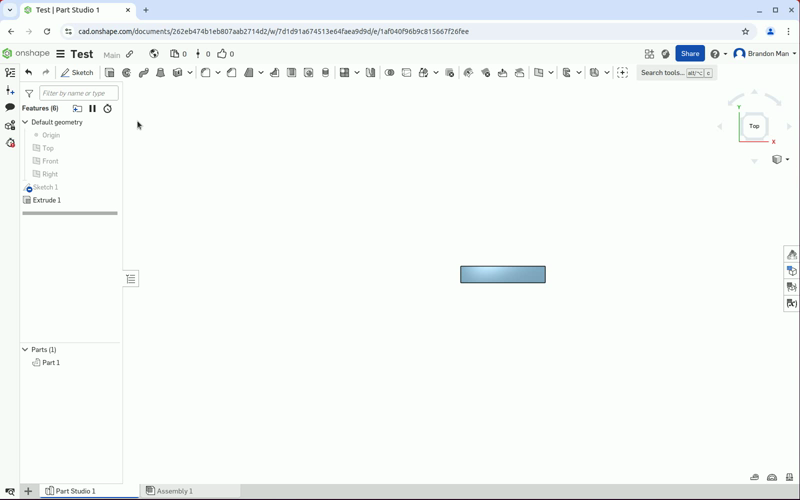
key(shift+h)
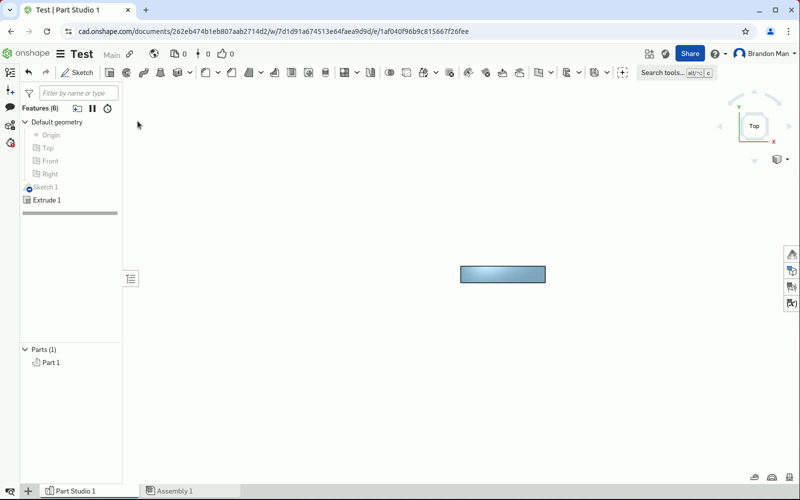
key(shift+h)
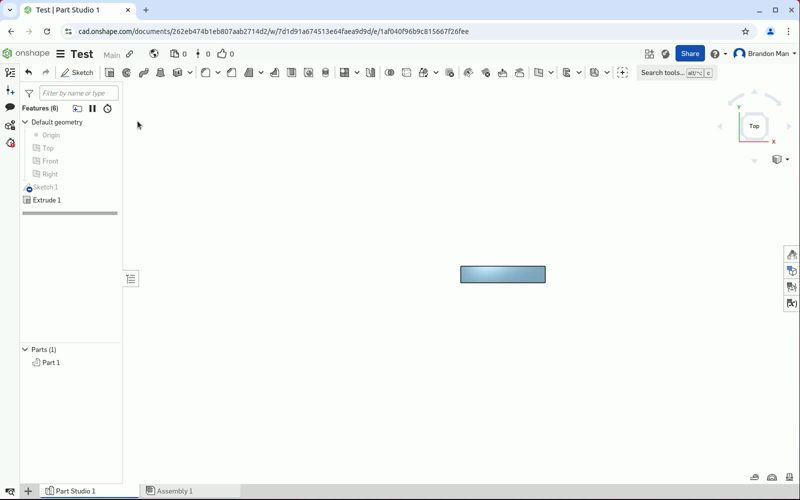
mouse_move(73, 189)
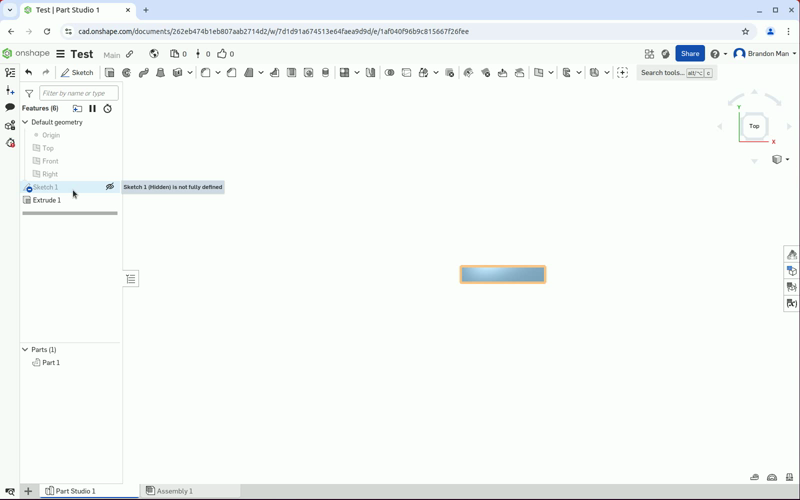
click(73, 189)
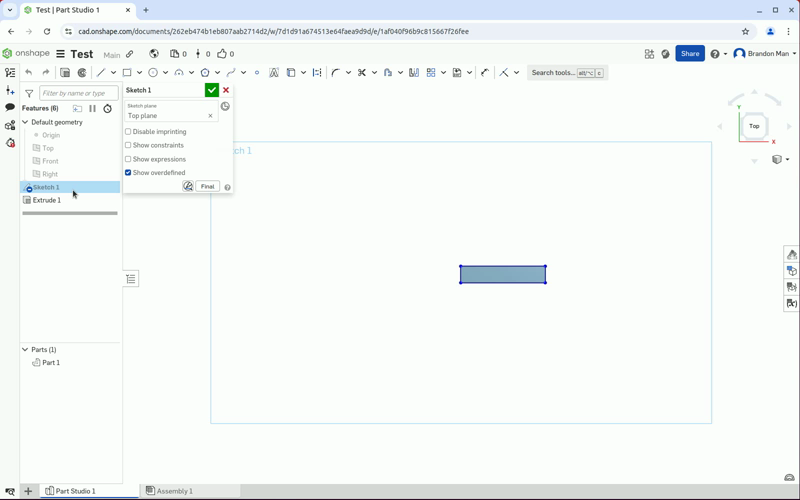
mouse_move(229, 92)
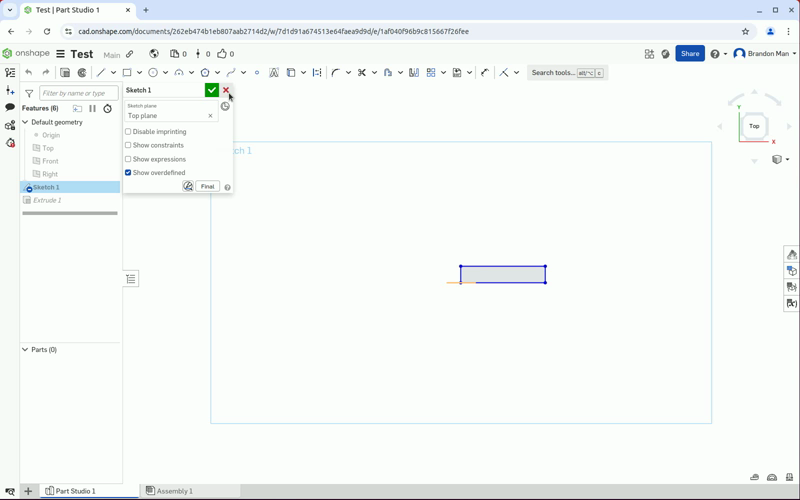
click(229, 92)
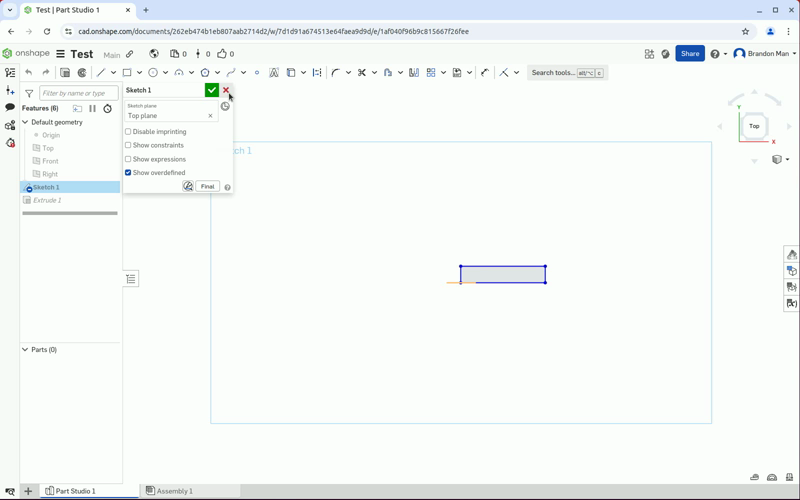
key(shift+s)
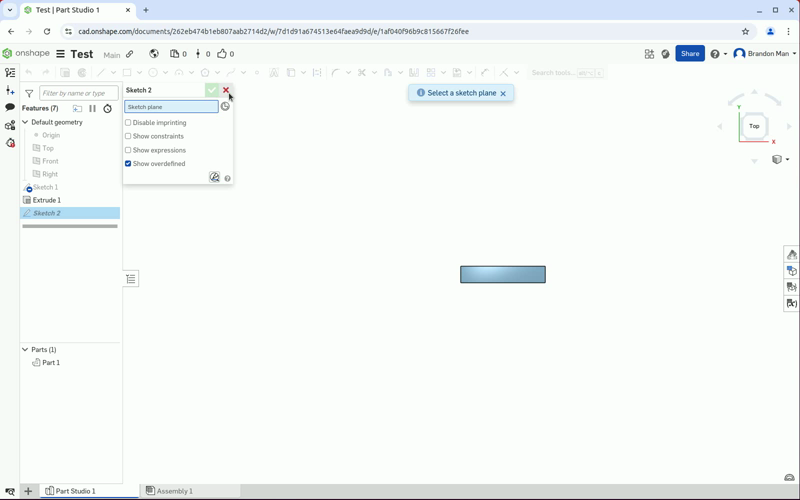
mouse_move(73, 150)
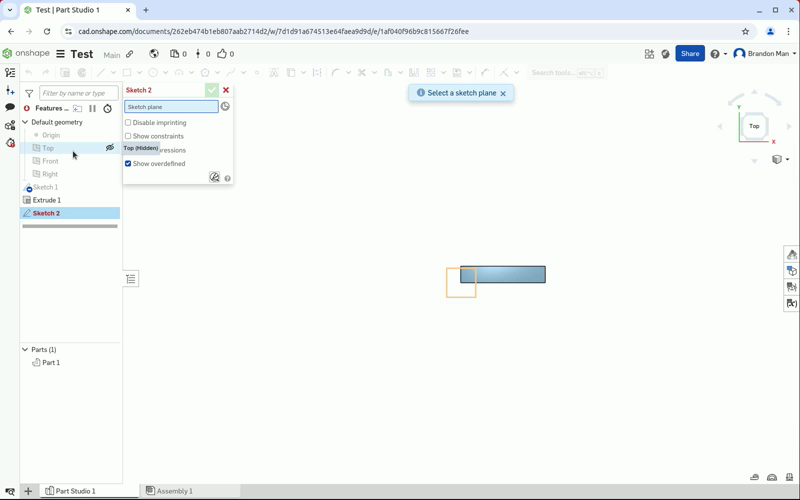
click(73, 150)
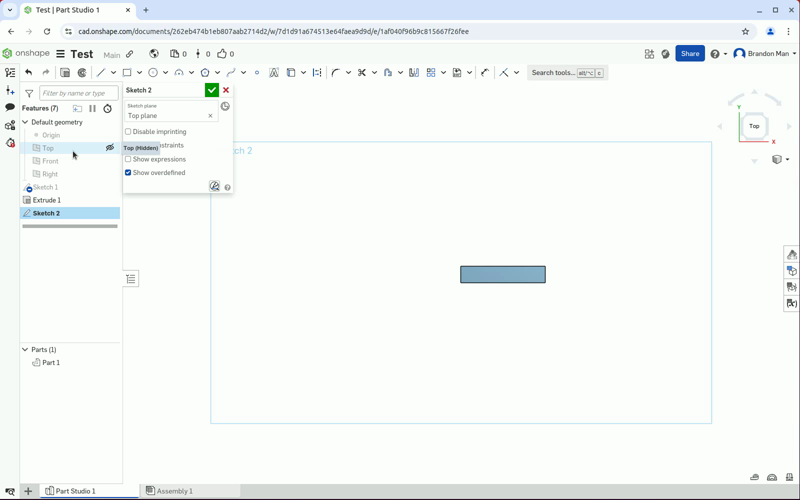
mouse_move(73, 352)
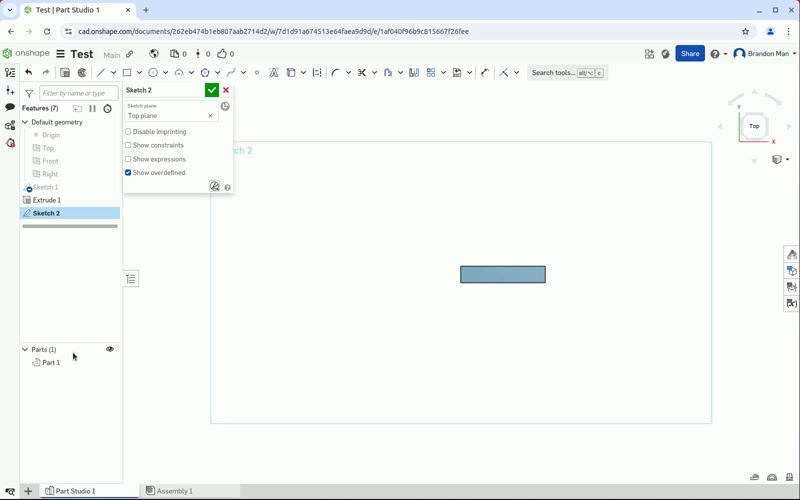
key(y)
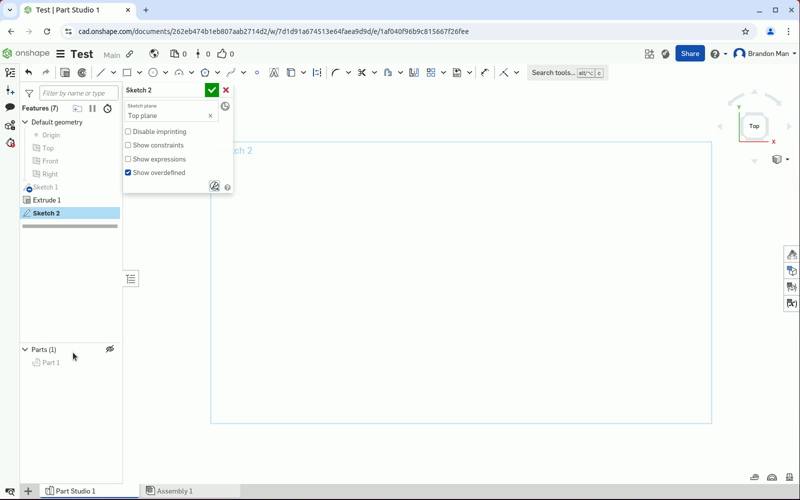
key(l)
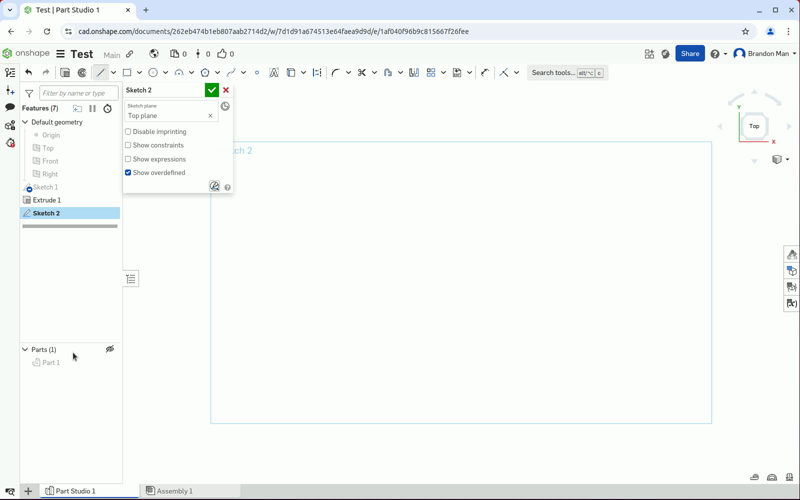
key_down(shift)
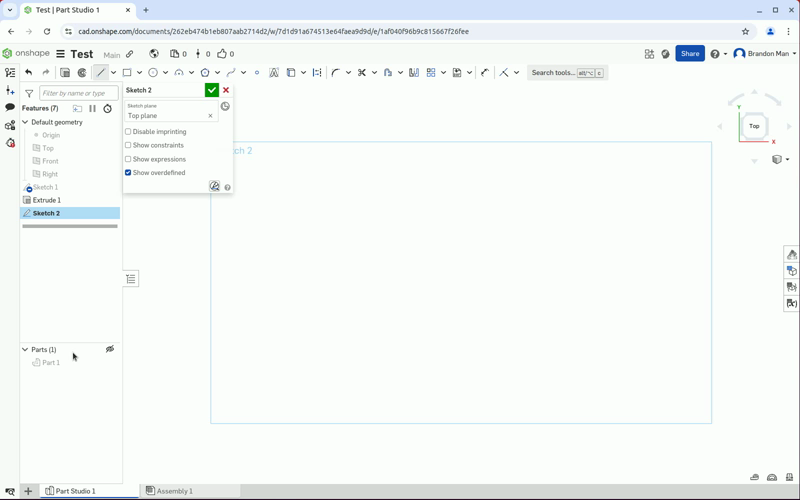
mouse_move(460, 266)
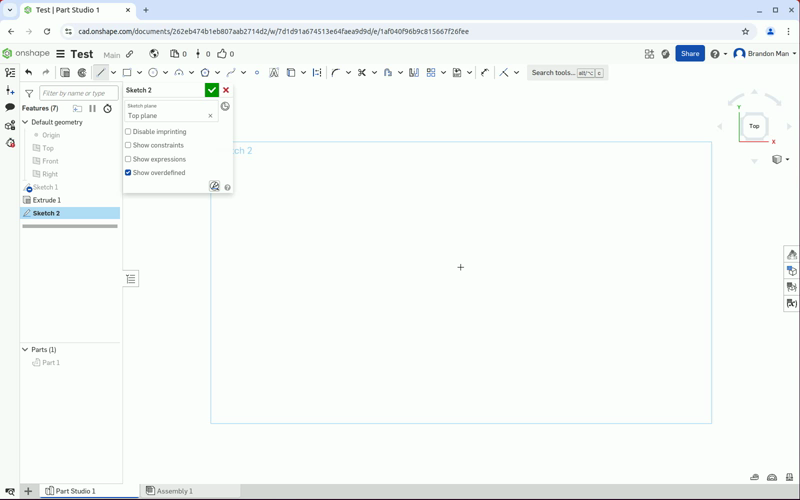
click(460, 266)
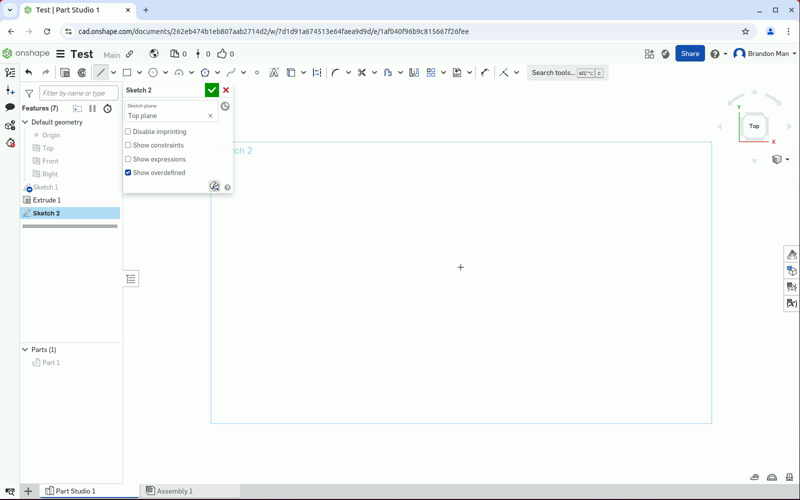
key_up(shift)
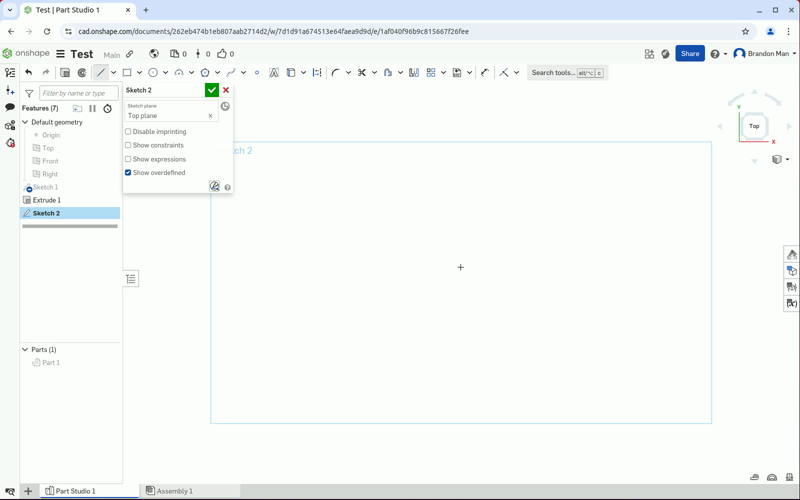
key_down(shift)
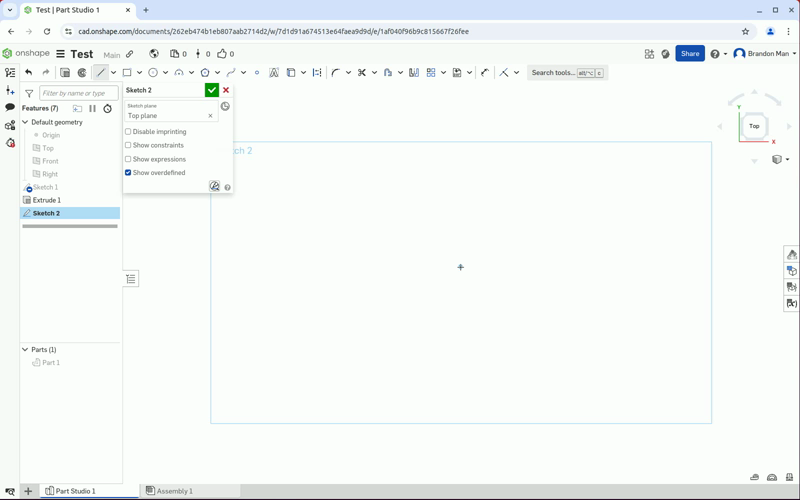
mouse_move(545, 266)
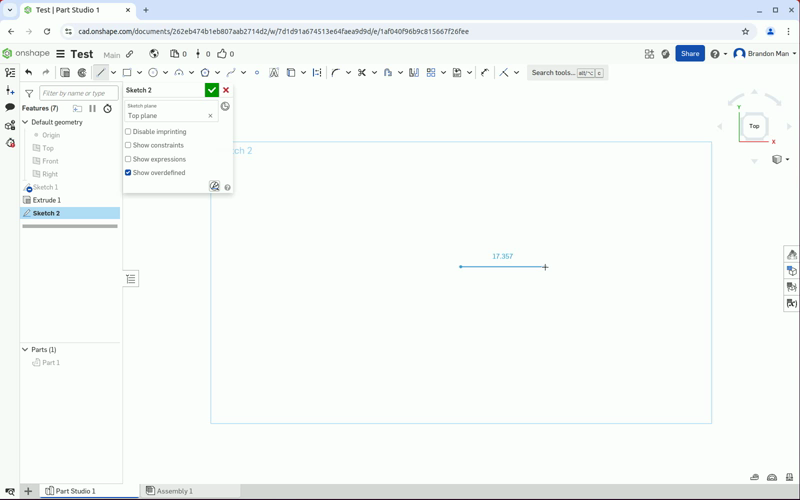
click(545, 266)
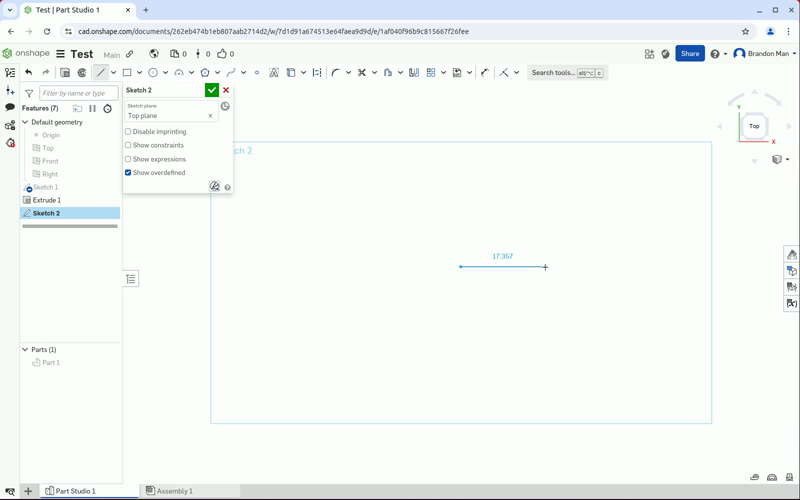
key_up(shift)
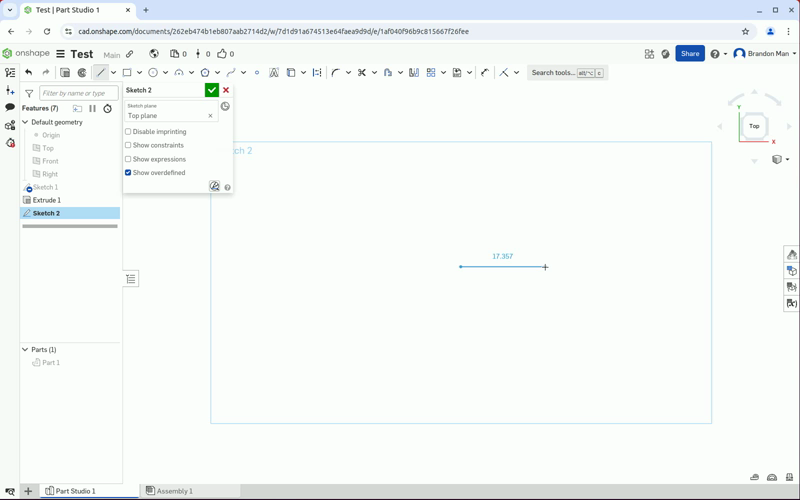
key_down(shift)
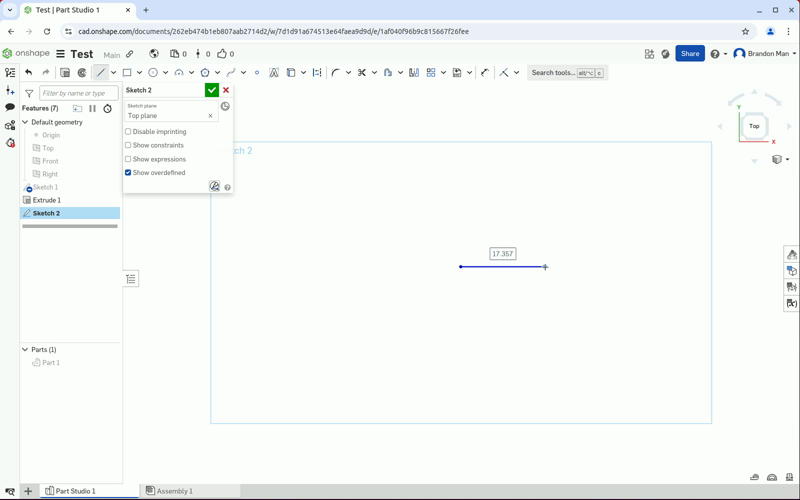
mouse_move(575, 266)
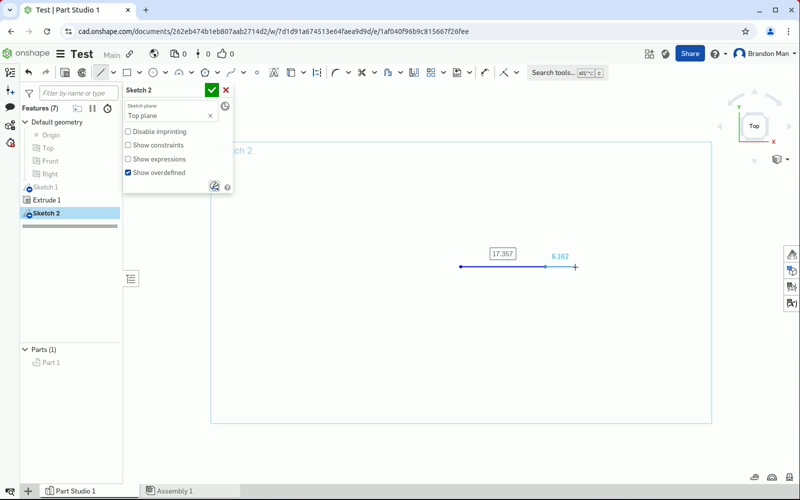
mouse_move(545, 249)
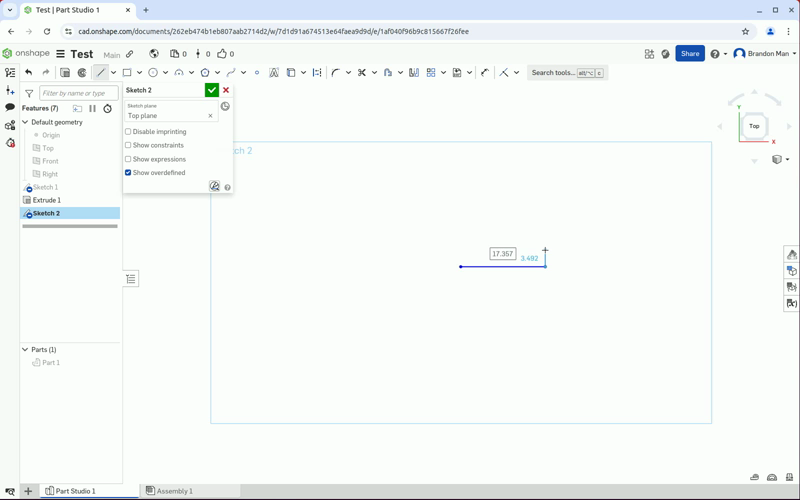
click(545, 249)
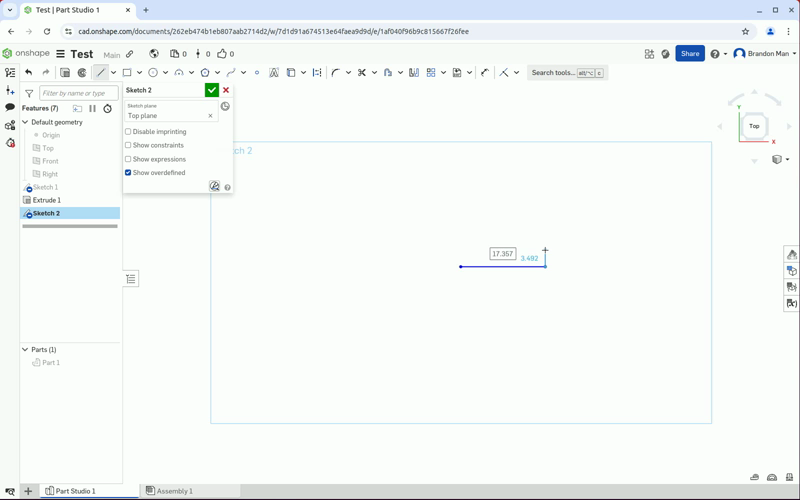
key_up(shift)
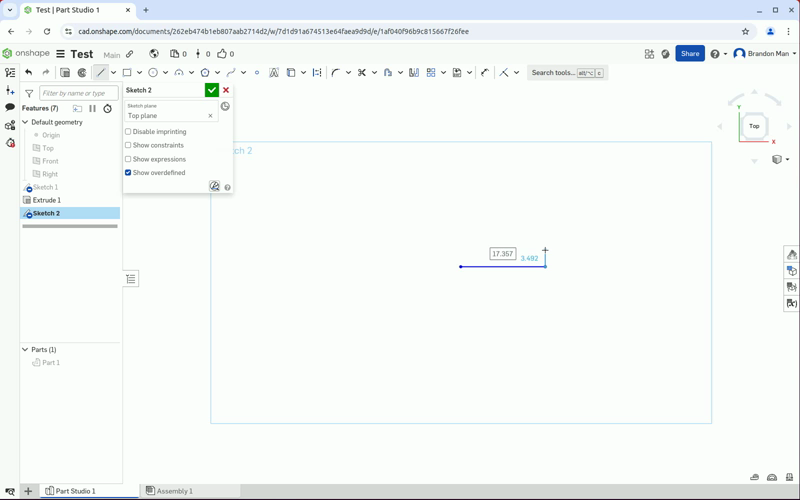
key_down(shift)
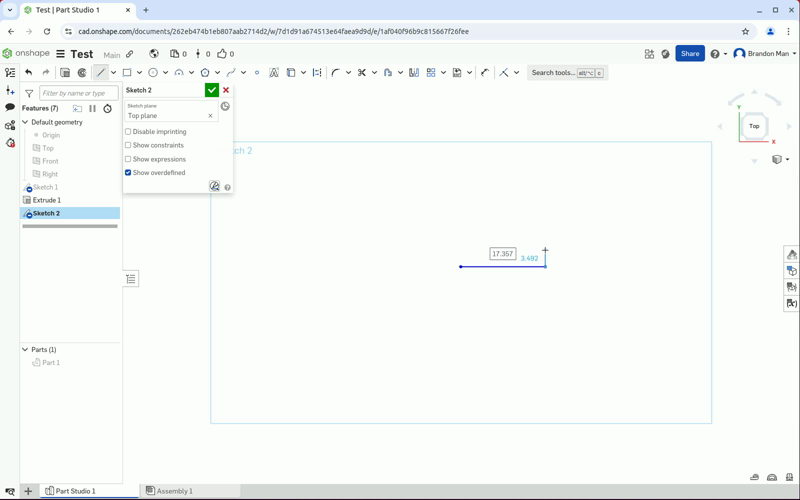
mouse_move(460, 249)
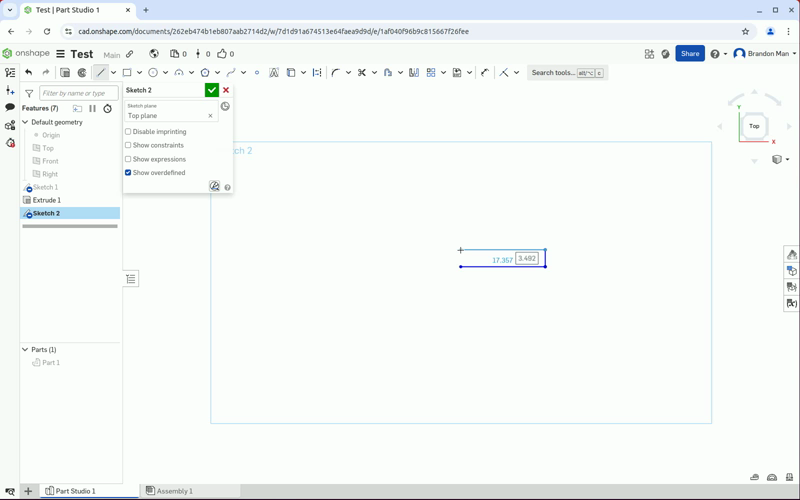
click(460, 249)
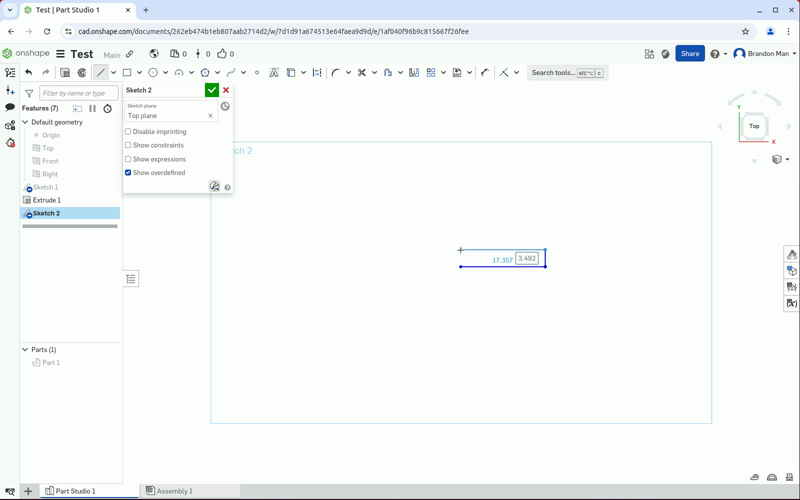
key_up(shift)
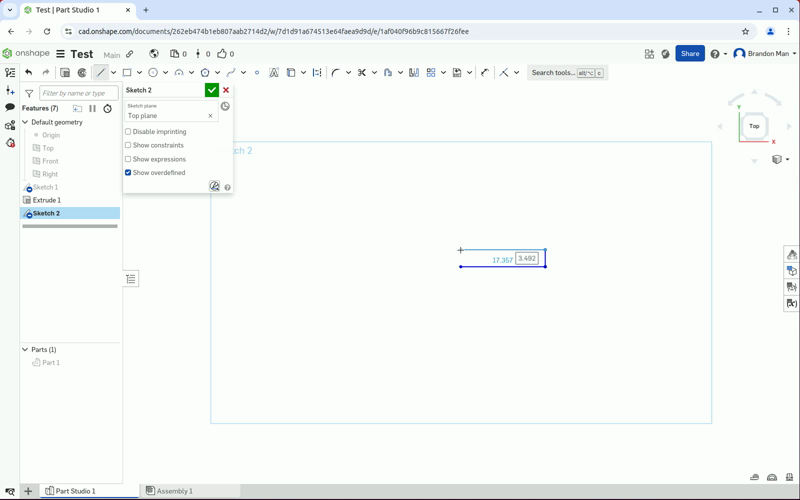
mouse_move(490, 249)
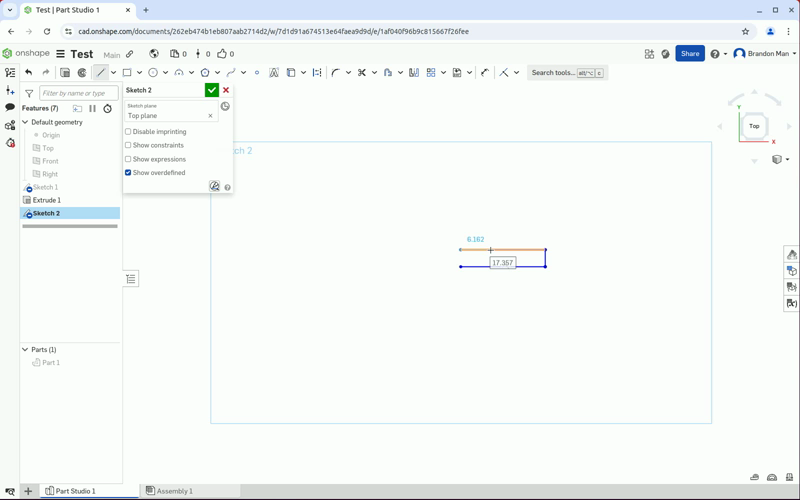
key_down(shift)
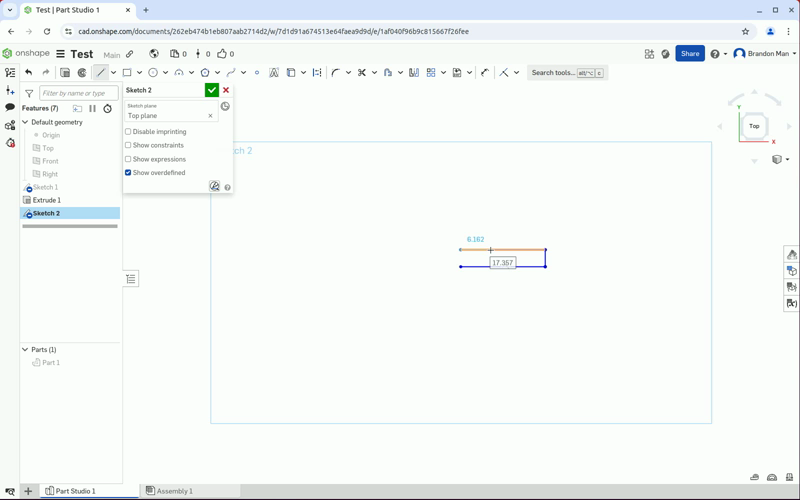
mouse_move(460, 266)
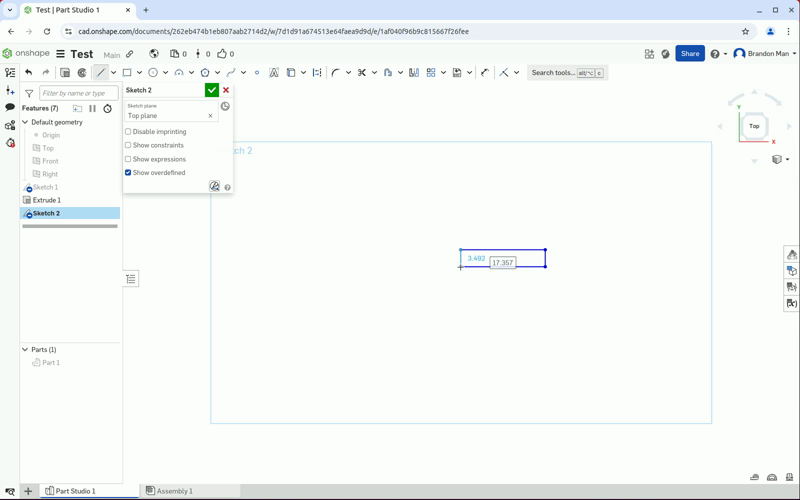
key_up(shift)
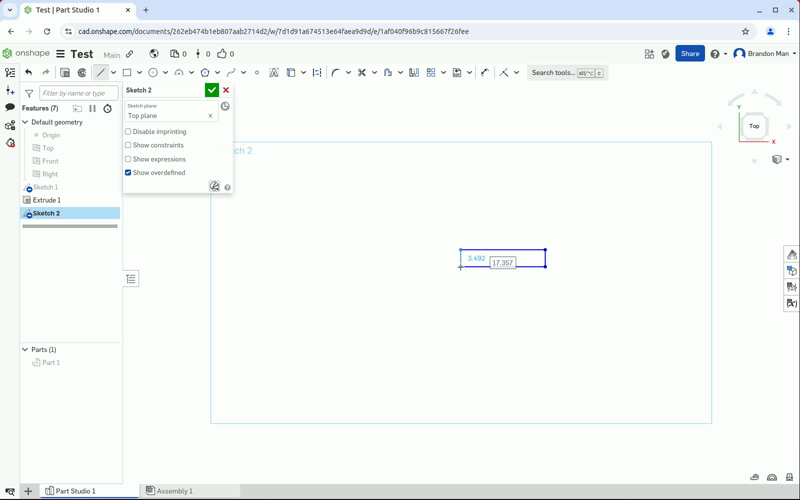
click(460, 266)
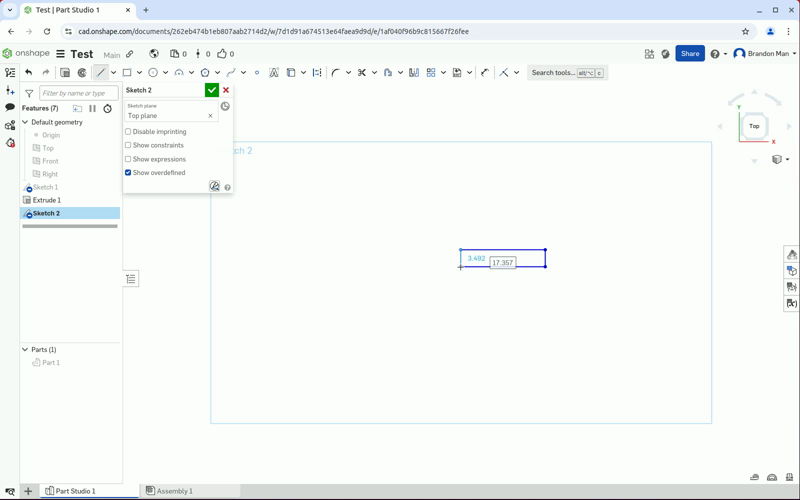
key(esc)
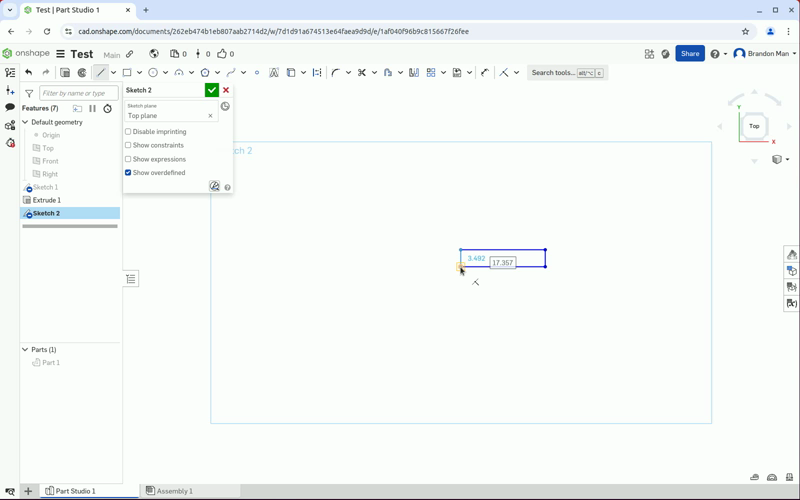
mouse_move(542, 254)
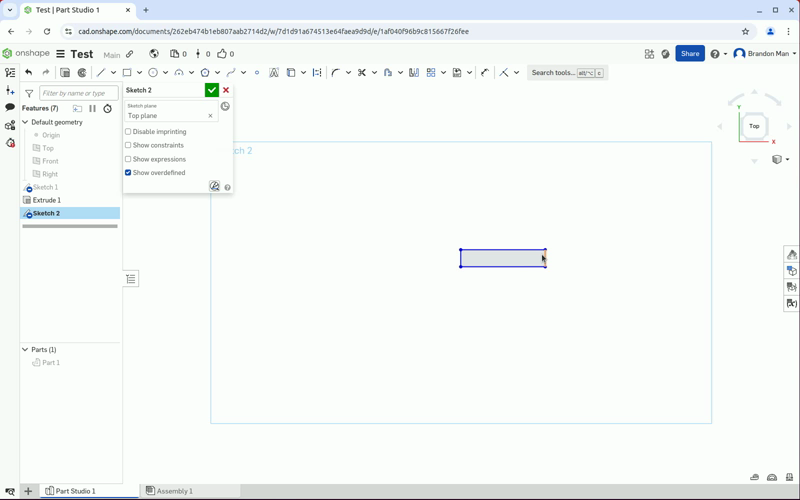
scroll(6)
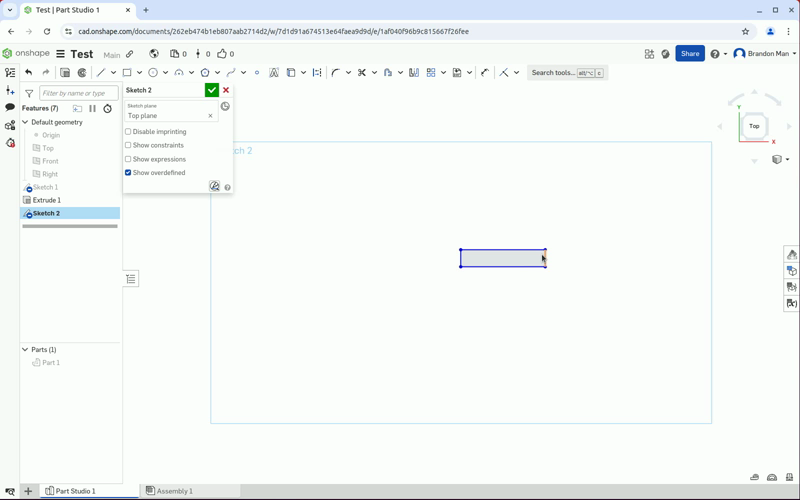
scroll(6)
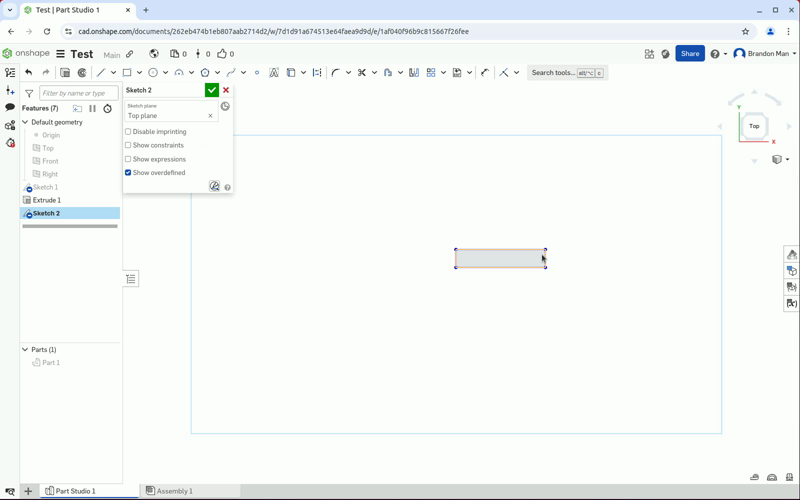
scroll(6)
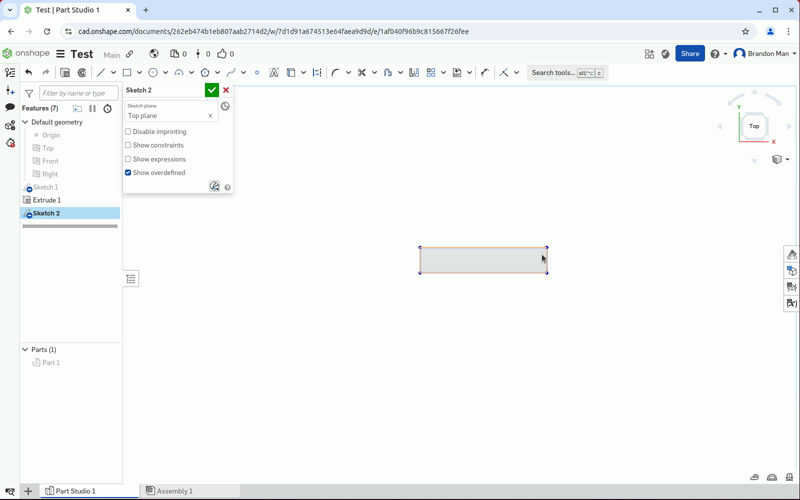
scroll(6)
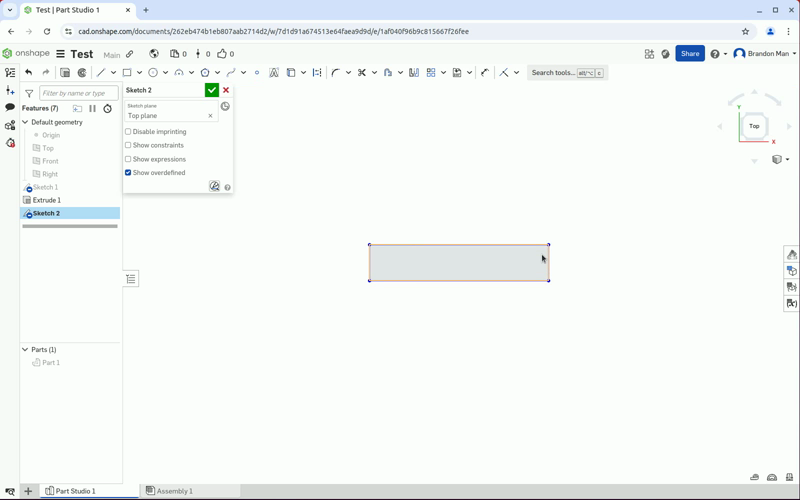
scroll(6)
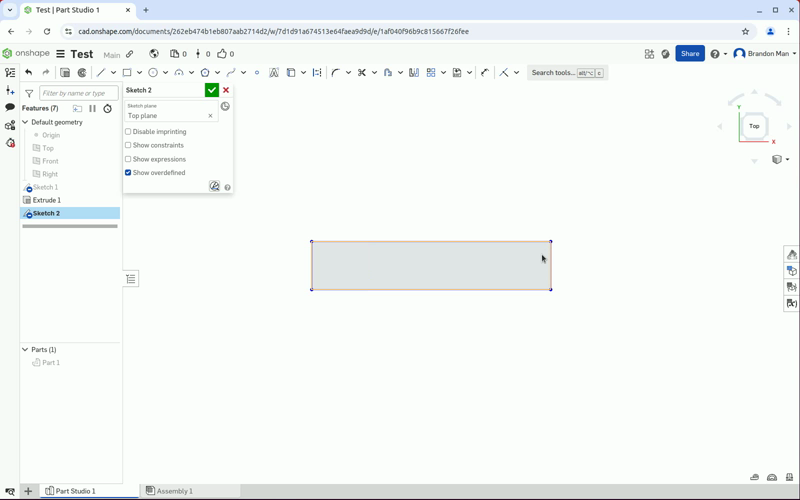
scroll(6)
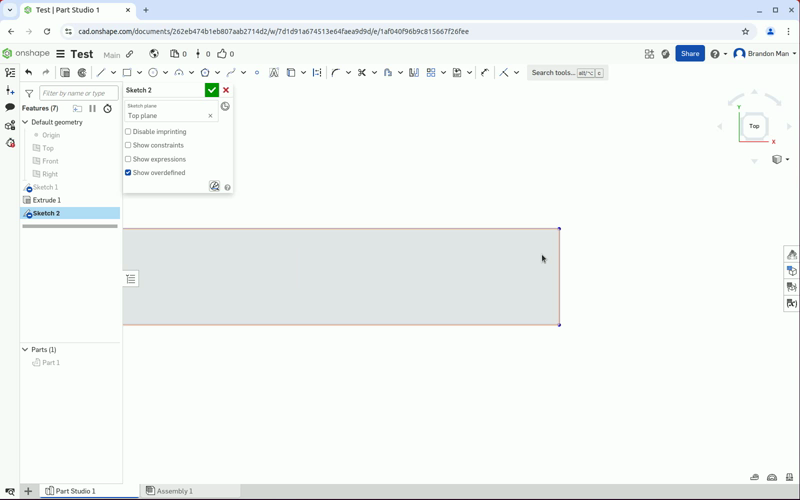
scroll(6)
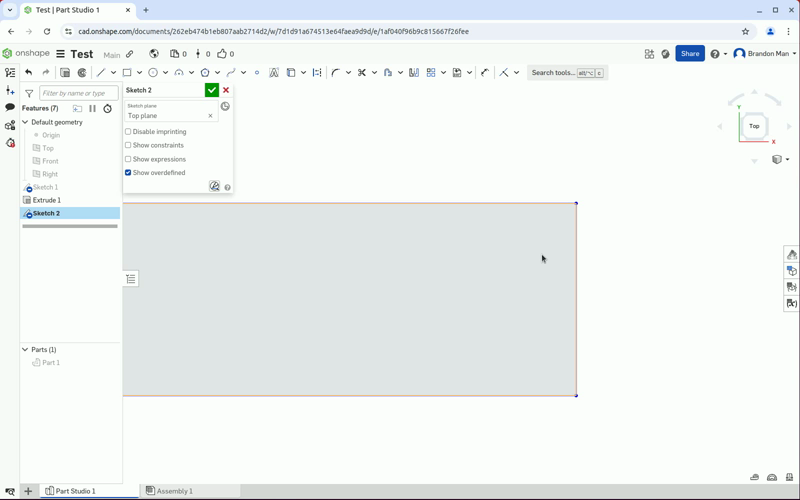
click(542, 254)
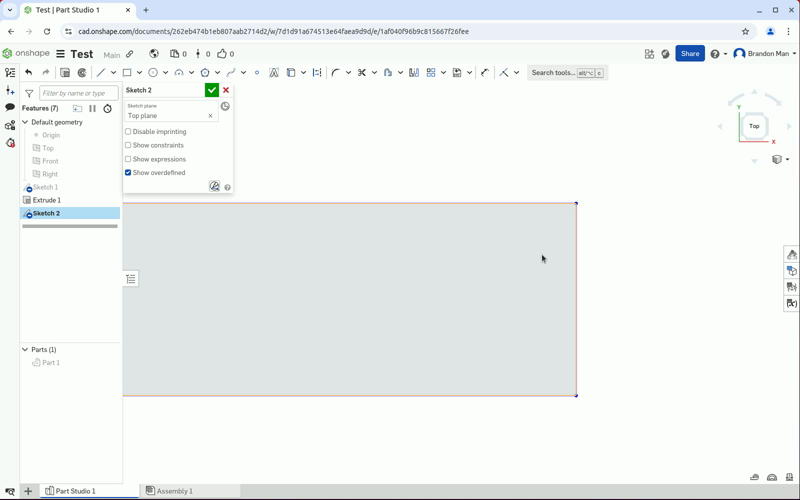
scroll(-6)
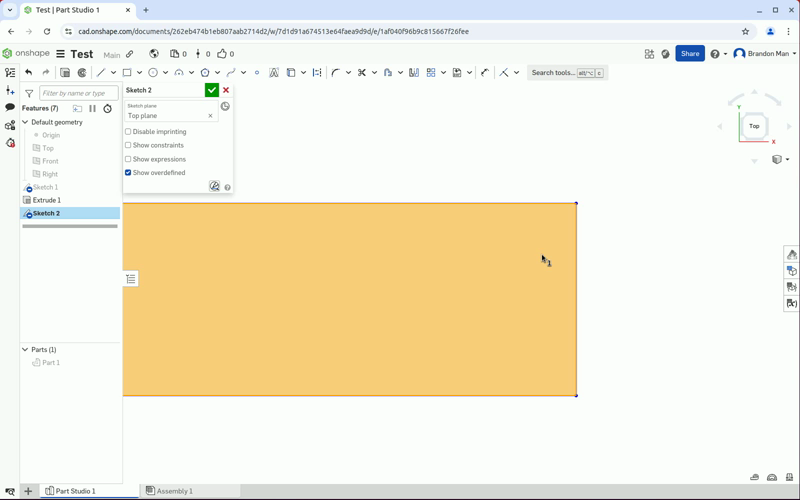
scroll(-6)
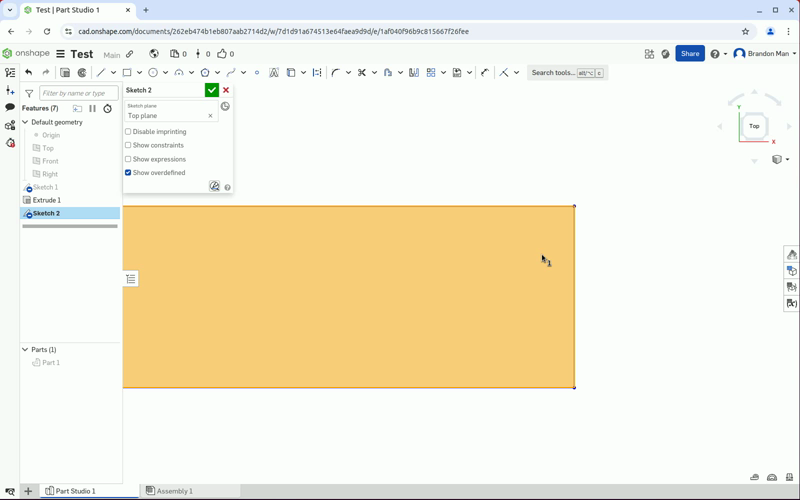
scroll(-6)
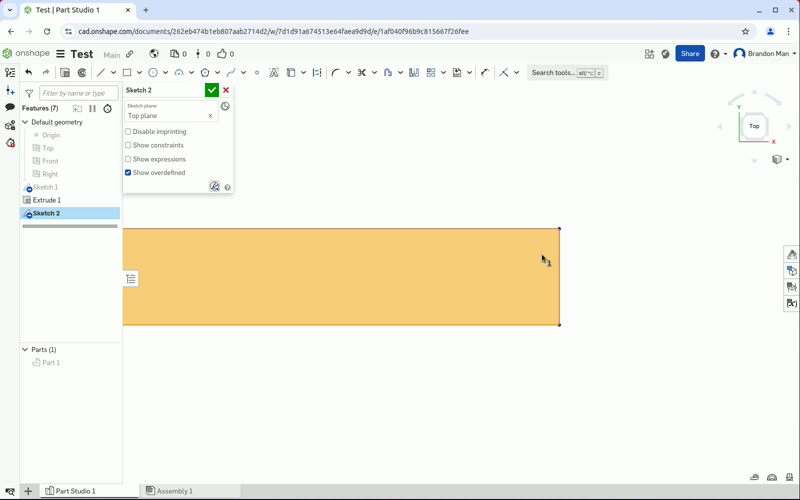
scroll(-6)
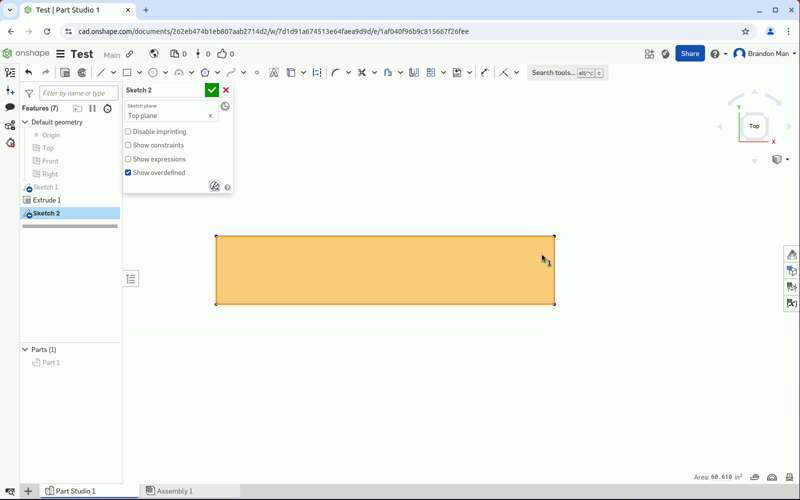
scroll(-6)
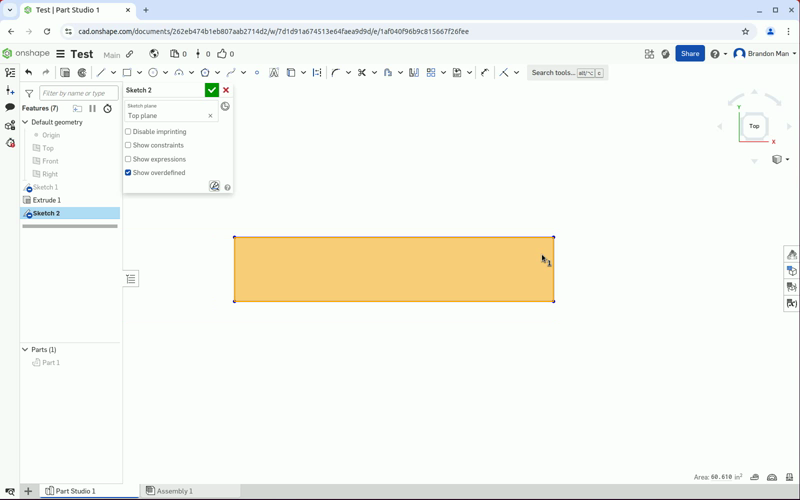
scroll(-6)
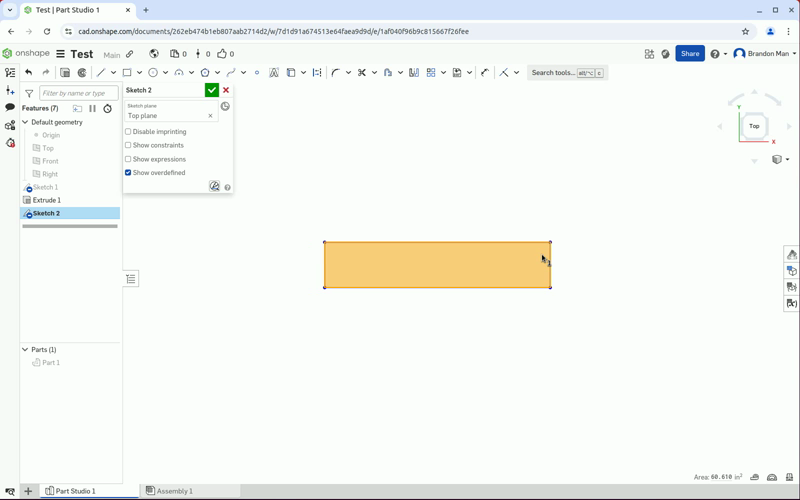
scroll(-6)
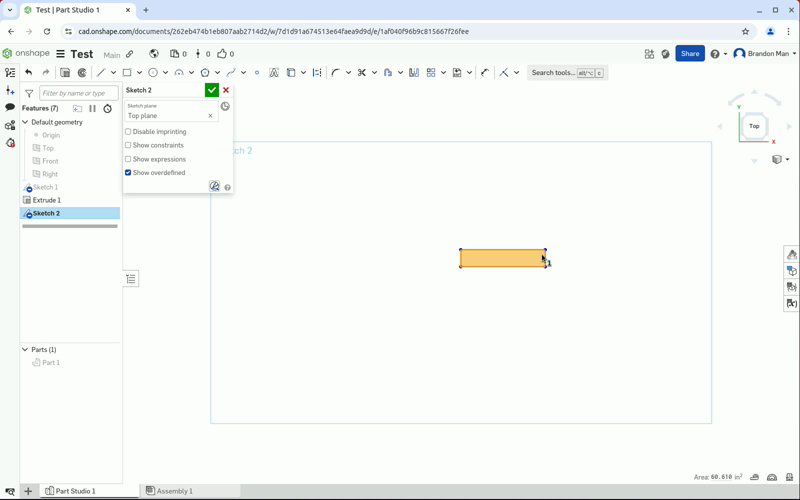
mouse_move(73, 352)
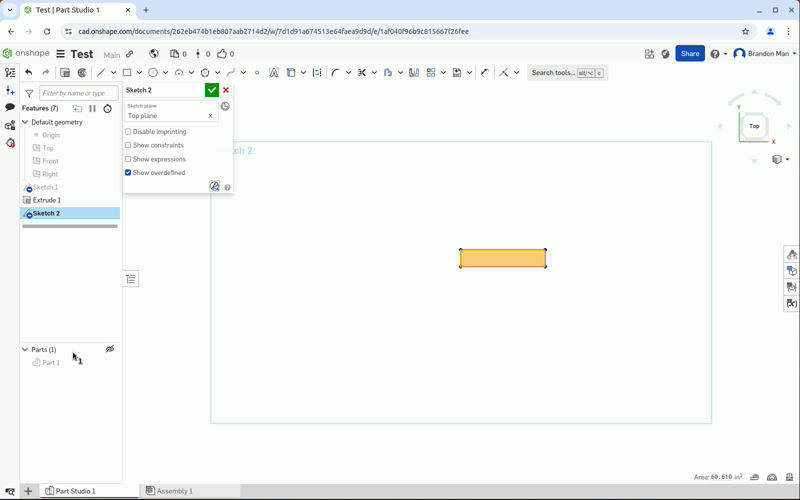
key(shift+y)
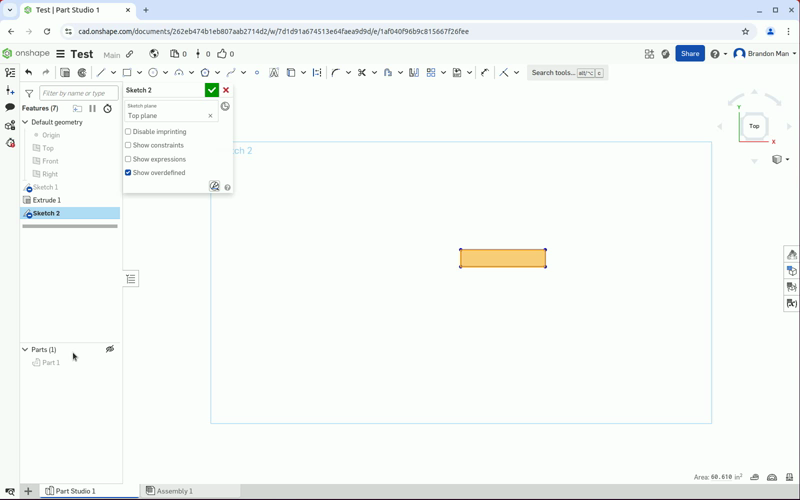
key(shift+e)
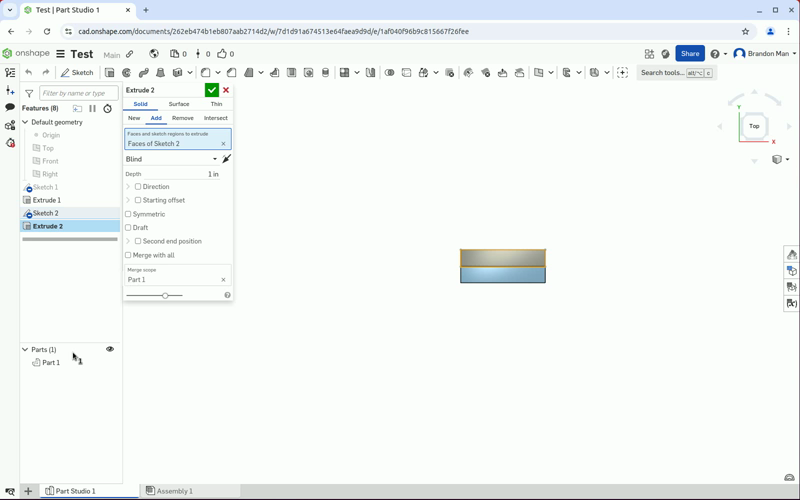
mouse_move(143, 106)
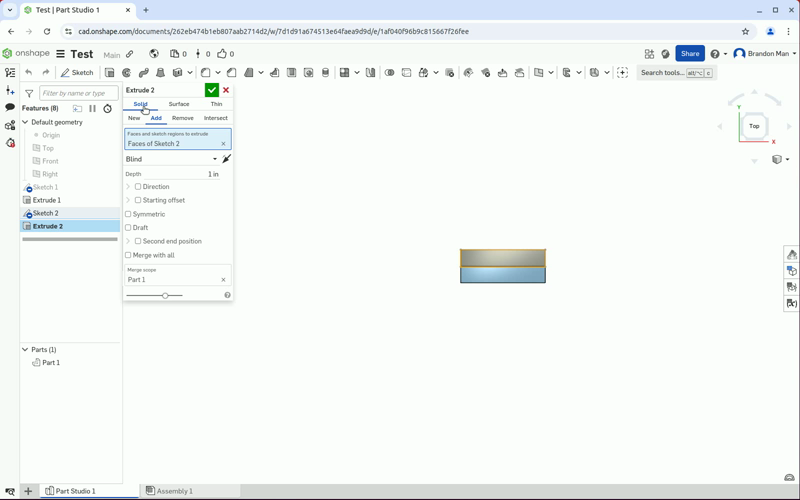
click(143, 106)
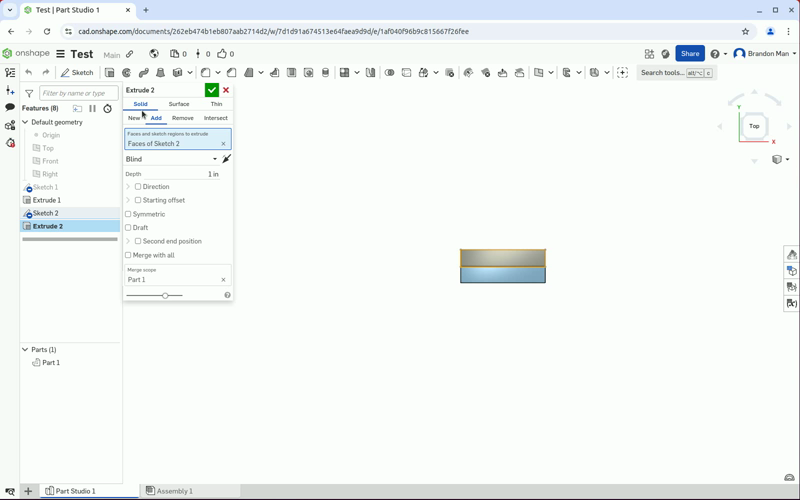
mouse_move(137, 120)
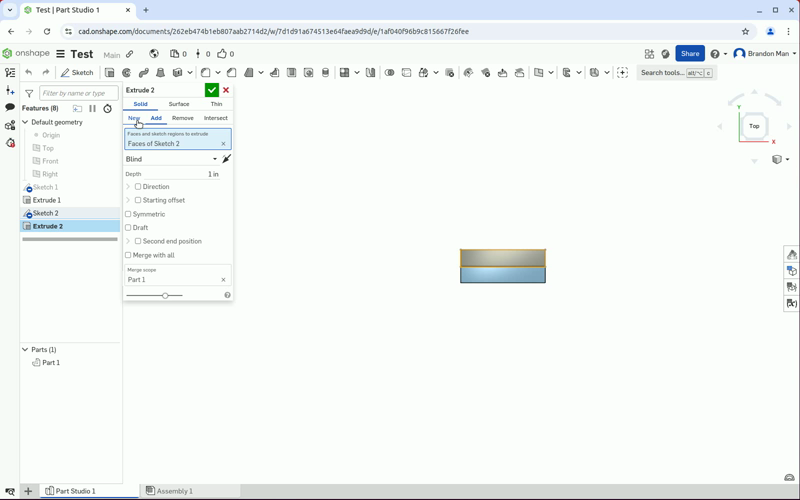
click(137, 120)
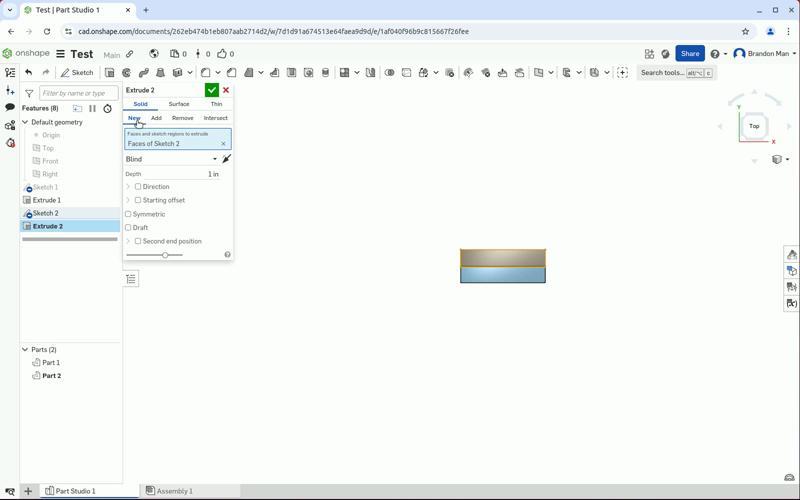
key(tab, 4)
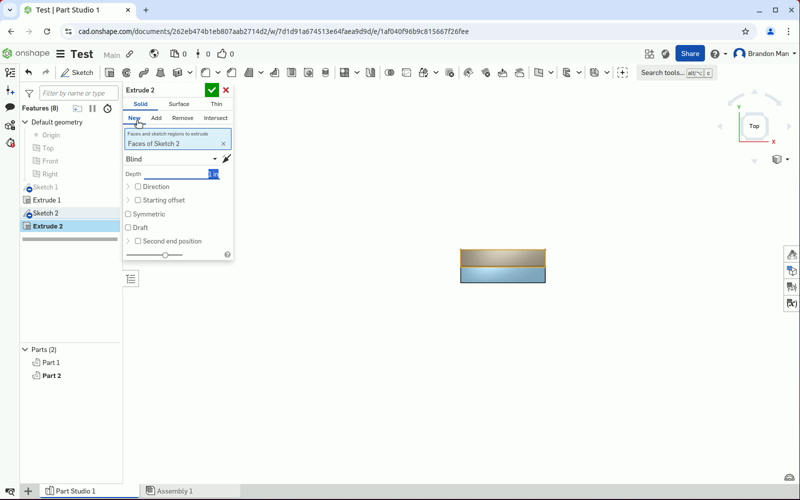
text(3.37)
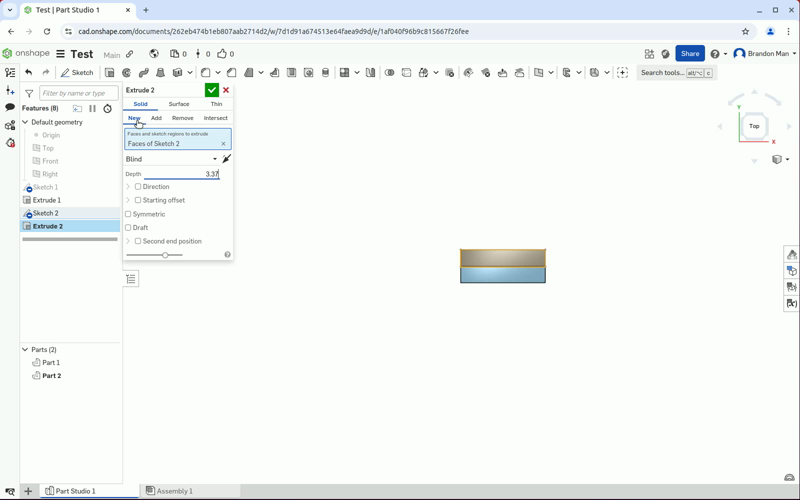
key(enter)
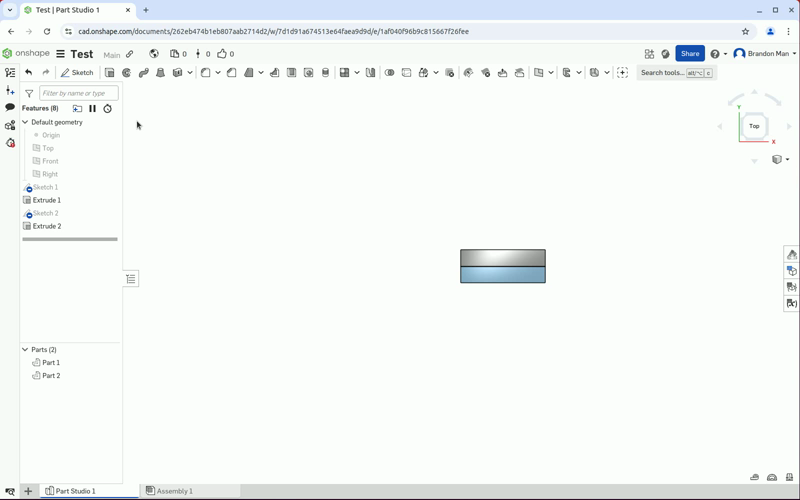
key(shift+h)
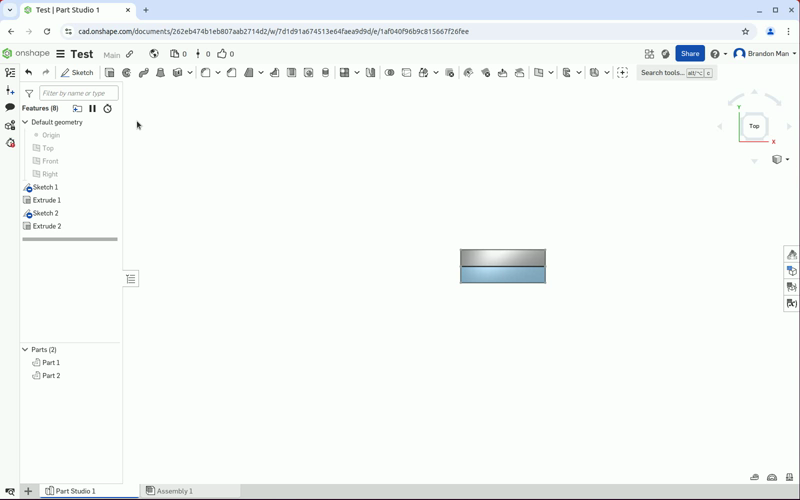
key(shift+h)
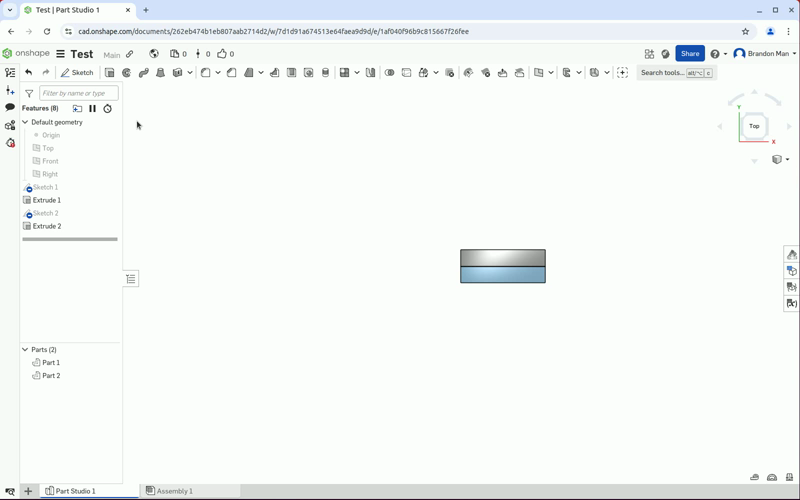
mouse_move(73, 189)
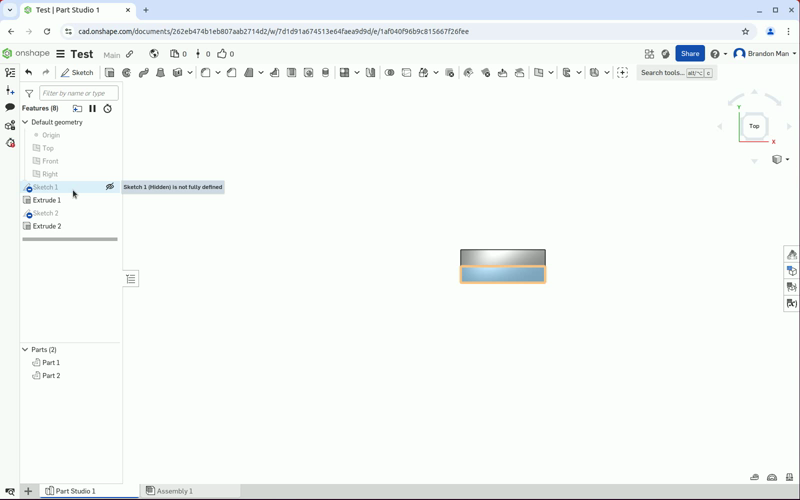
click(73, 189)
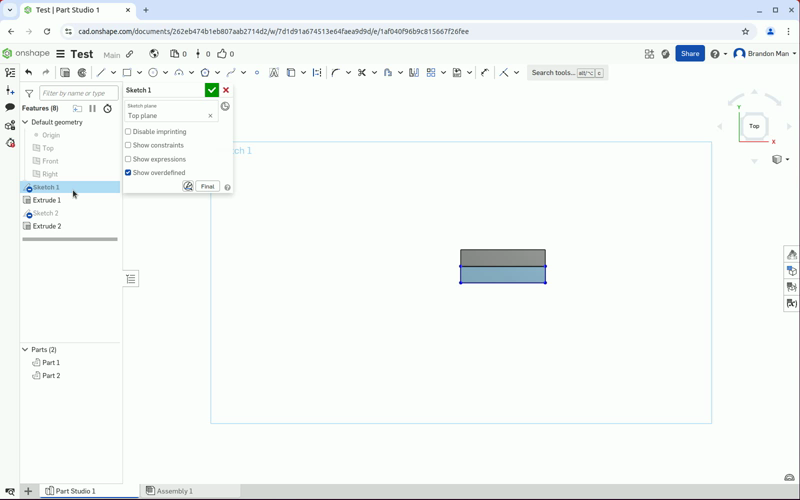
mouse_move(229, 92)
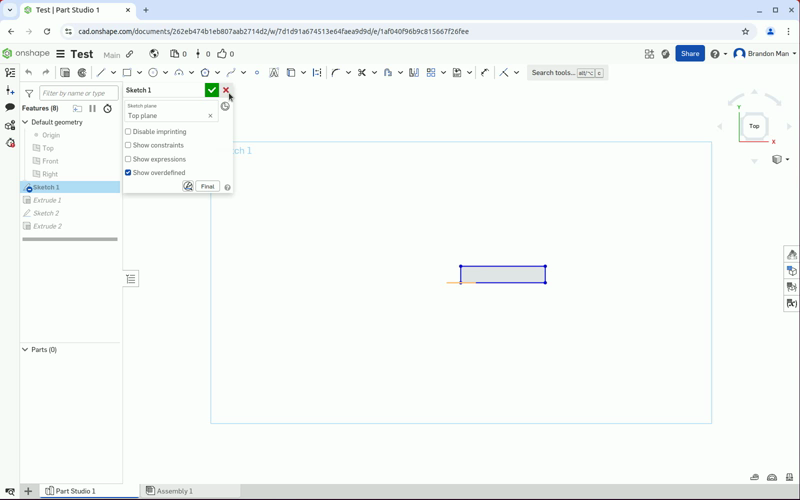
click(229, 92)
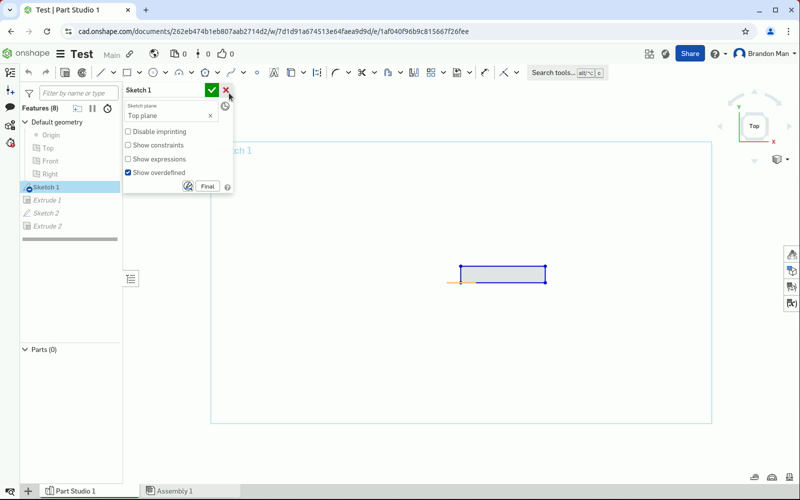
key(shift+s)
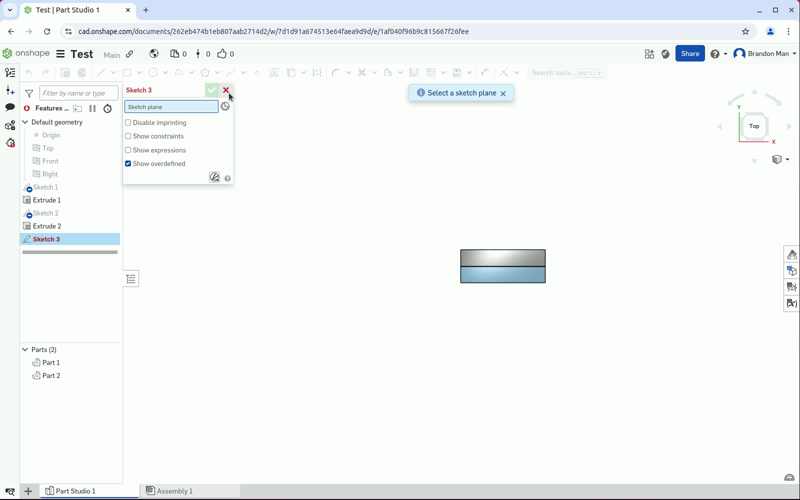
mouse_move(73, 150)
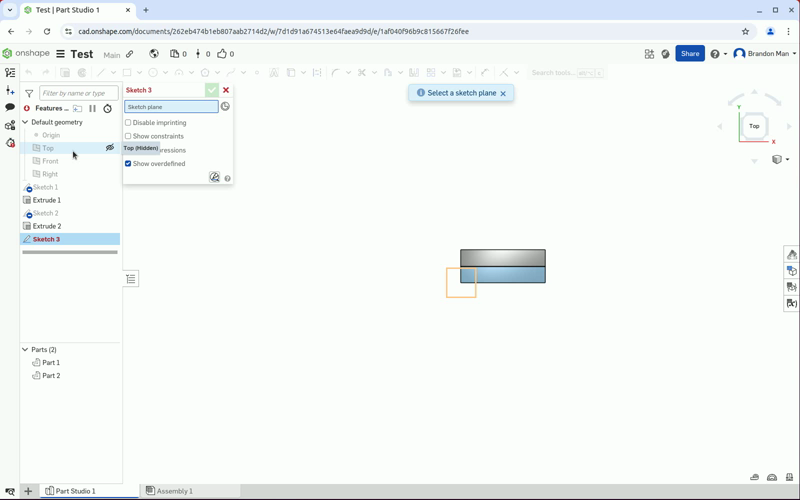
click(73, 150)
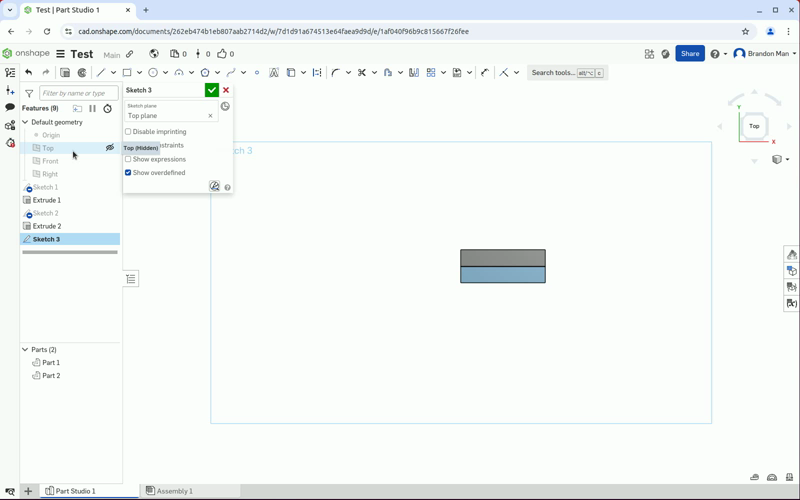
mouse_move(73, 352)
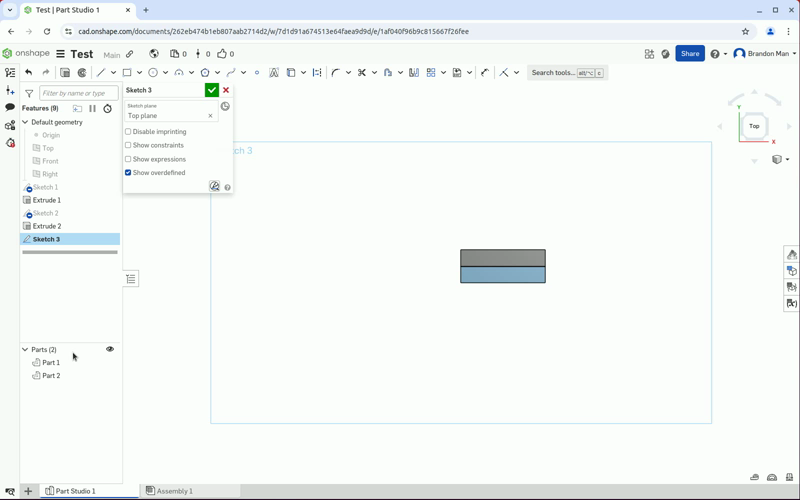
key(y)
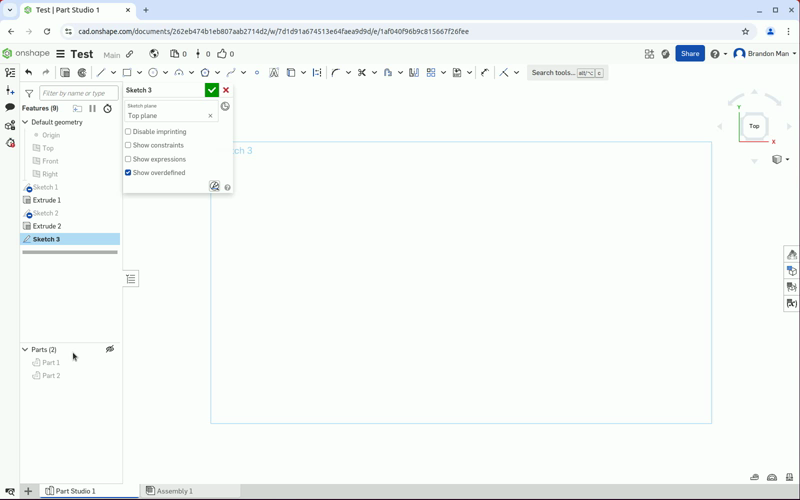
key(l)
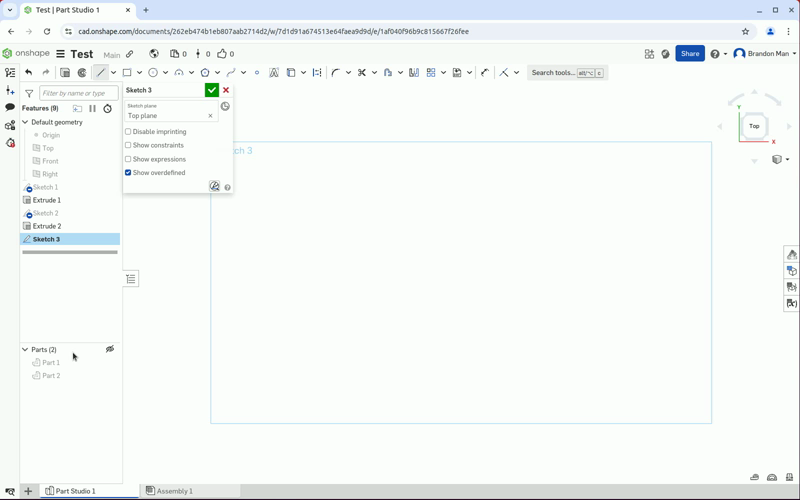
key_down(shift)
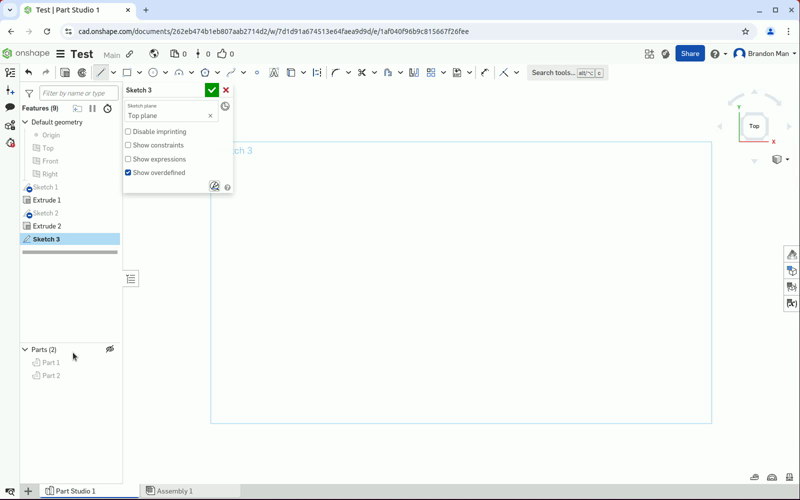
mouse_move(547, 320)
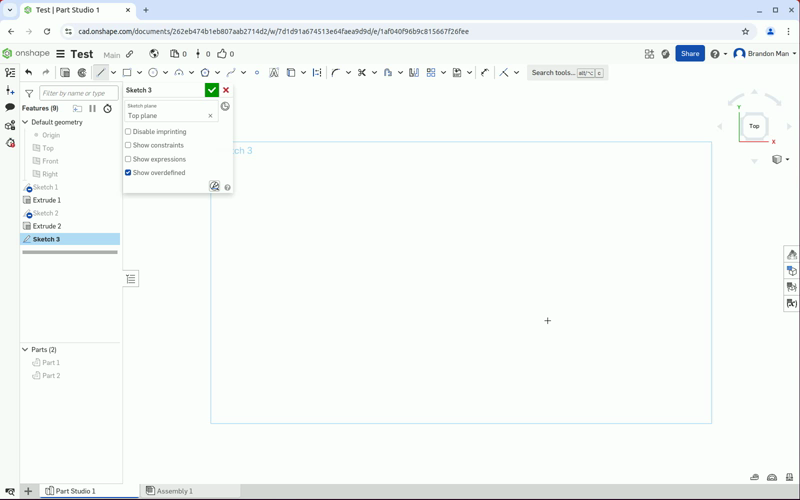
click(547, 320)
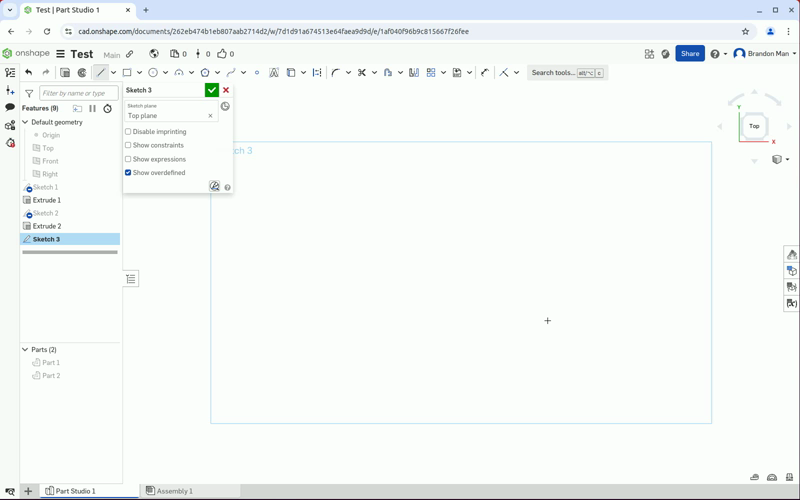
key_up(shift)
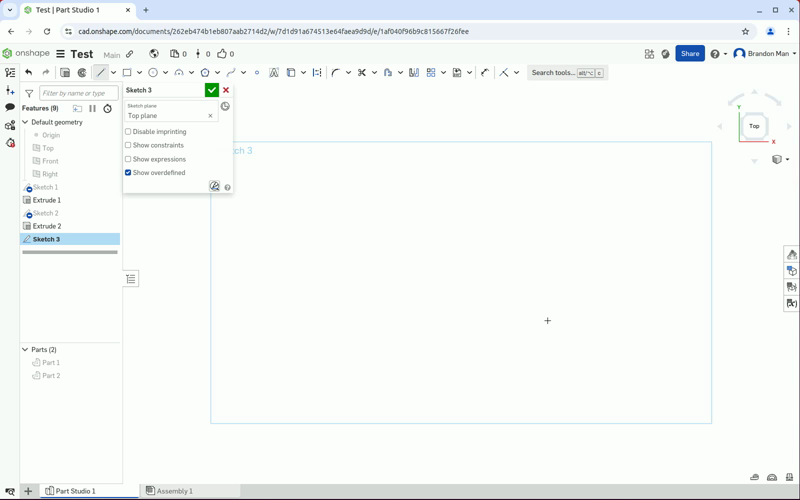
key_down(shift)
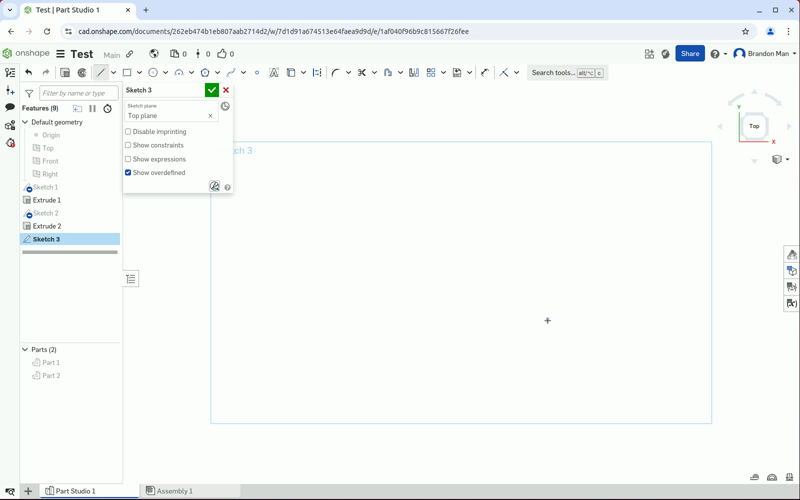
mouse_move(577, 320)
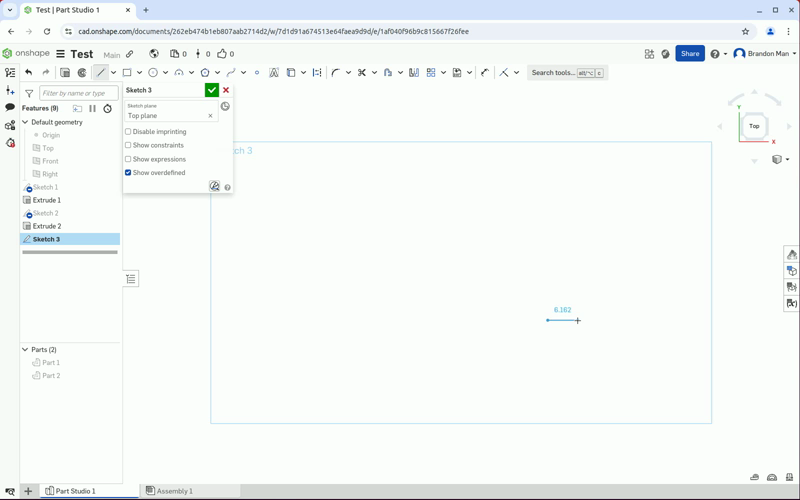
mouse_move(574, 320)
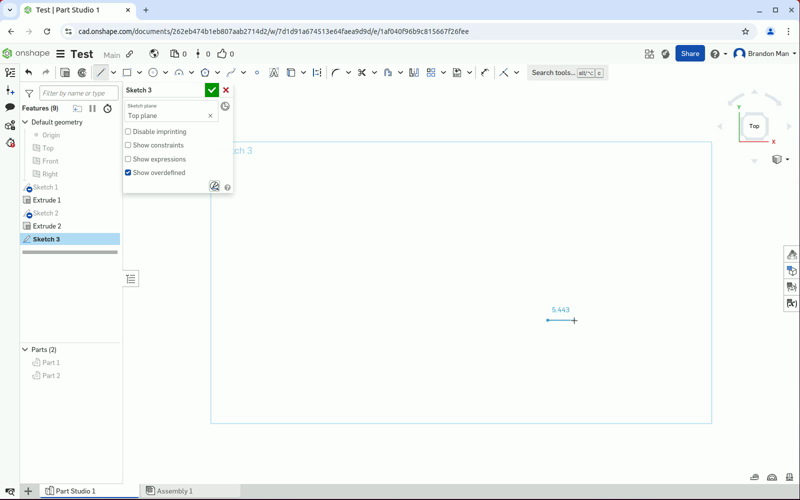
click(574, 320)
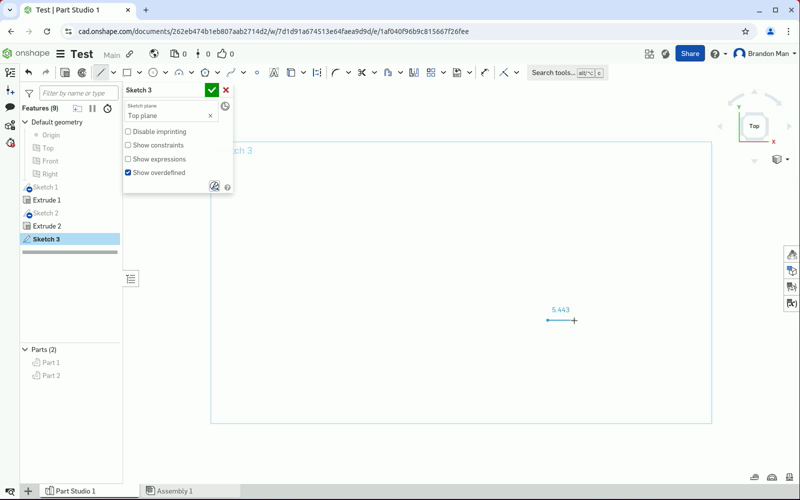
key_up(shift)
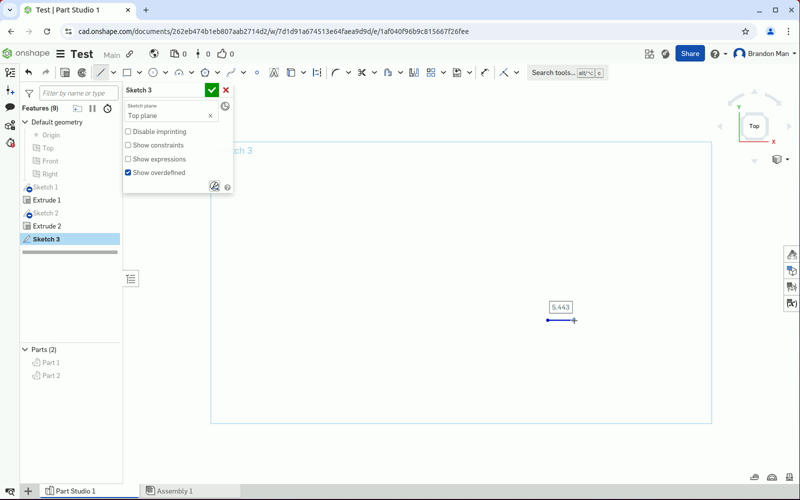
key_down(shift)
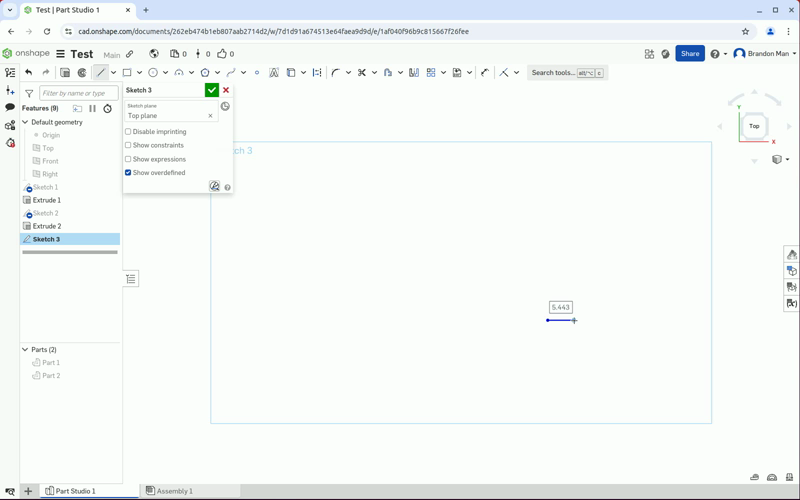
mouse_move(589, 320)
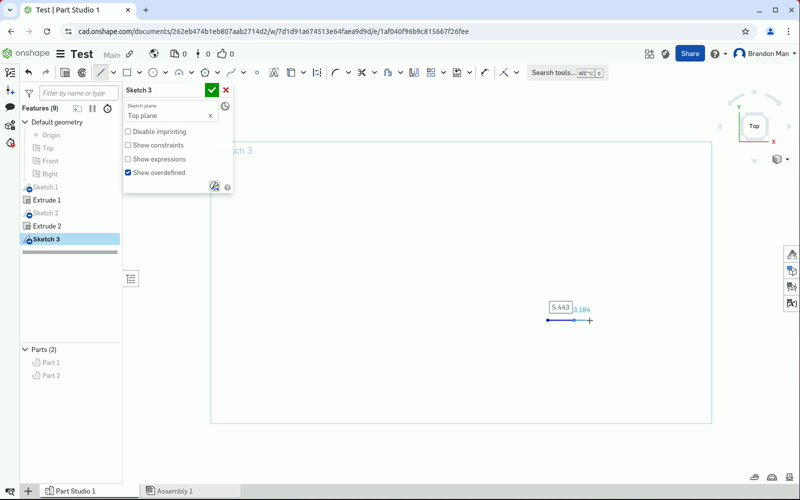
mouse_move(574, 288)
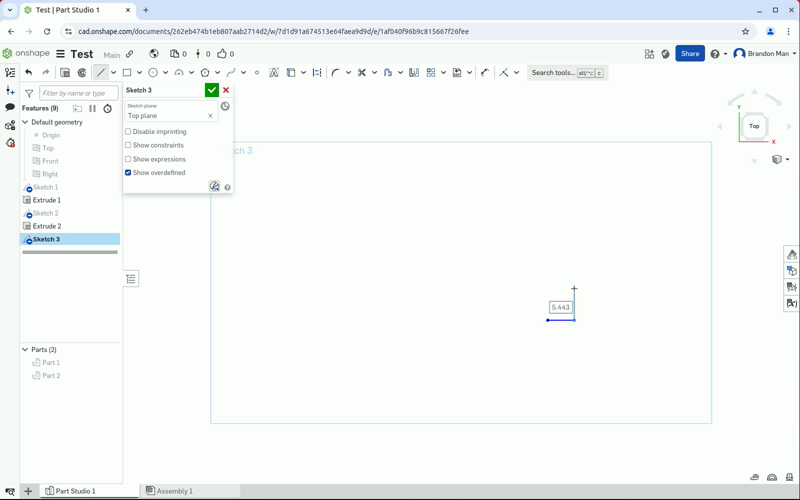
click(574, 288)
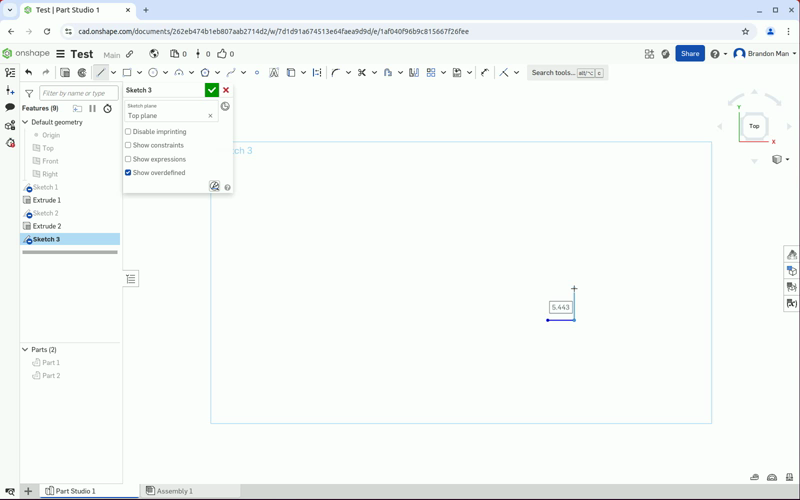
key_up(shift)
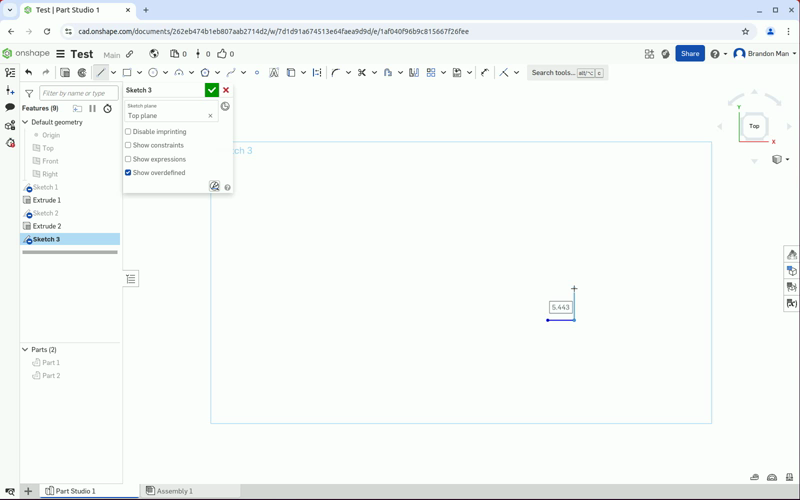
key_down(shift)
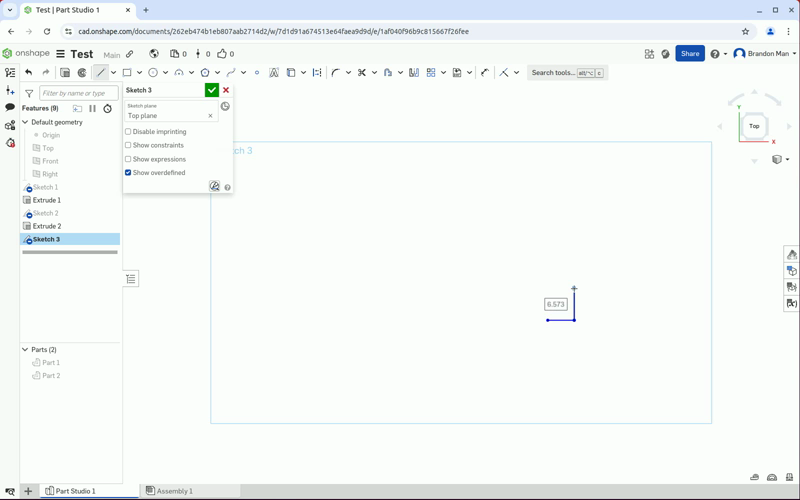
mouse_move(589, 288)
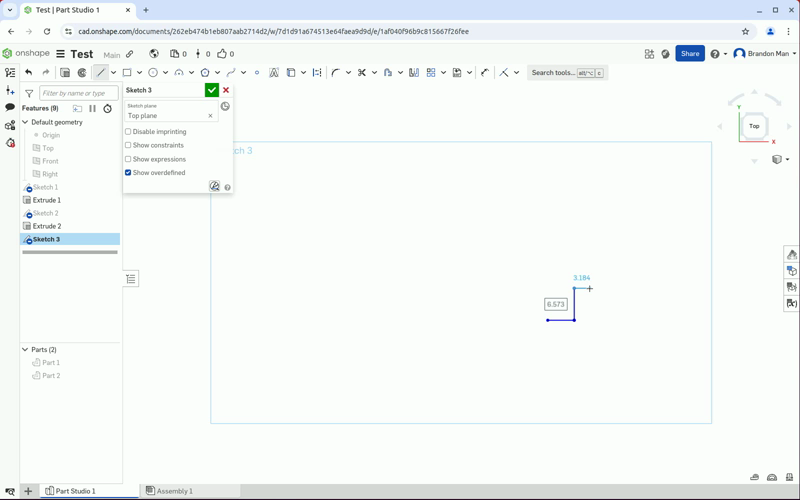
mouse_move(572, 288)
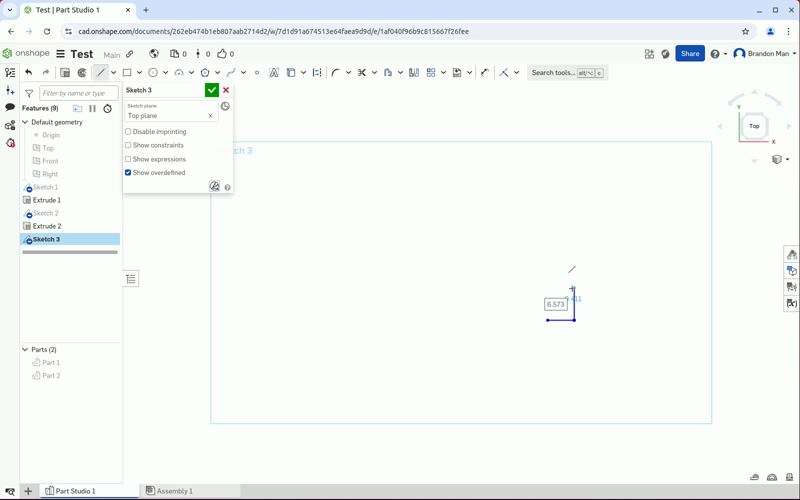
scroll(6)
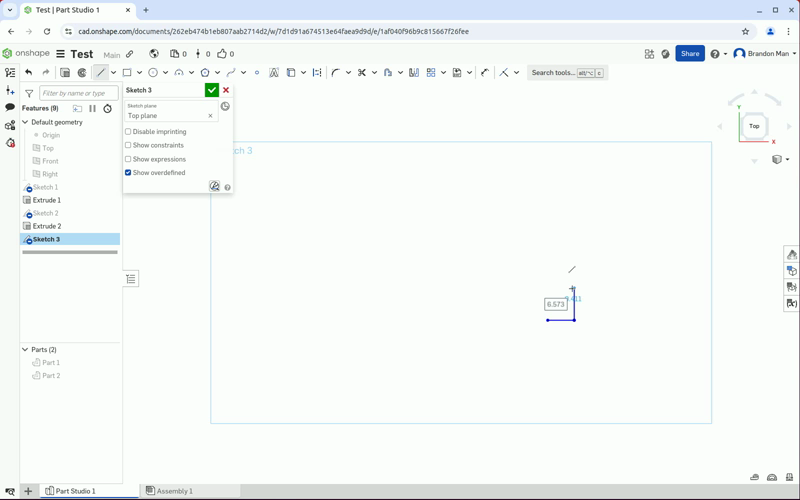
scroll(6)
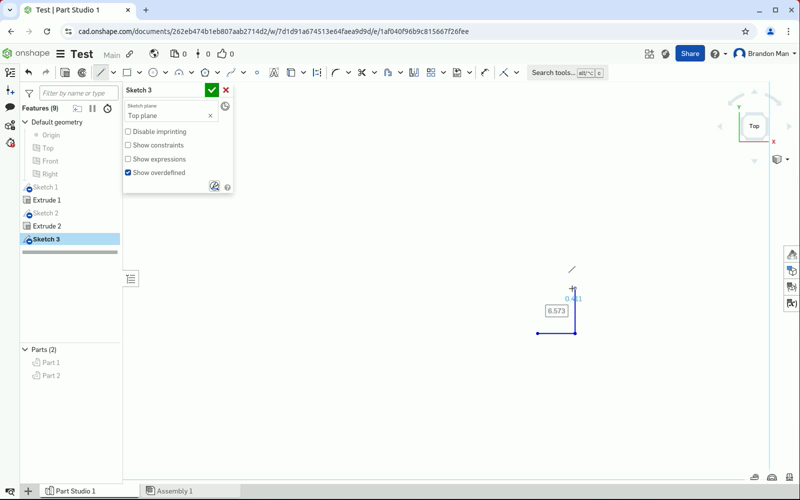
scroll(6)
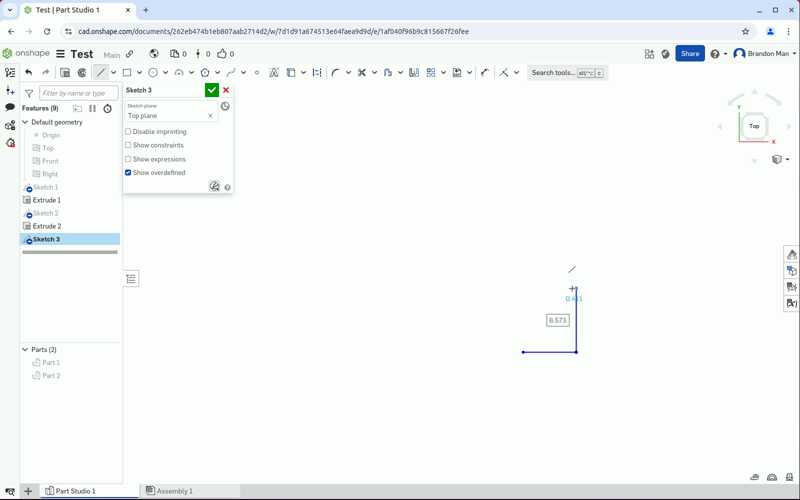
scroll(6)
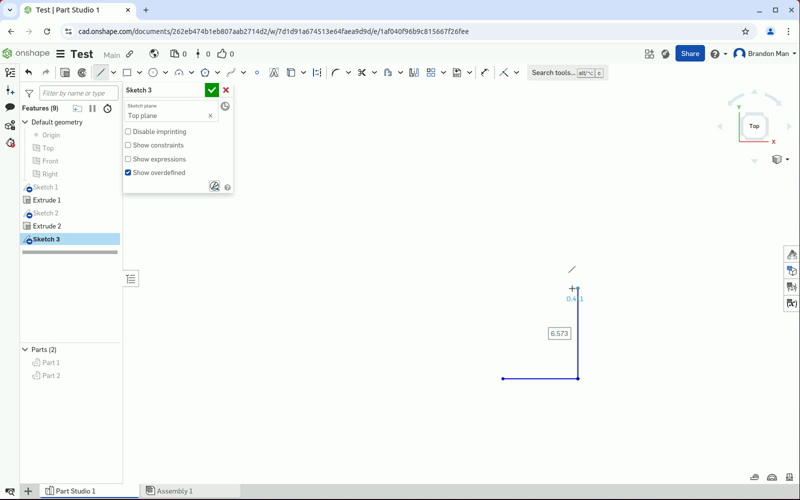
scroll(6)
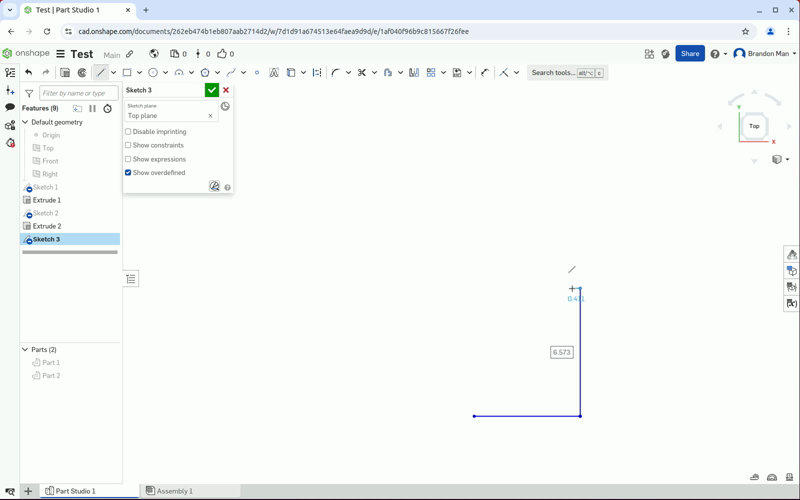
scroll(6)
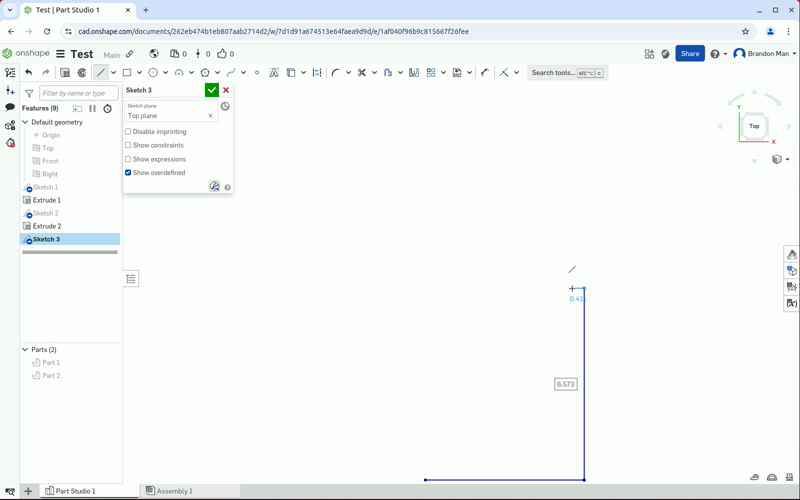
scroll(6)
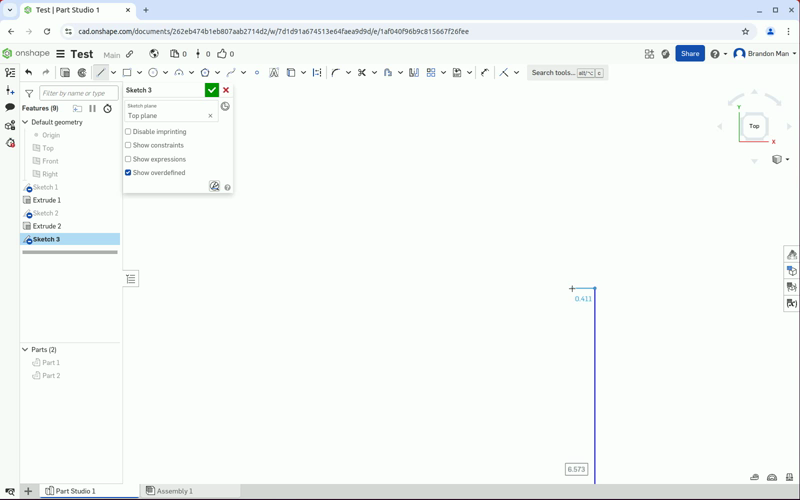
click(572, 288)
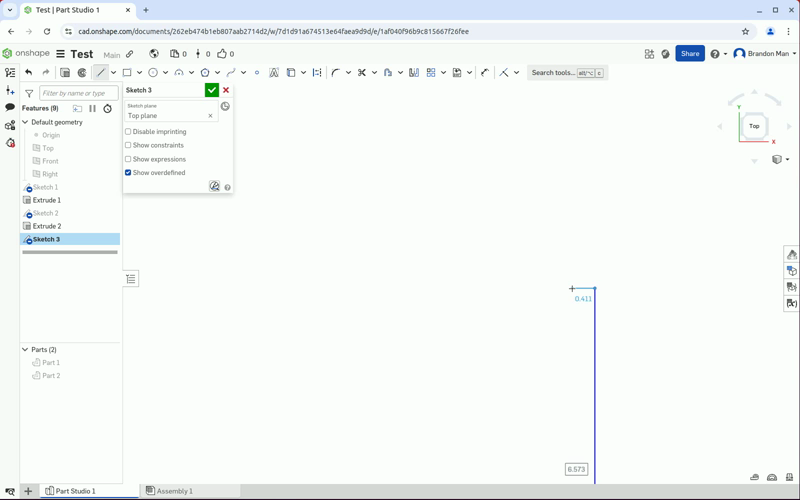
scroll(-6)
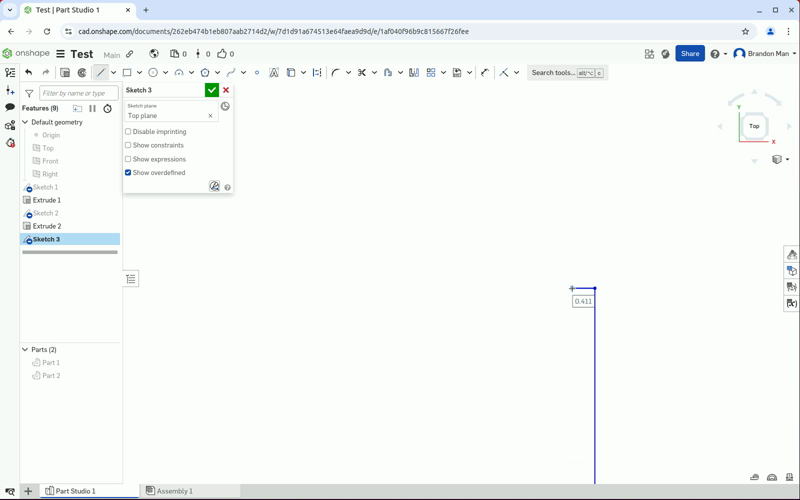
scroll(-6)
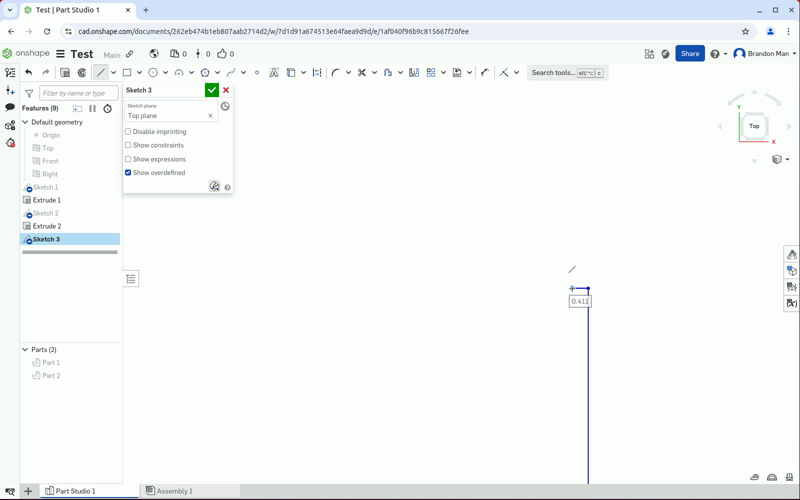
scroll(-6)
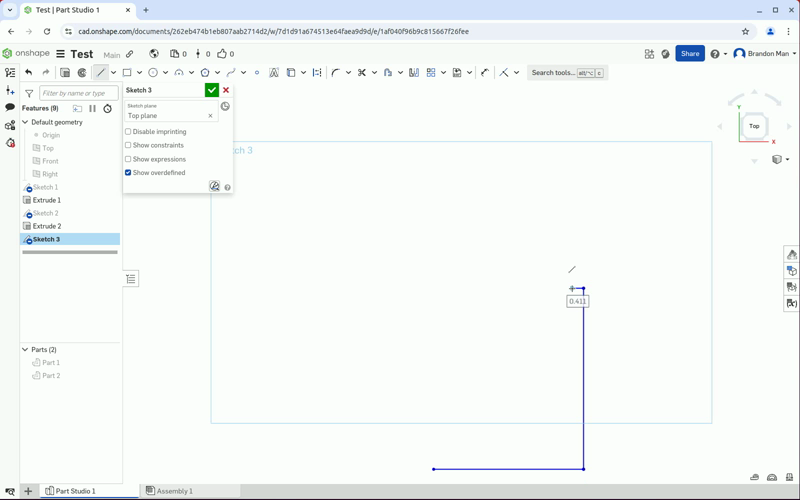
scroll(-6)
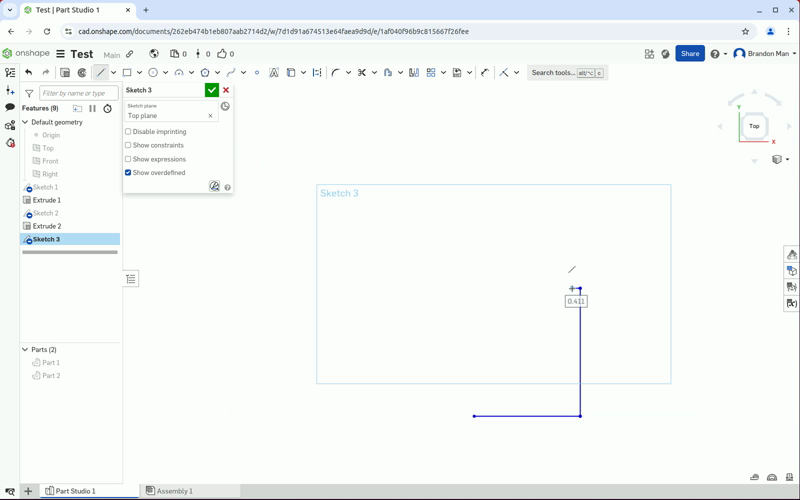
scroll(-6)
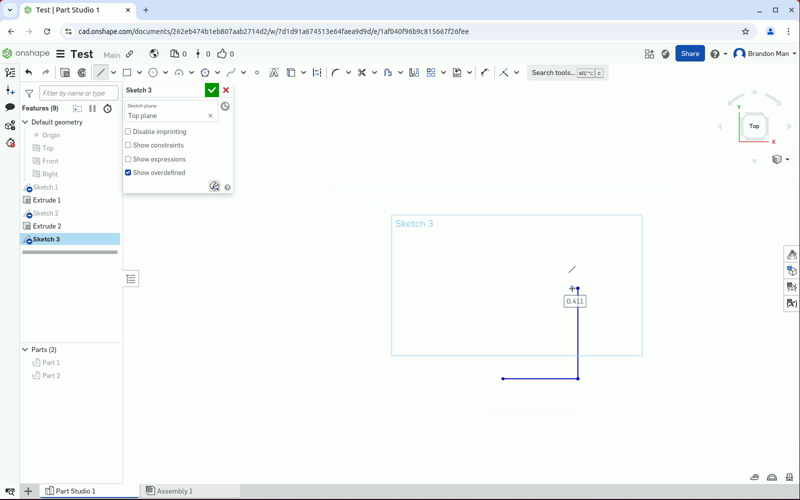
scroll(-6)
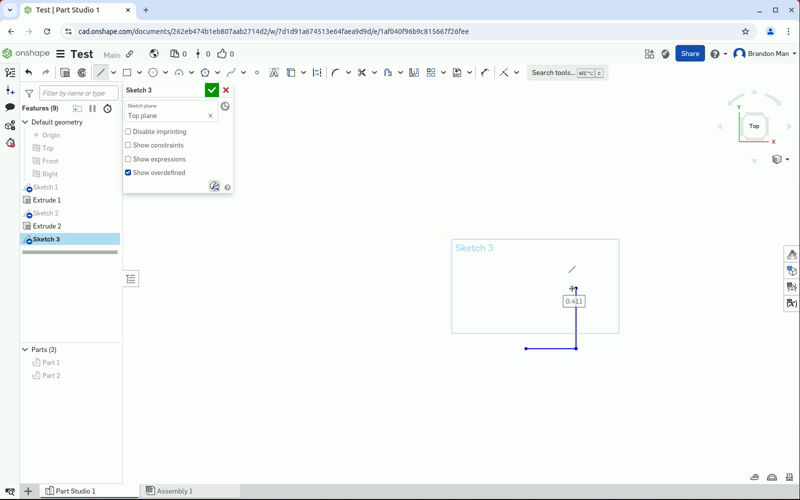
scroll(-6)
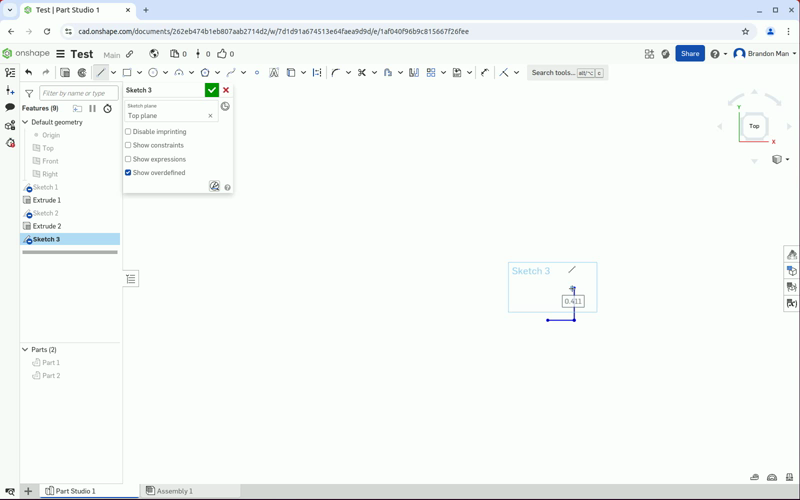
key_up(shift)
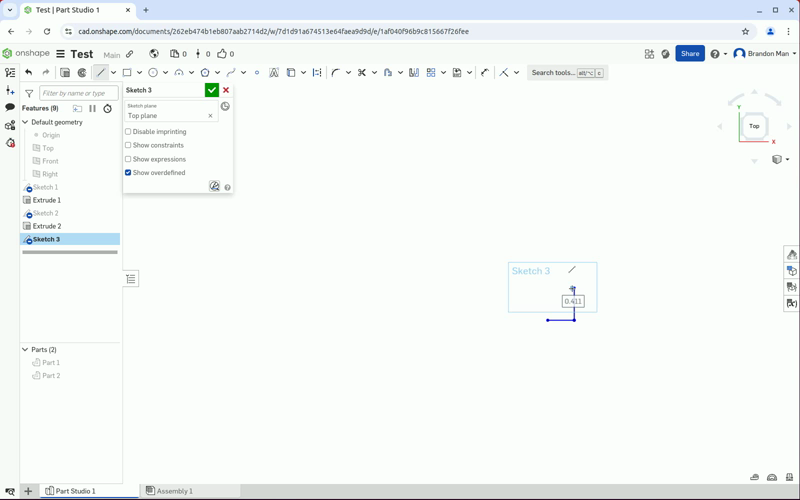
key_down(shift)
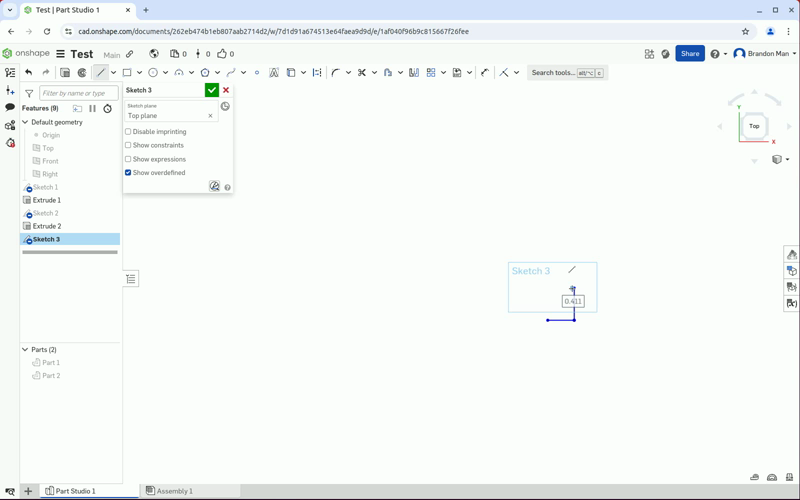
mouse_move(589, 288)
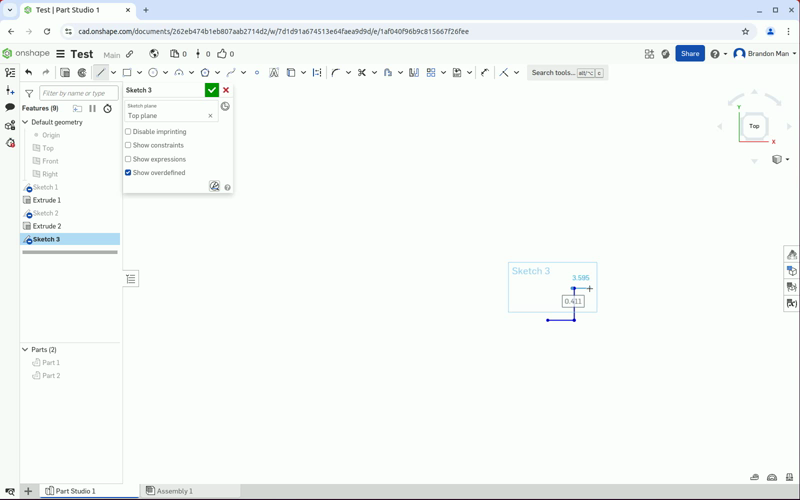
mouse_move(572, 319)
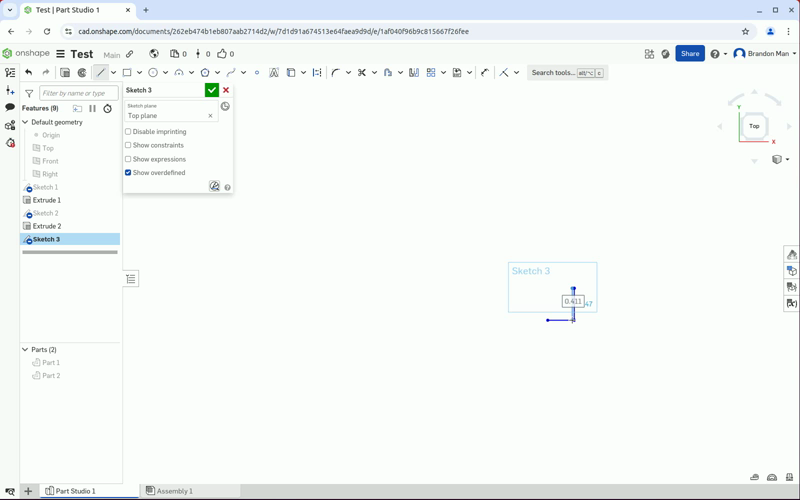
scroll(6)
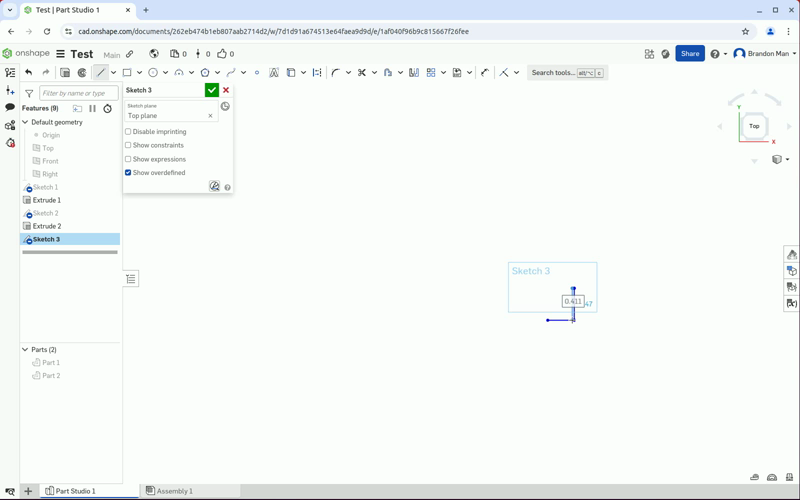
scroll(6)
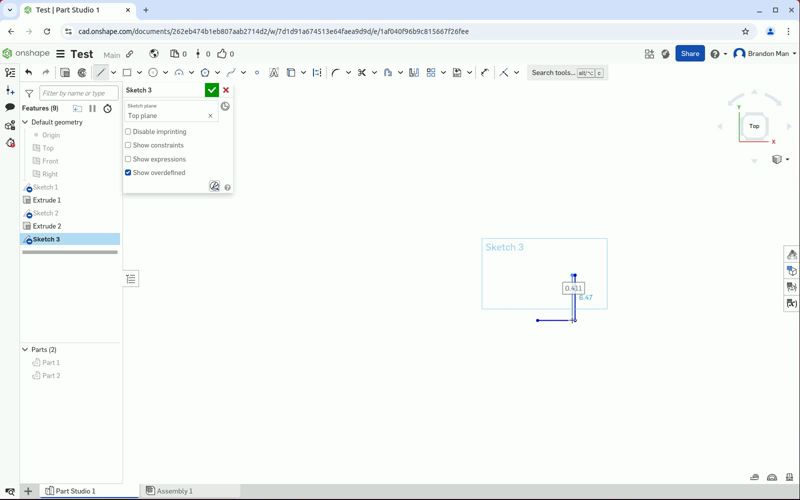
scroll(6)
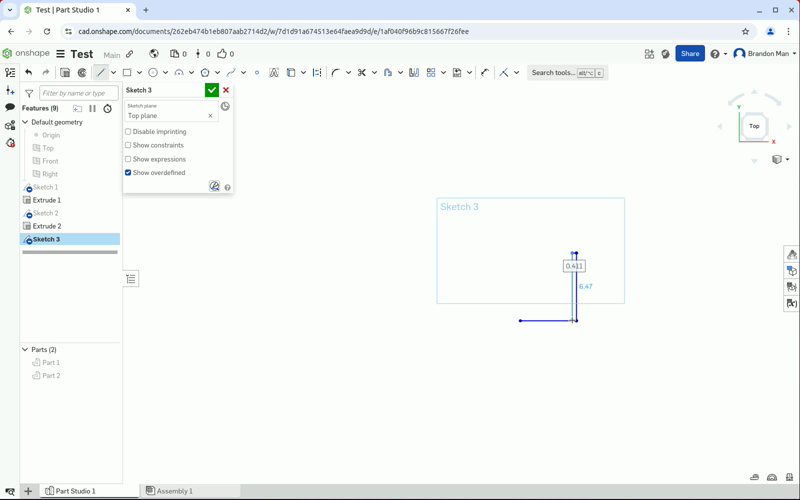
scroll(6)
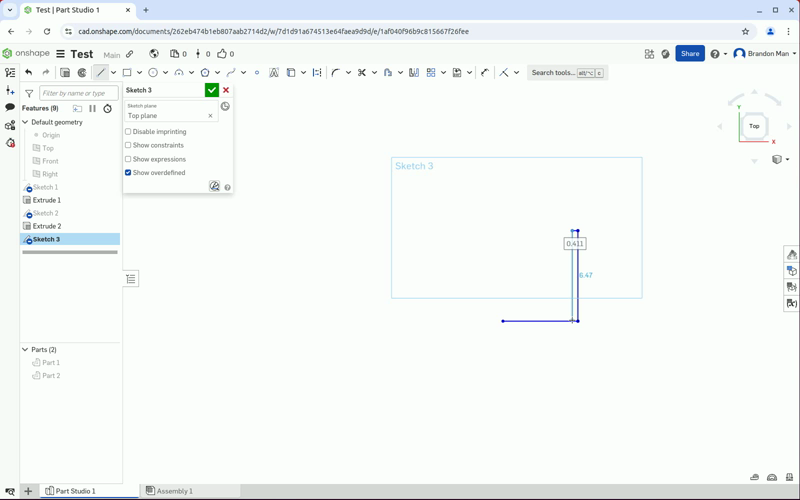
scroll(6)
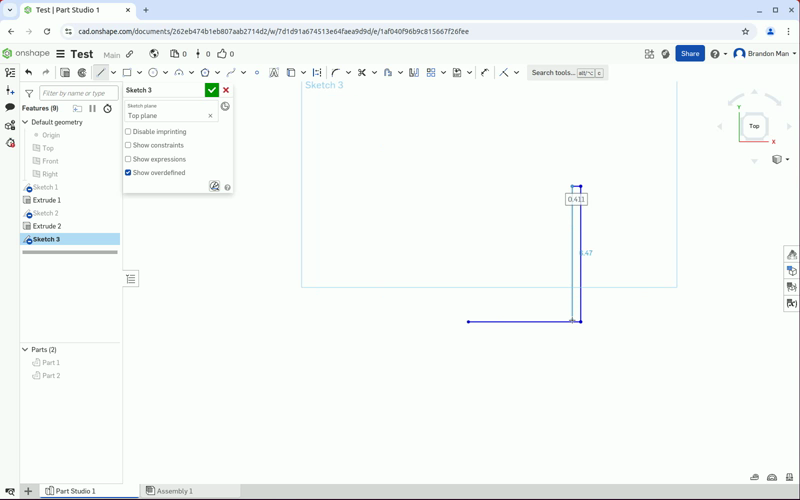
scroll(6)
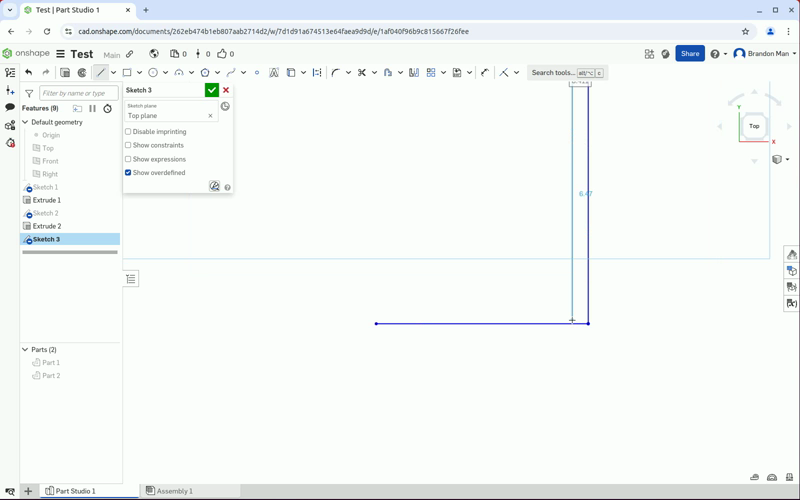
scroll(6)
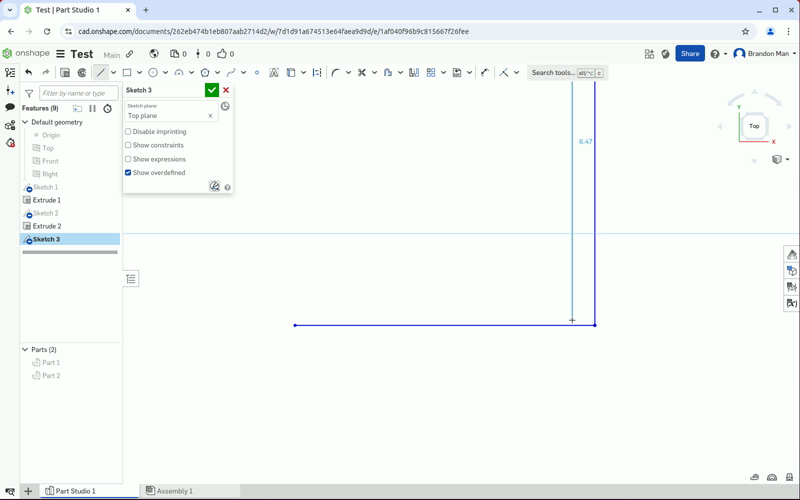
click(572, 319)
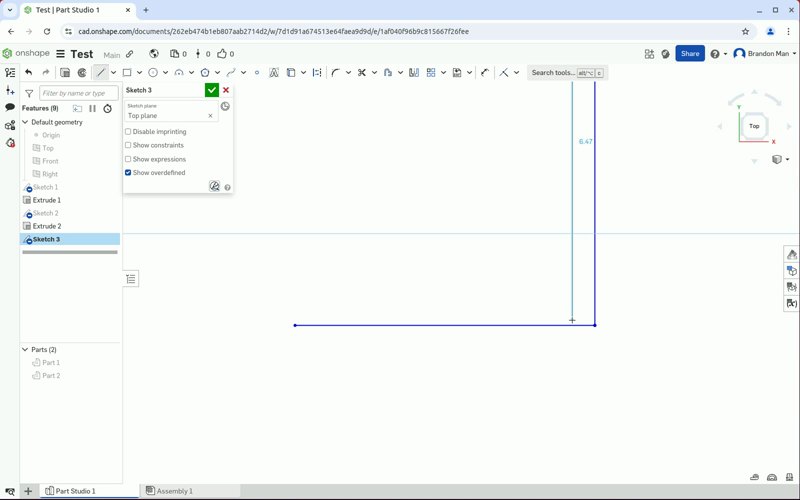
scroll(-6)
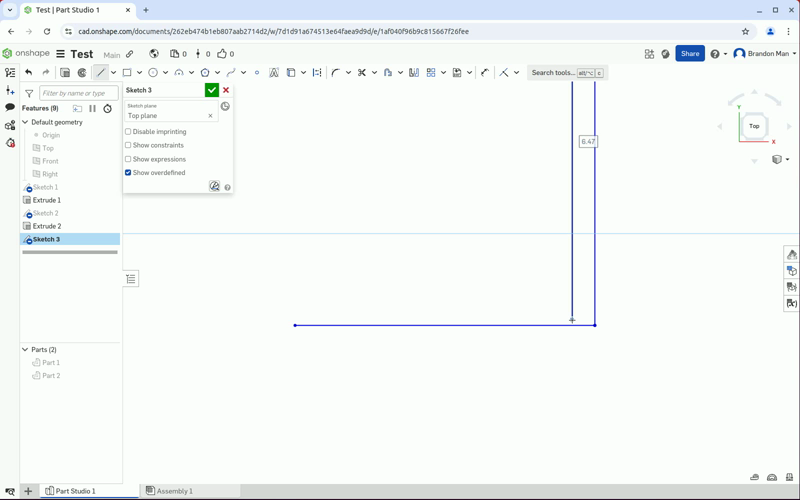
scroll(-6)
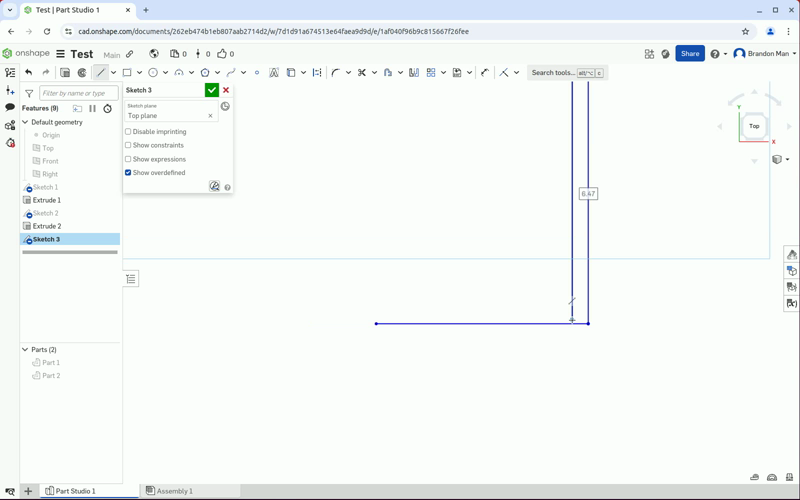
scroll(-6)
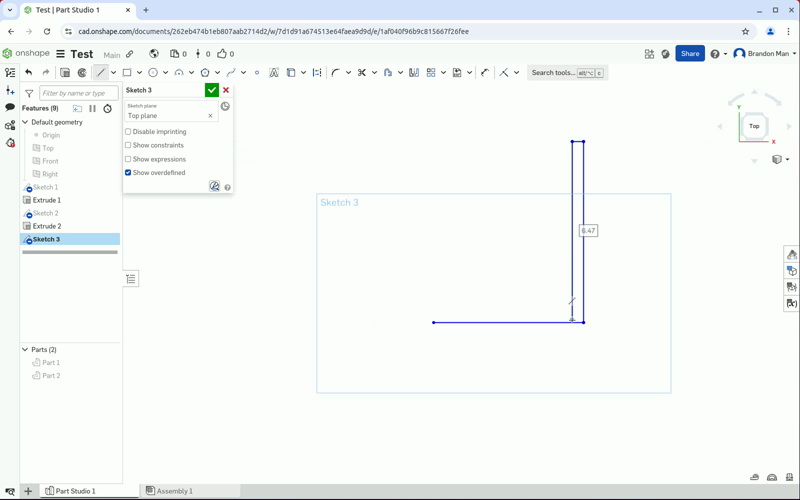
scroll(-6)
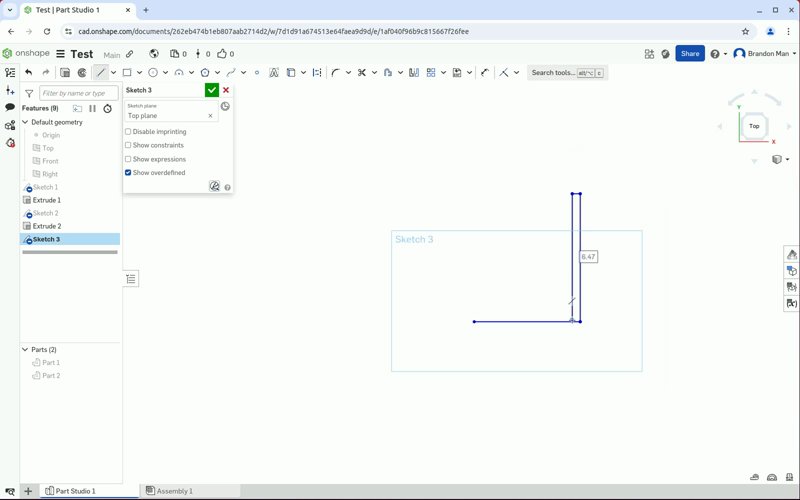
scroll(-6)
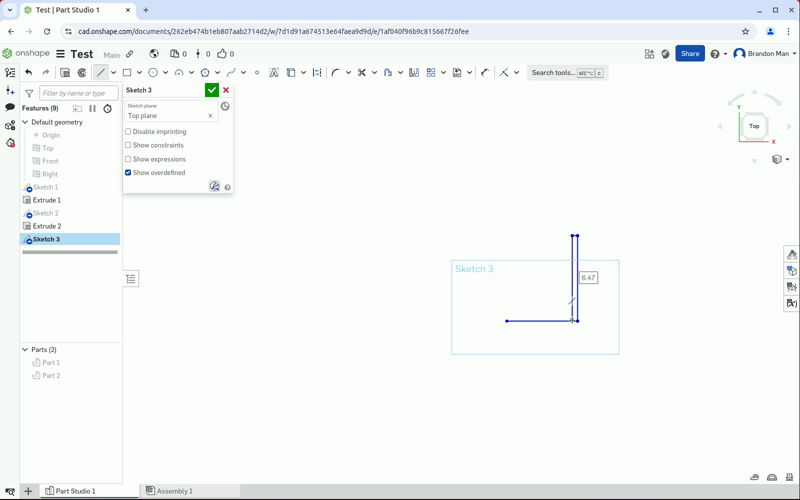
scroll(-6)
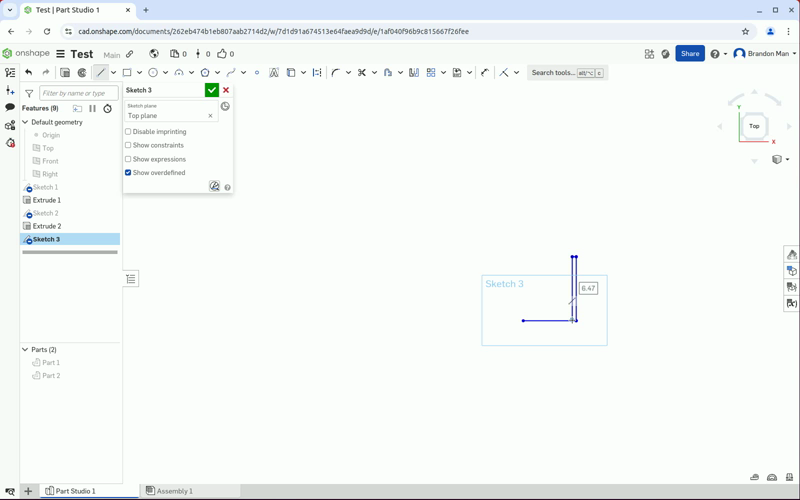
scroll(-6)
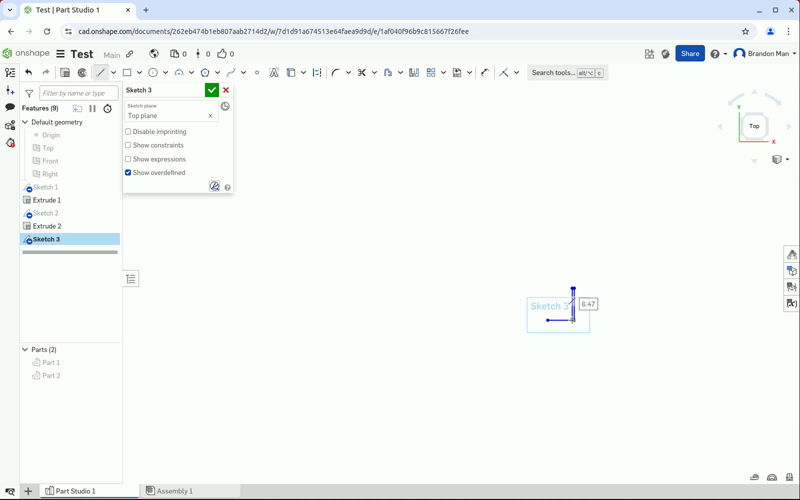
key_up(shift)
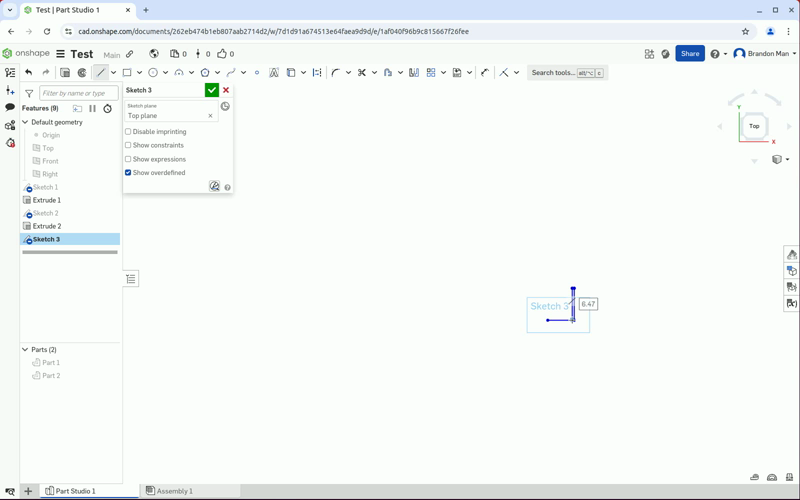
key_down(shift)
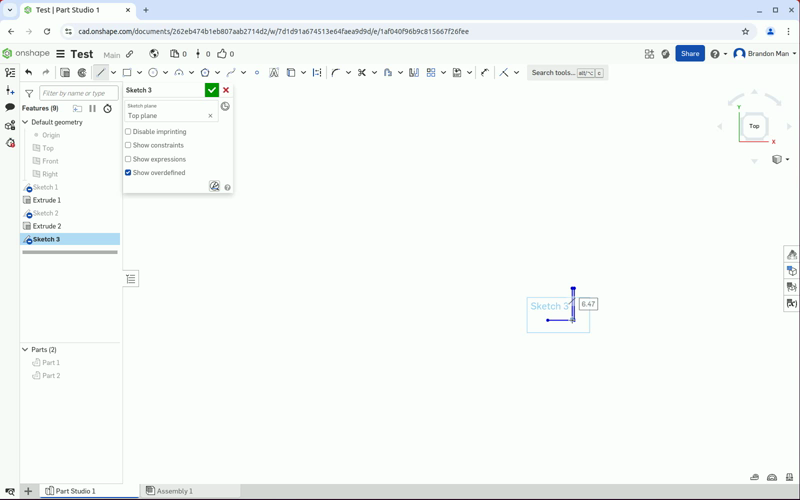
mouse_move(589, 319)
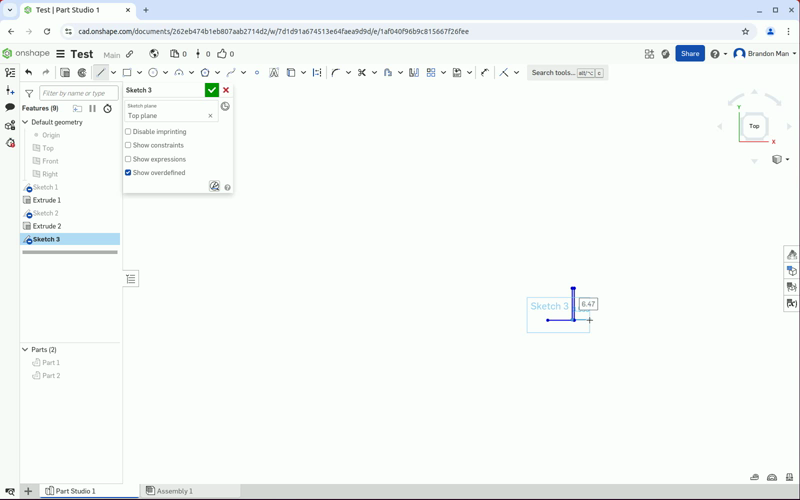
mouse_move(548, 319)
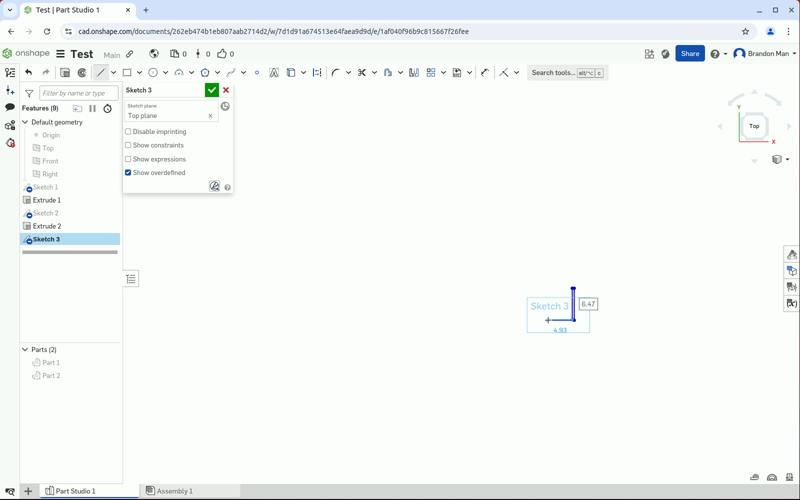
scroll(6)
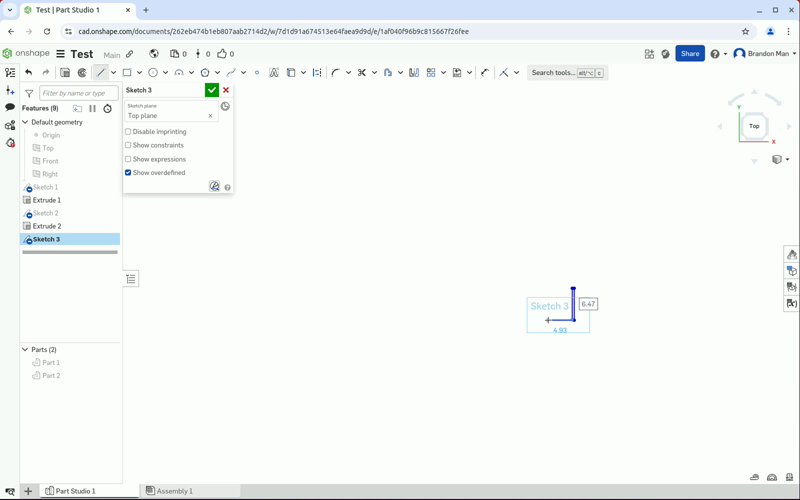
scroll(6)
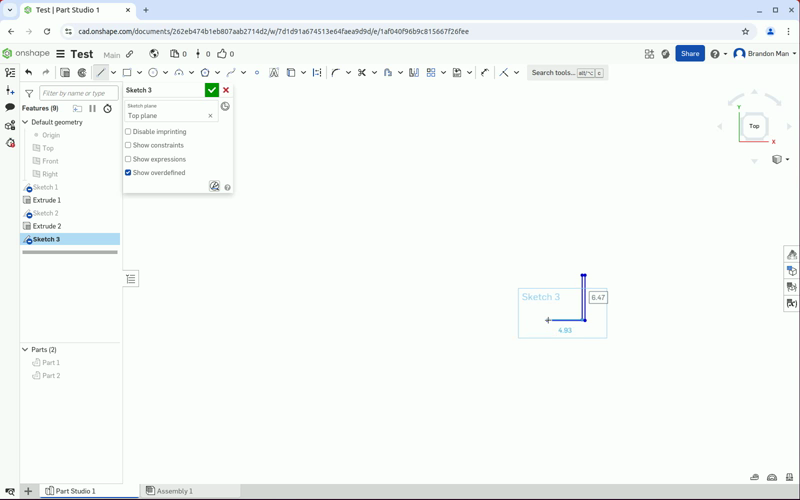
scroll(6)
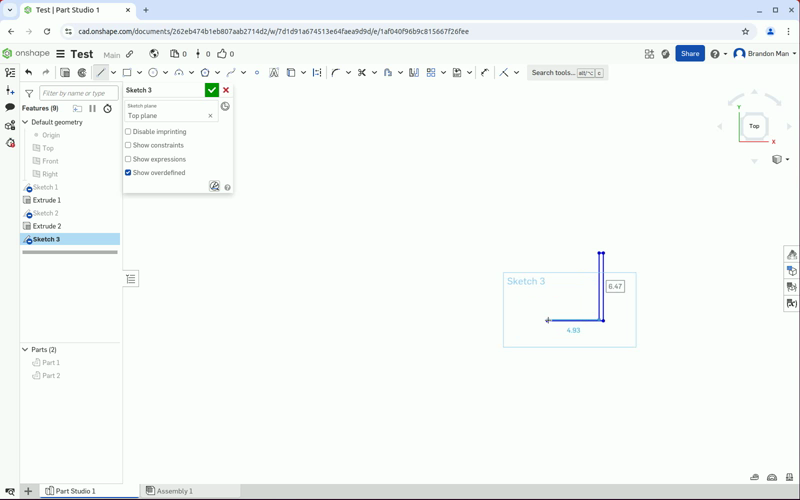
scroll(6)
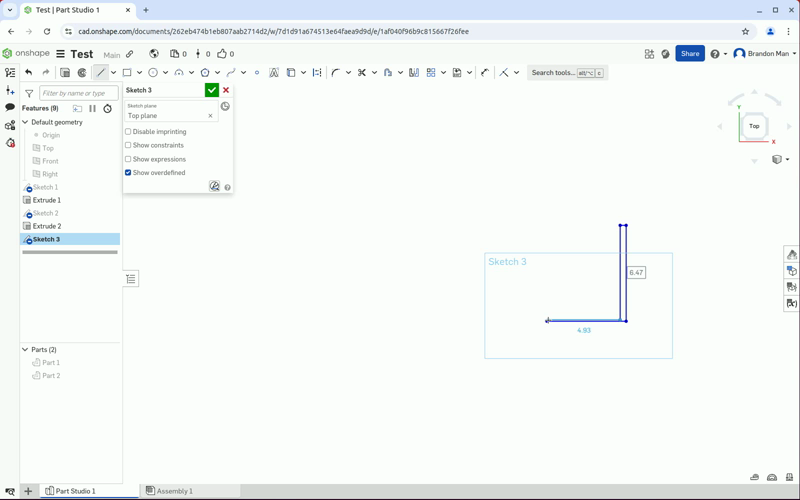
scroll(6)
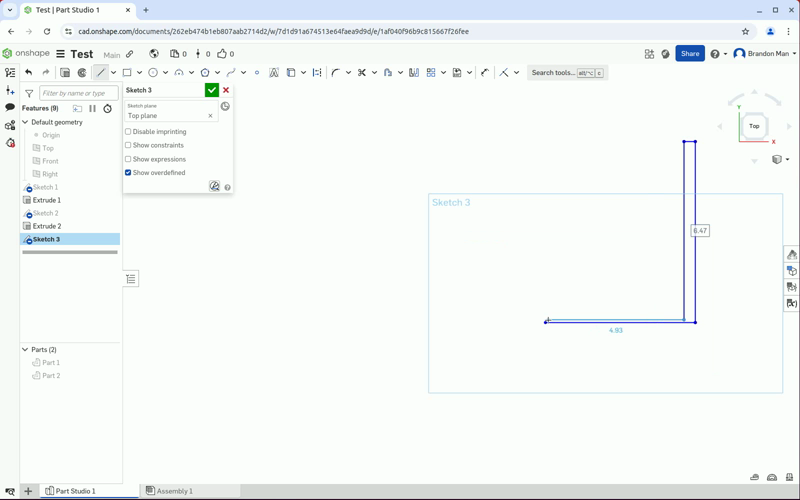
scroll(6)
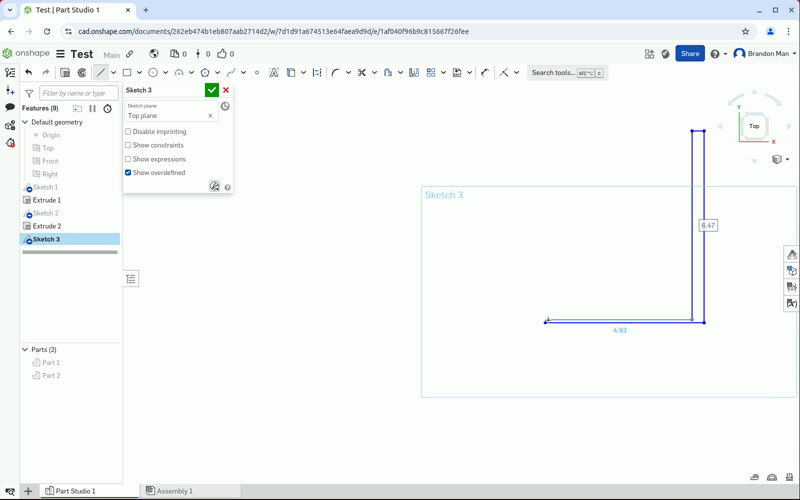
scroll(6)
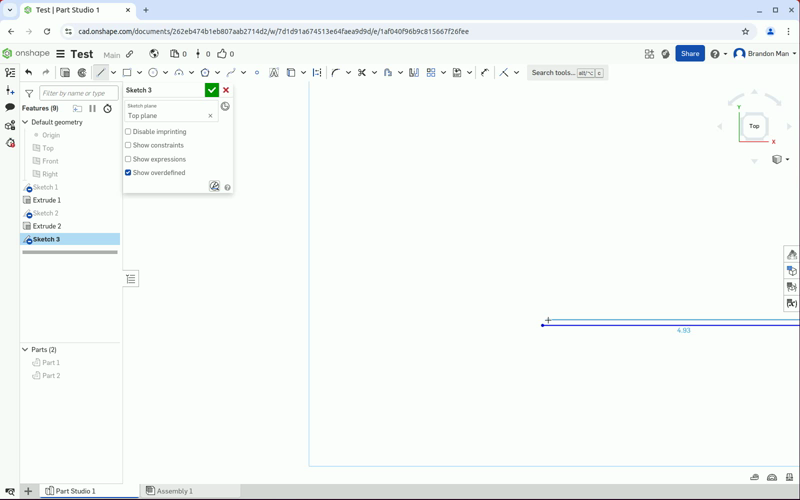
click(548, 319)
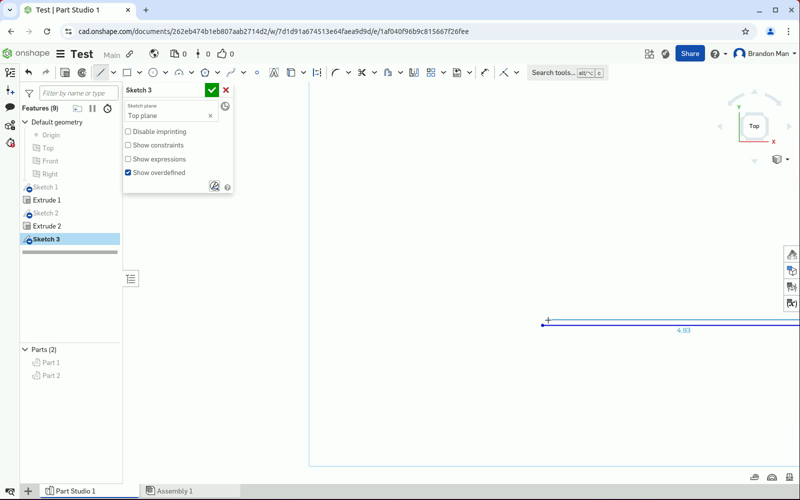
scroll(-6)
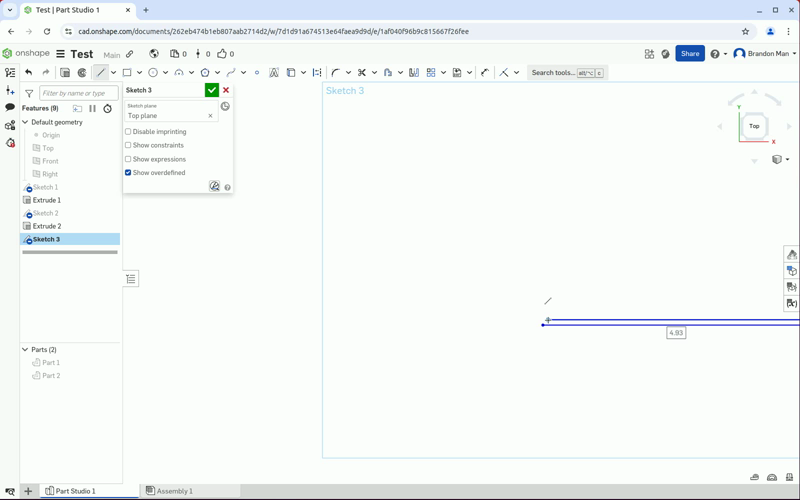
scroll(-6)
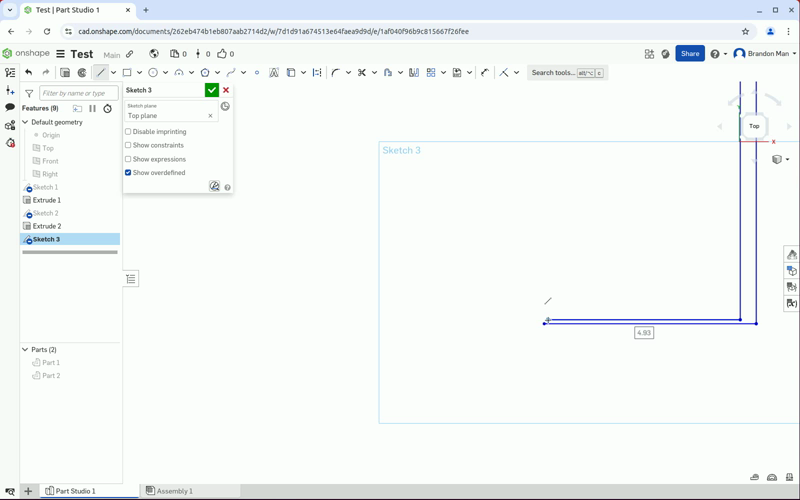
scroll(-6)
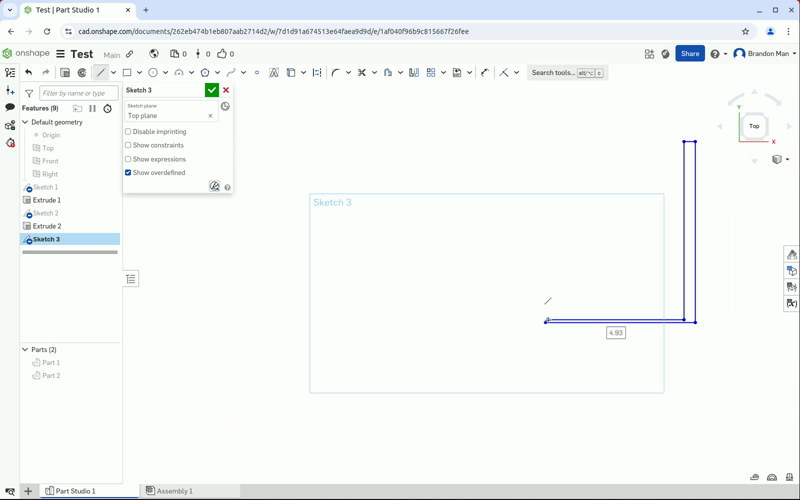
scroll(-6)
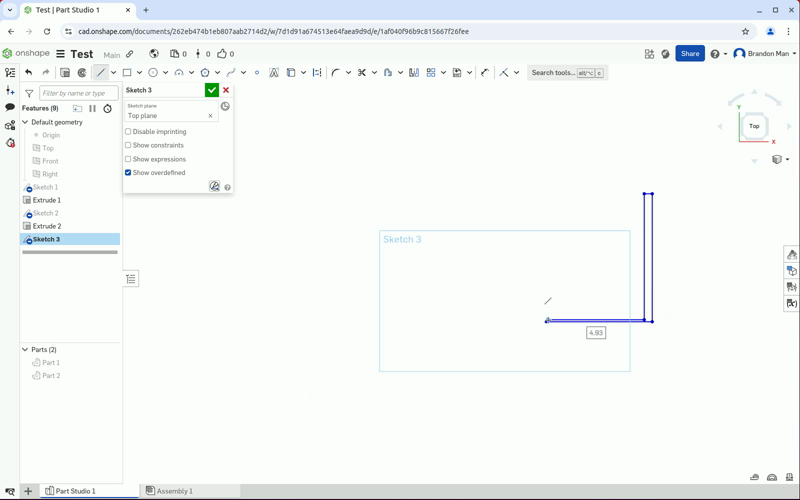
scroll(-6)
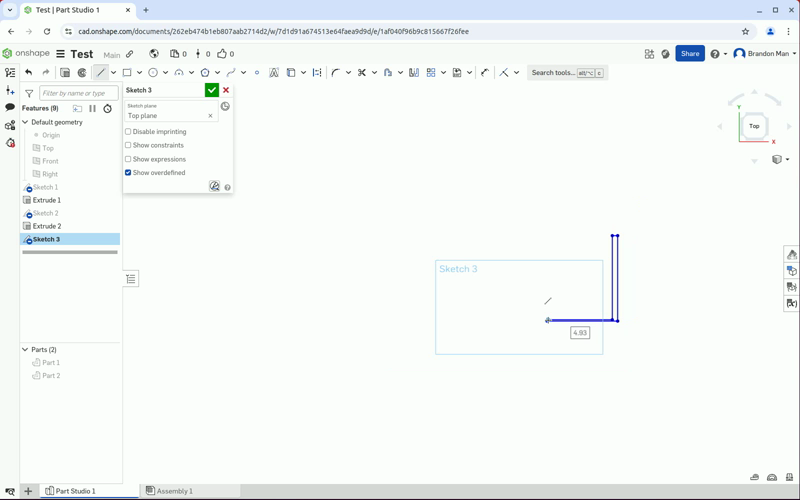
scroll(-6)
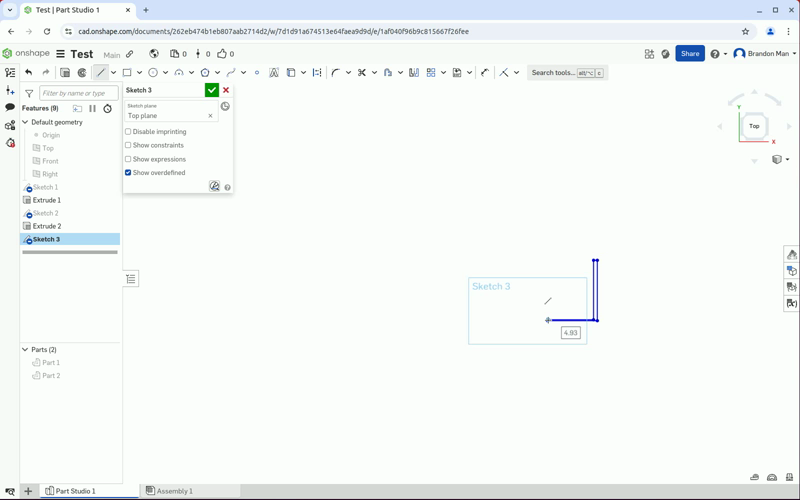
scroll(-6)
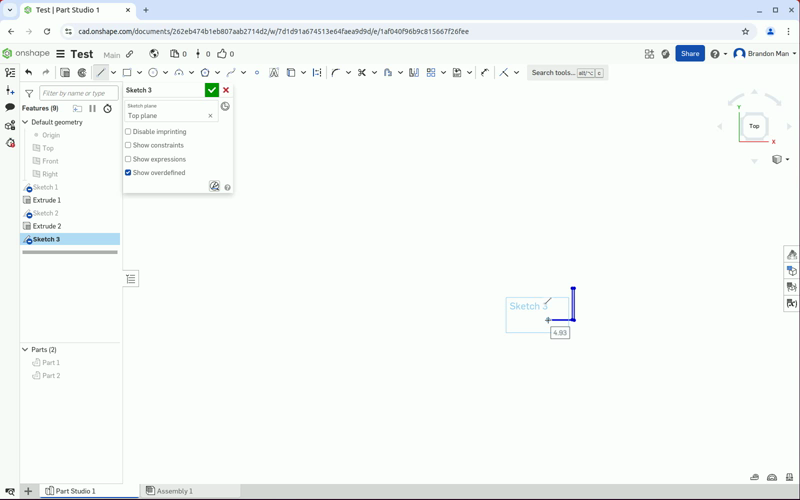
key_up(shift)
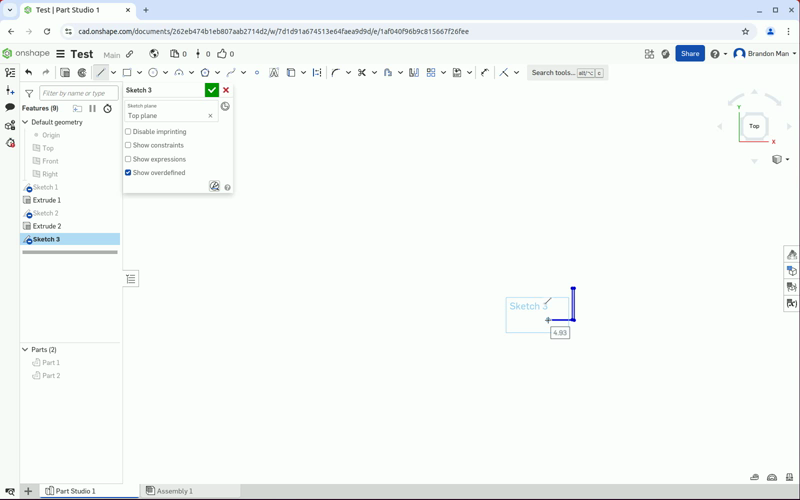
key_down(shift)
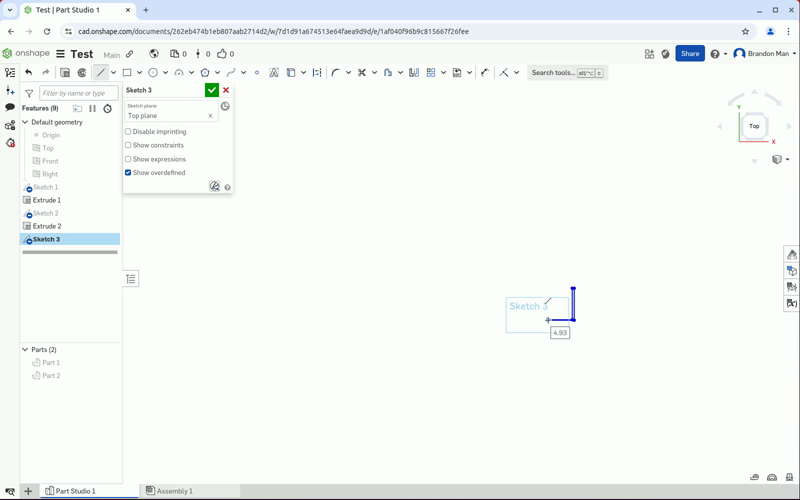
mouse_move(578, 319)
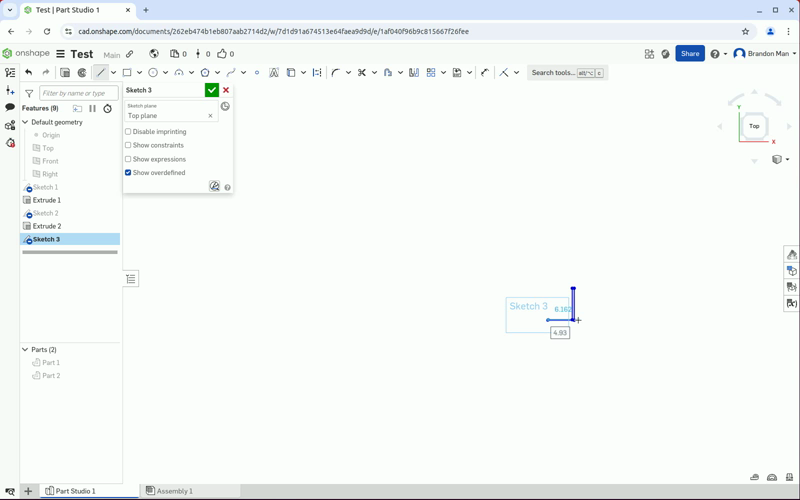
mouse_move(547, 319)
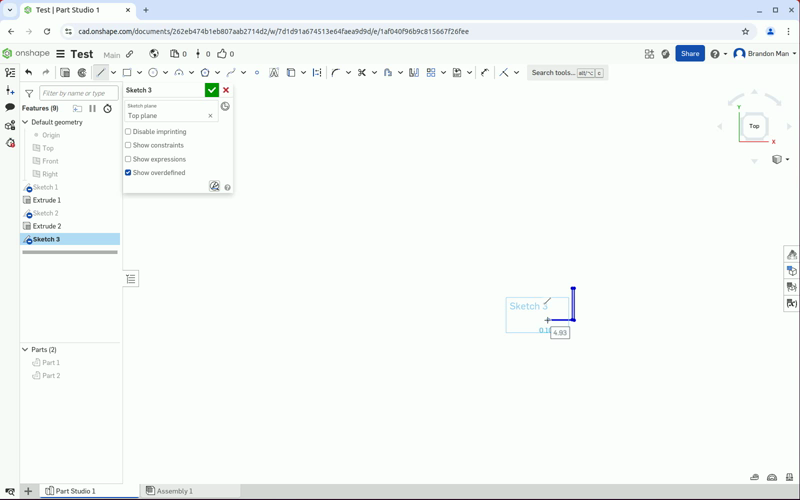
scroll(6)
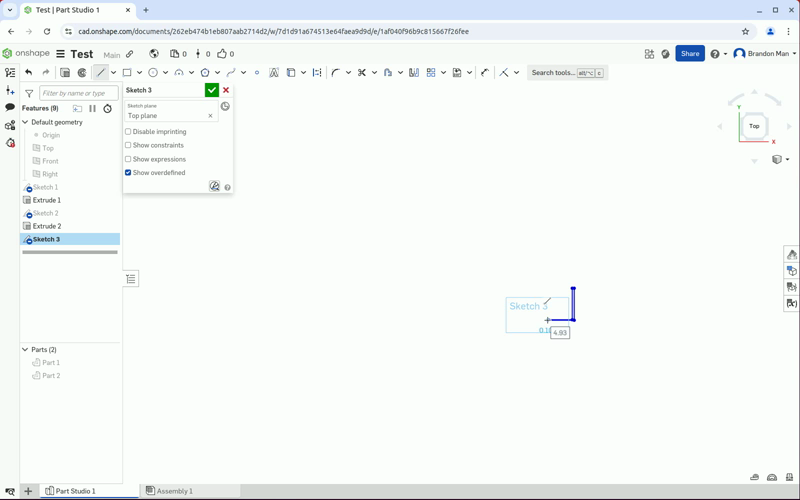
scroll(6)
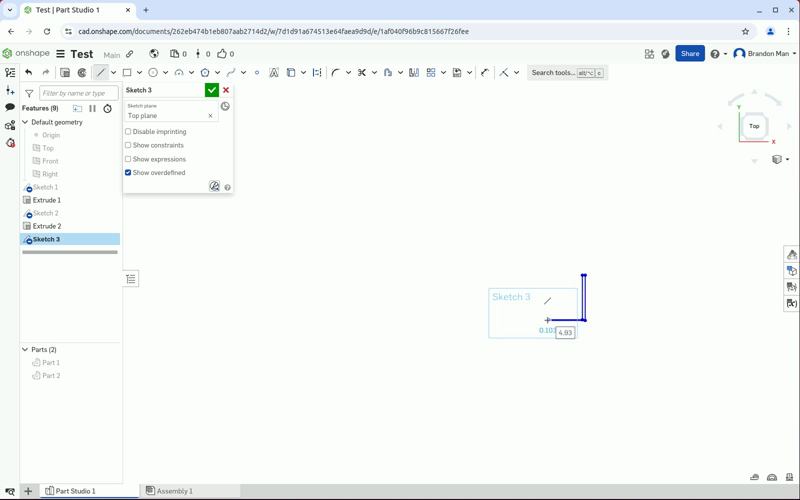
scroll(6)
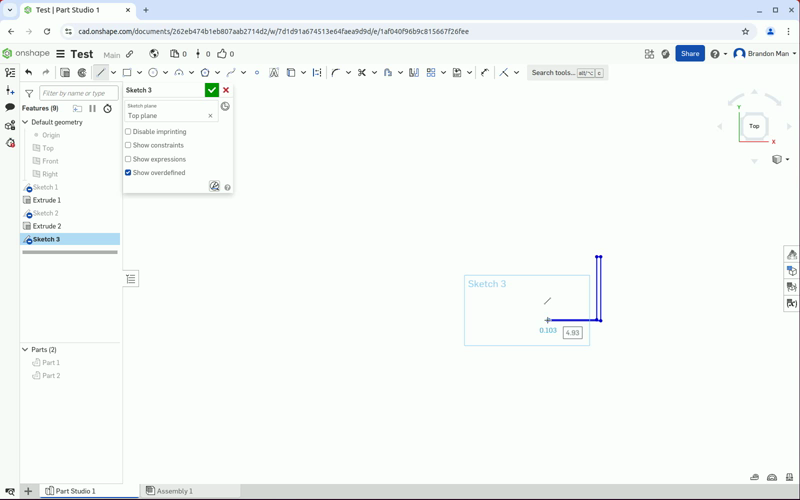
scroll(6)
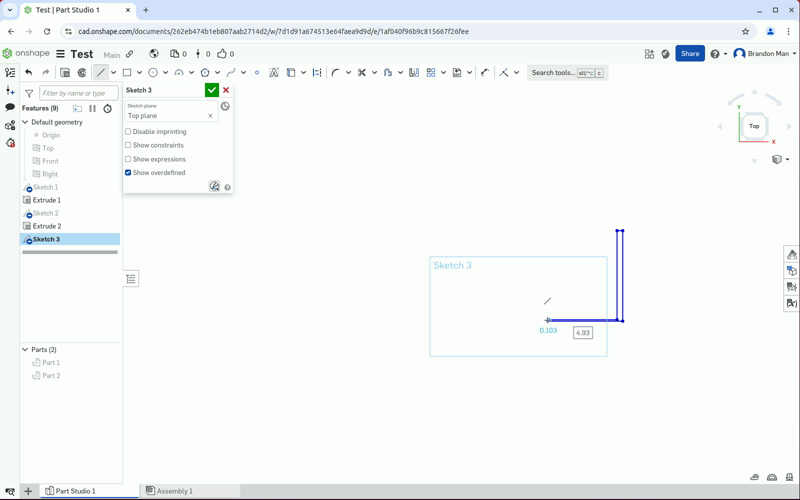
scroll(6)
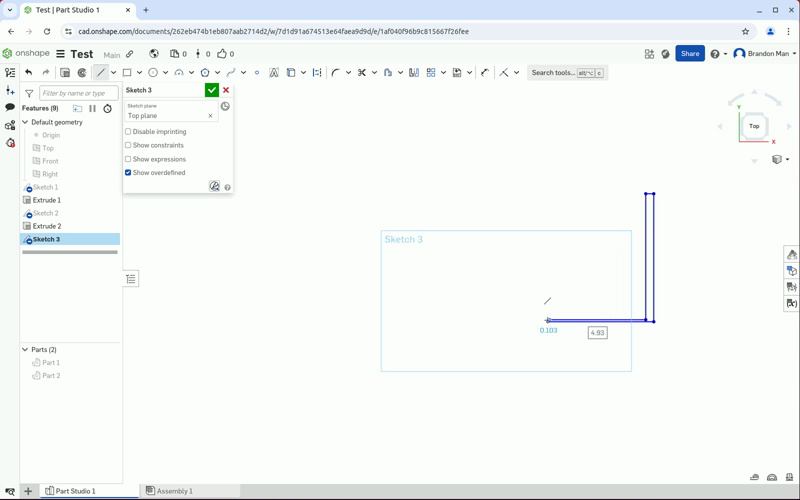
scroll(6)
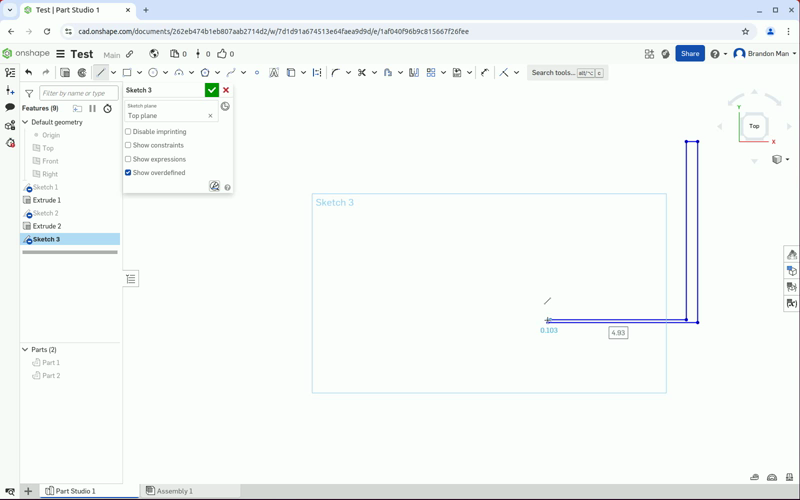
scroll(6)
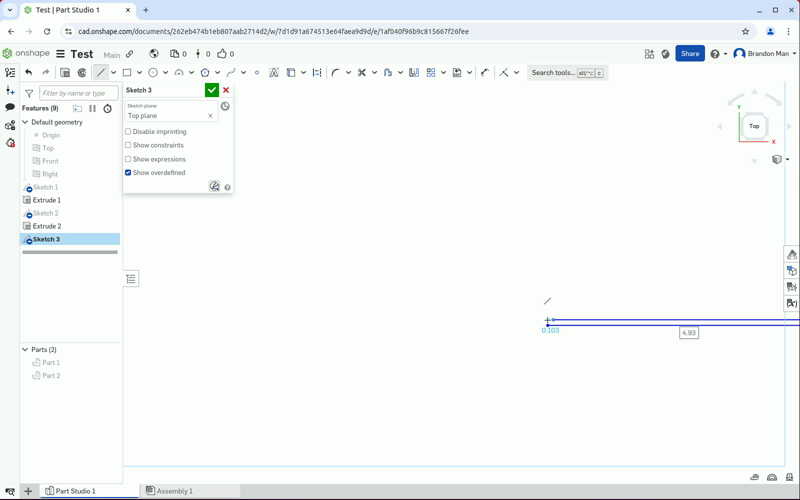
click(547, 319)
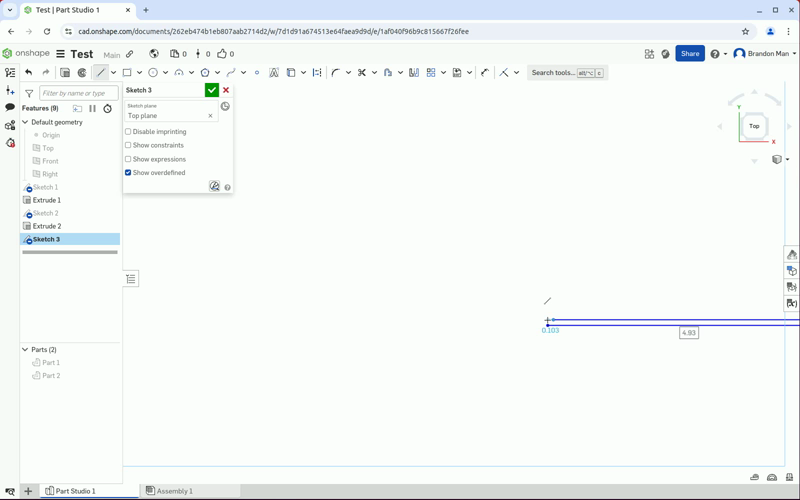
scroll(-6)
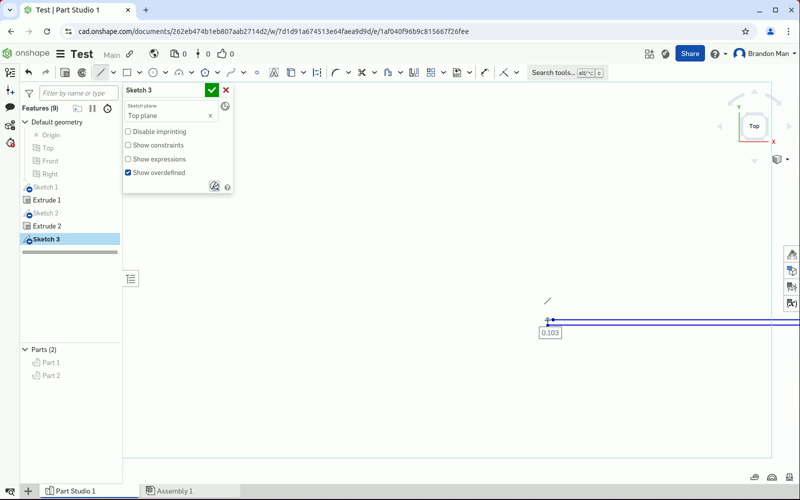
scroll(-6)
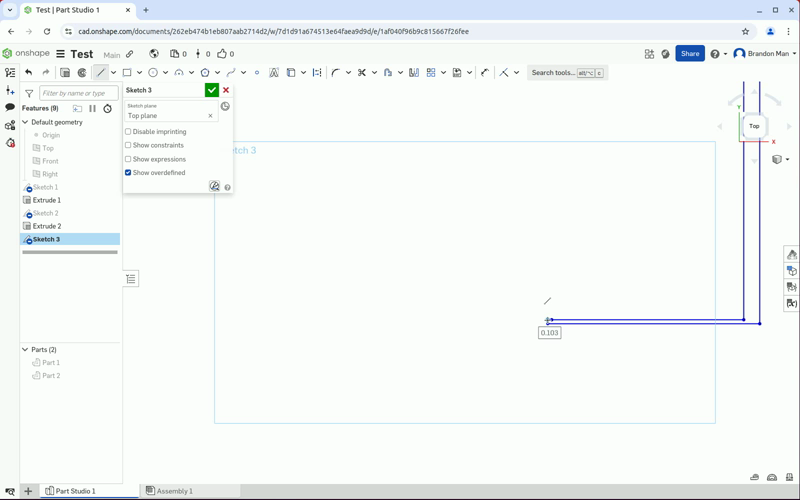
scroll(-6)
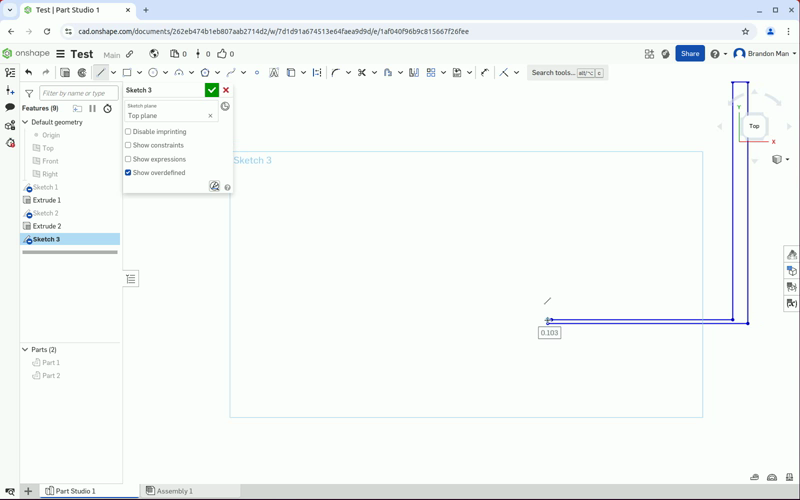
scroll(-6)
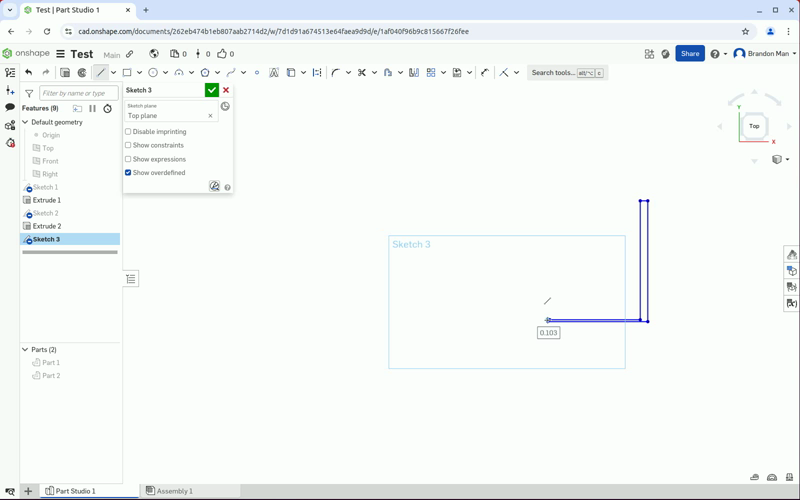
scroll(-6)
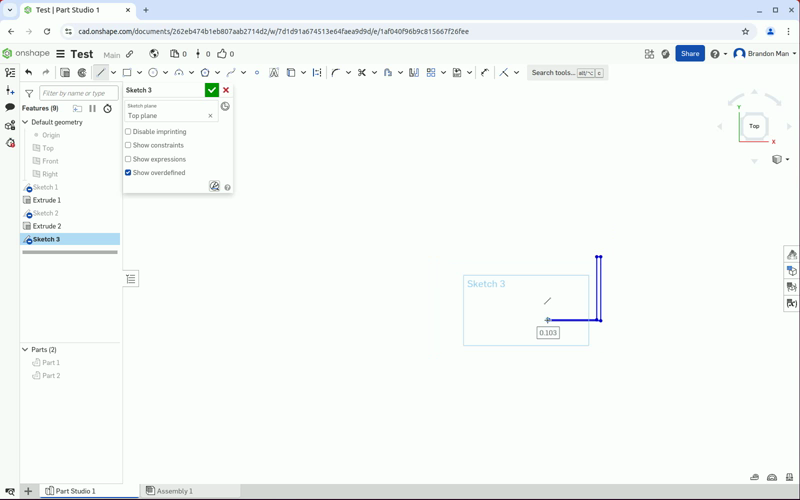
scroll(-6)
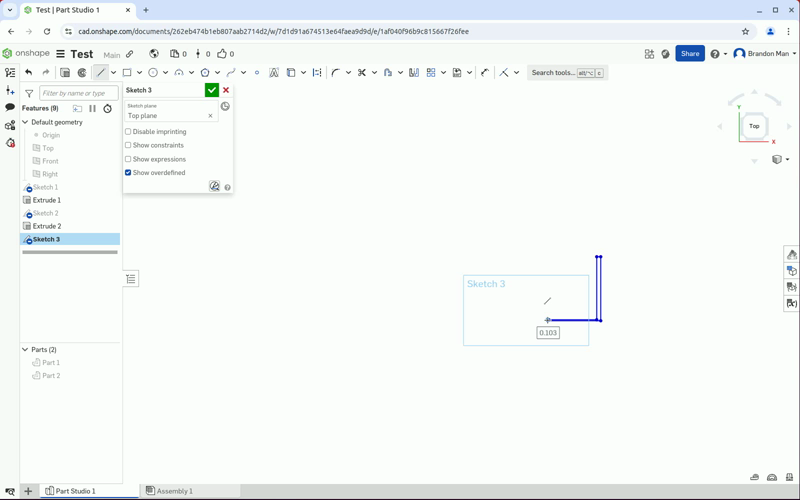
scroll(-6)
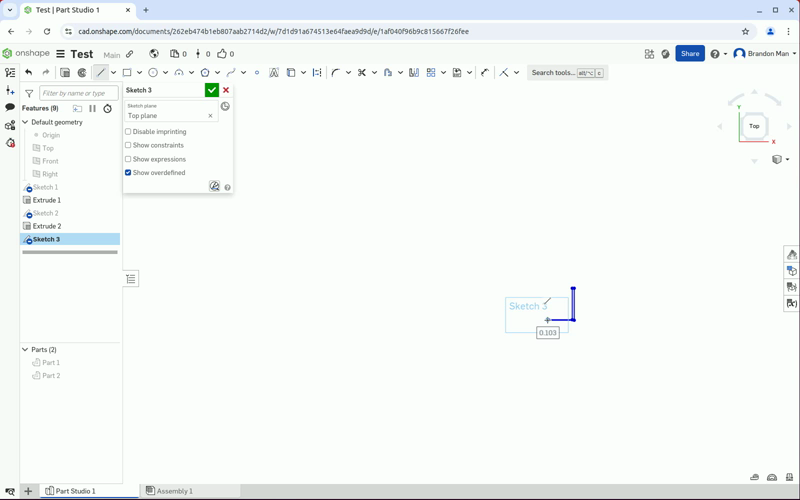
key_up(shift)
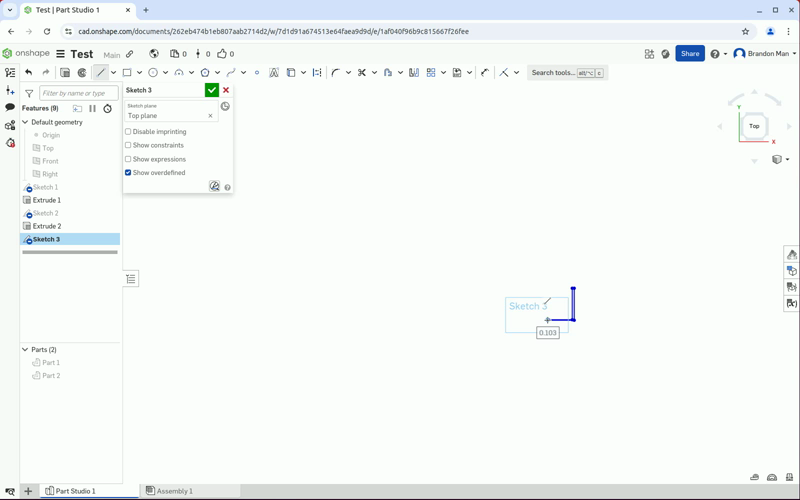
mouse_move(577, 319)
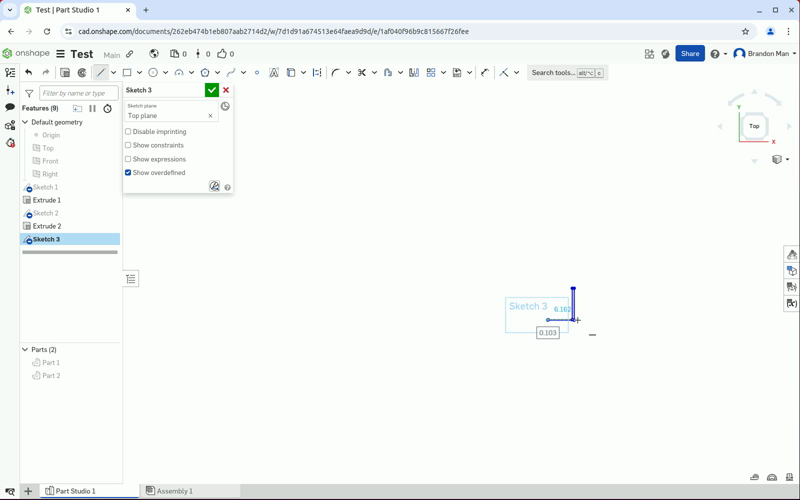
key_down(shift)
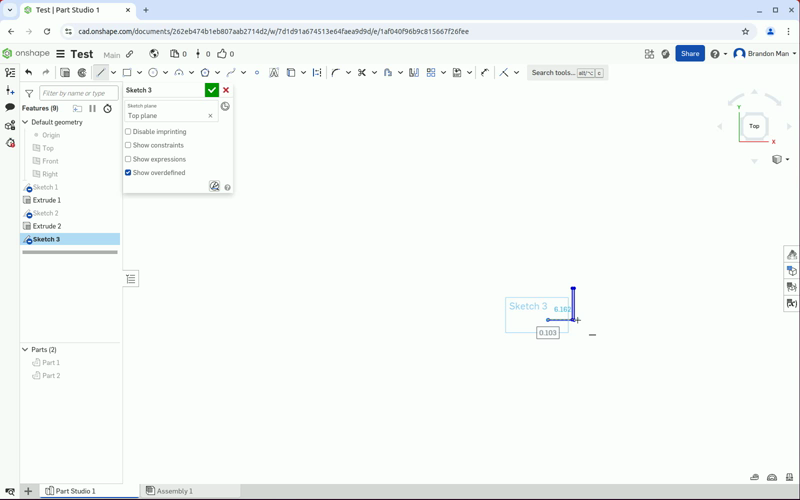
mouse_move(547, 320)
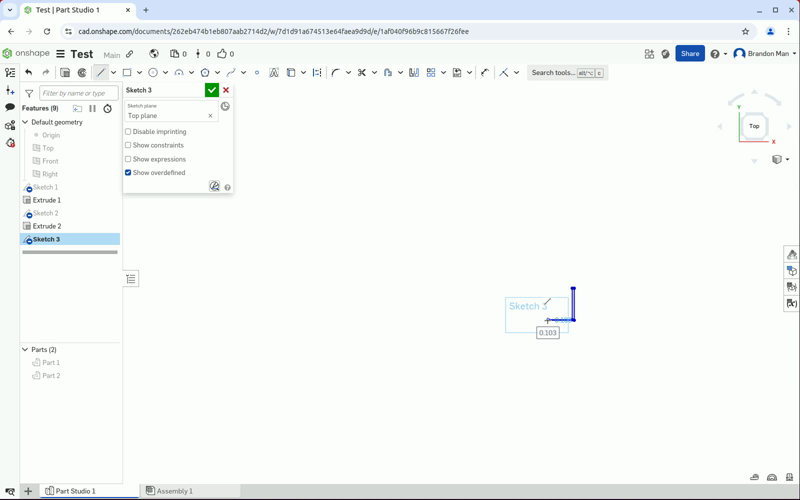
scroll(6)
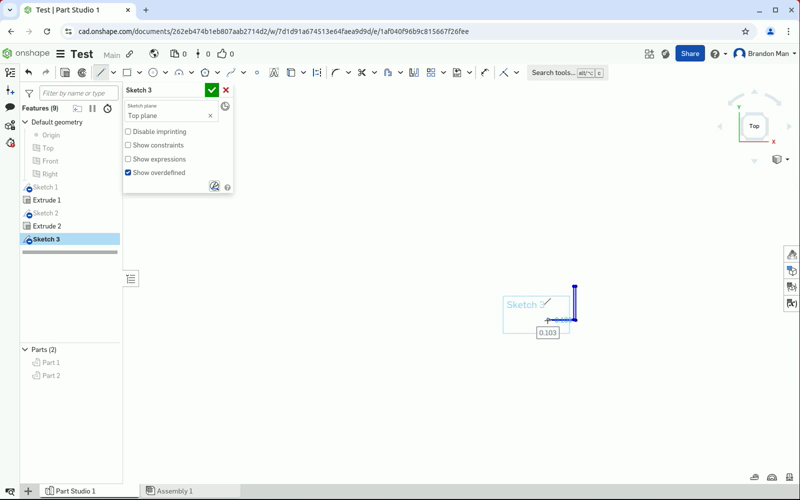
scroll(6)
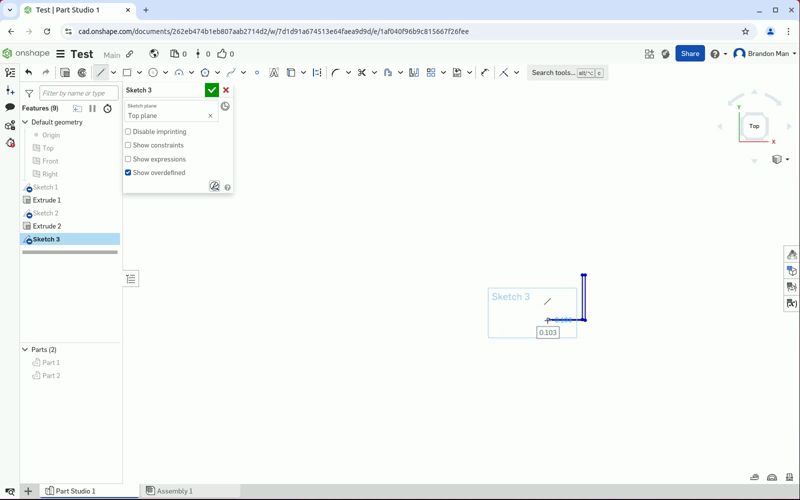
scroll(6)
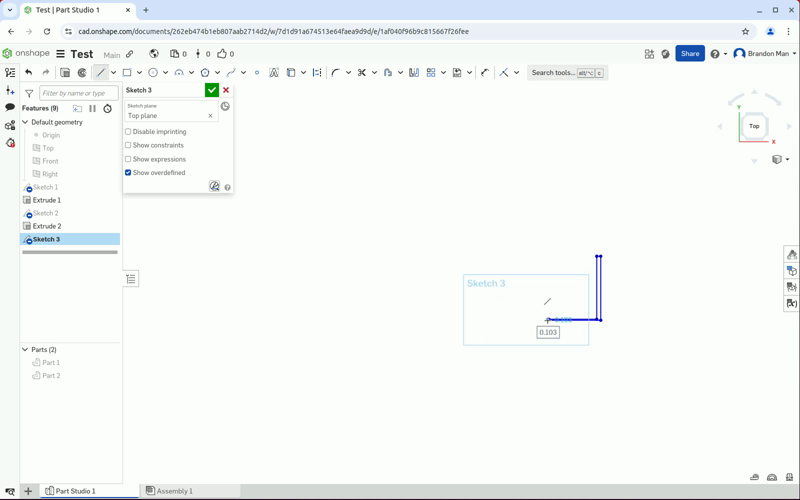
scroll(6)
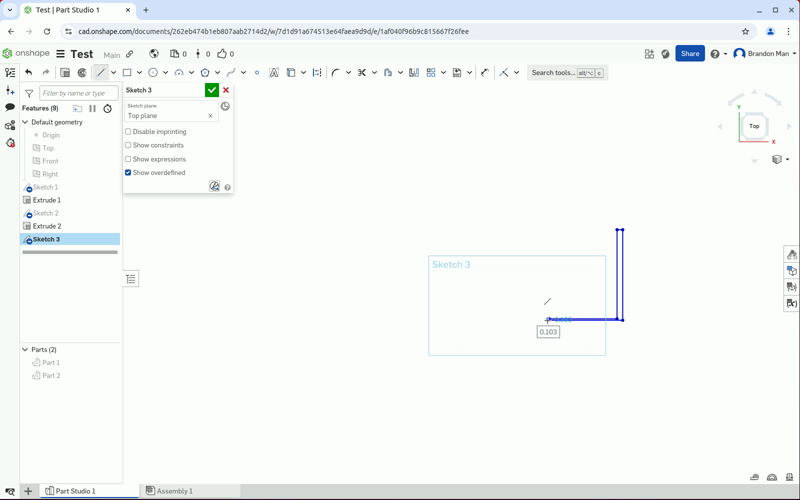
scroll(6)
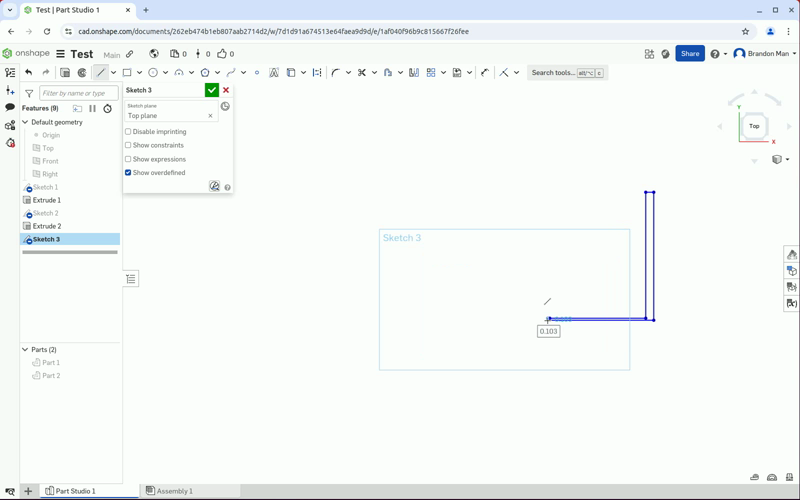
scroll(6)
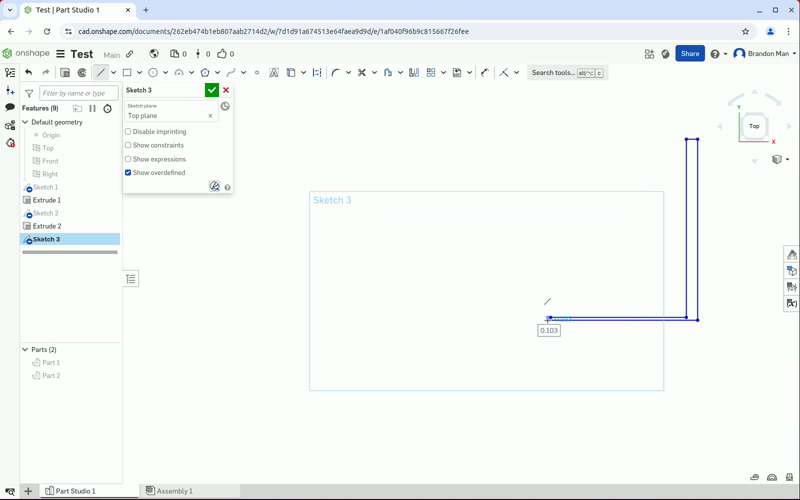
scroll(6)
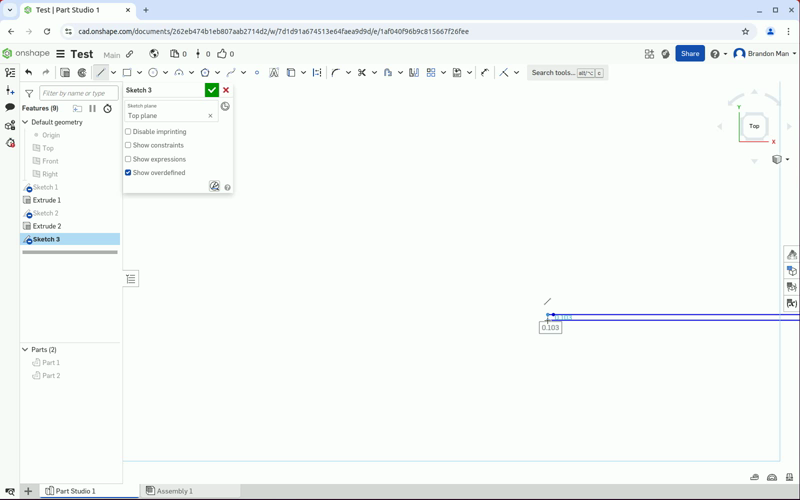
key_up(shift)
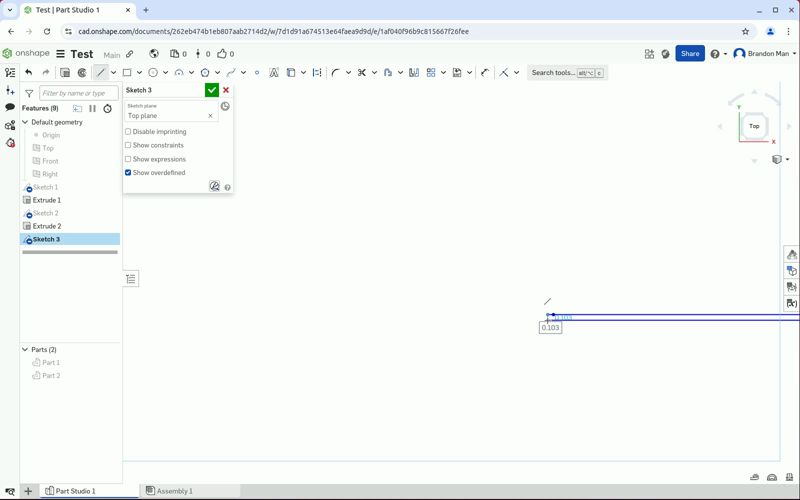
click(547, 320)
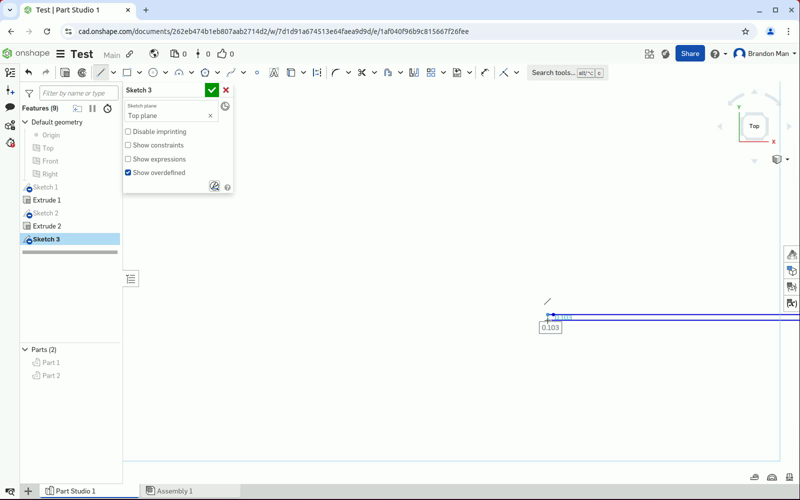
scroll(-6)
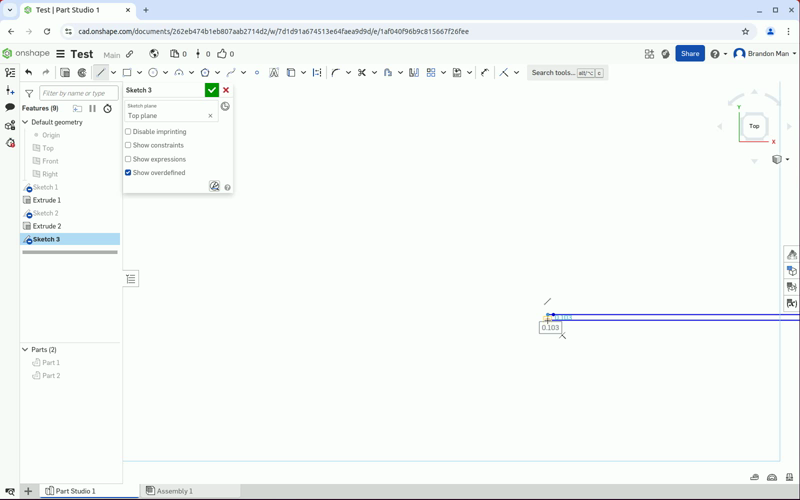
scroll(-6)
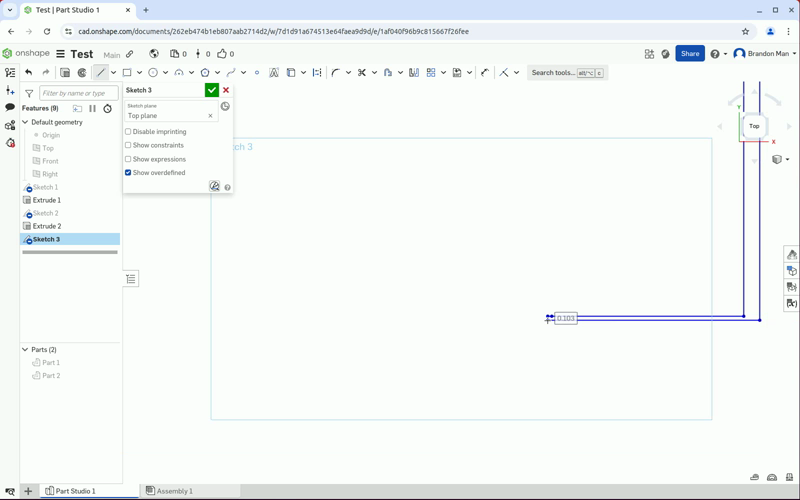
scroll(-6)
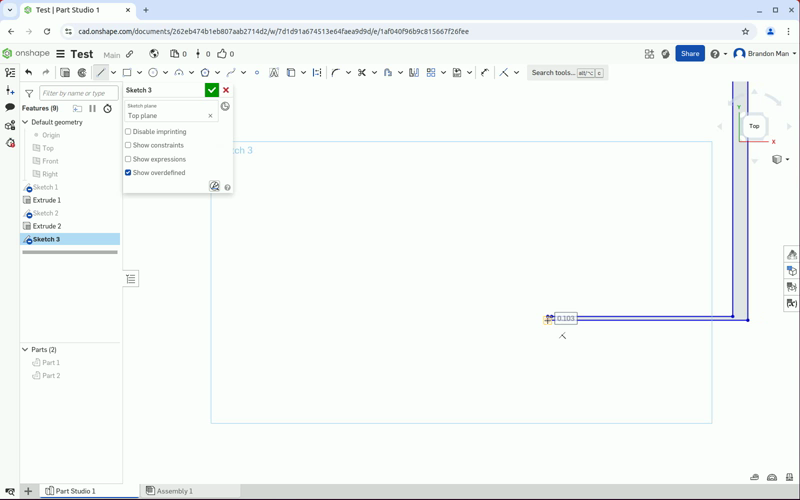
scroll(-6)
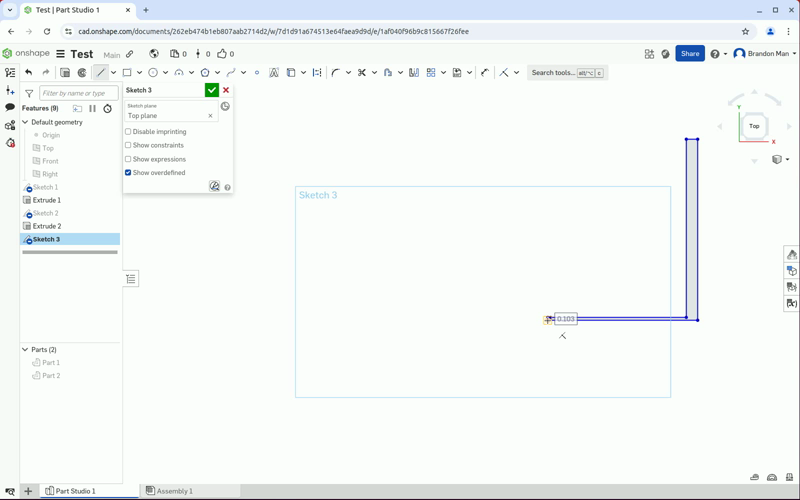
scroll(-6)
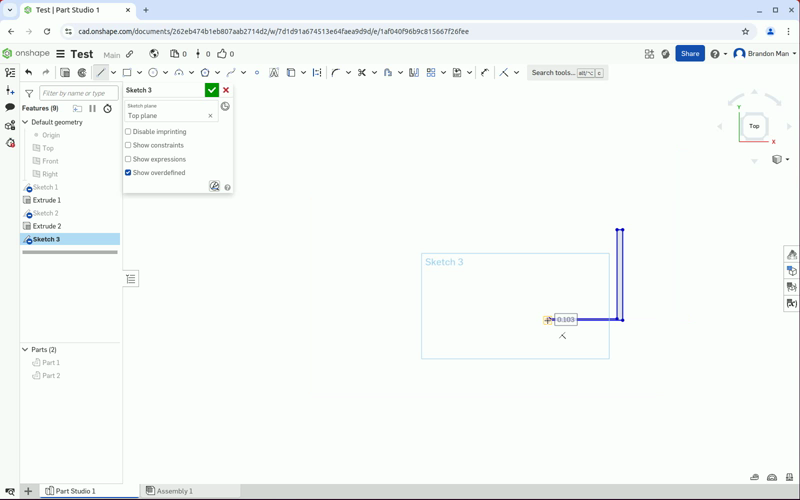
scroll(-6)
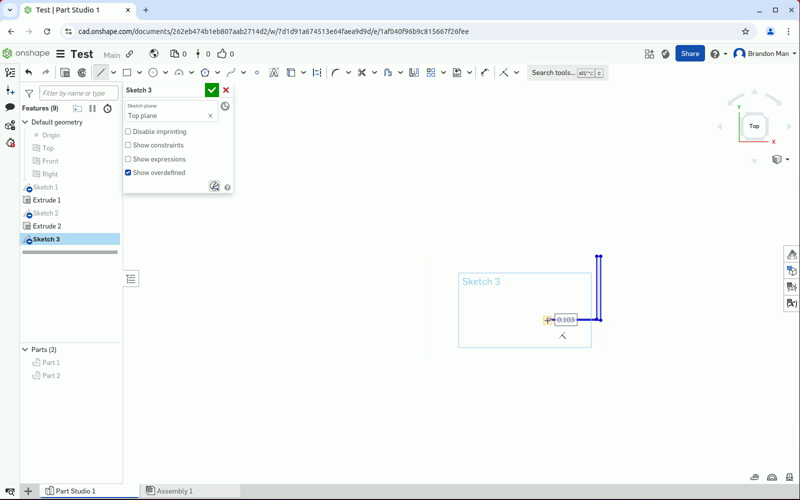
scroll(-6)
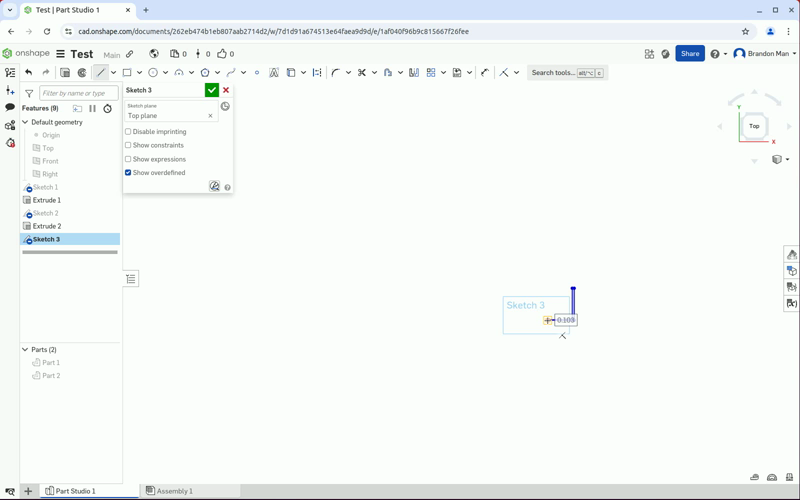
key(esc)
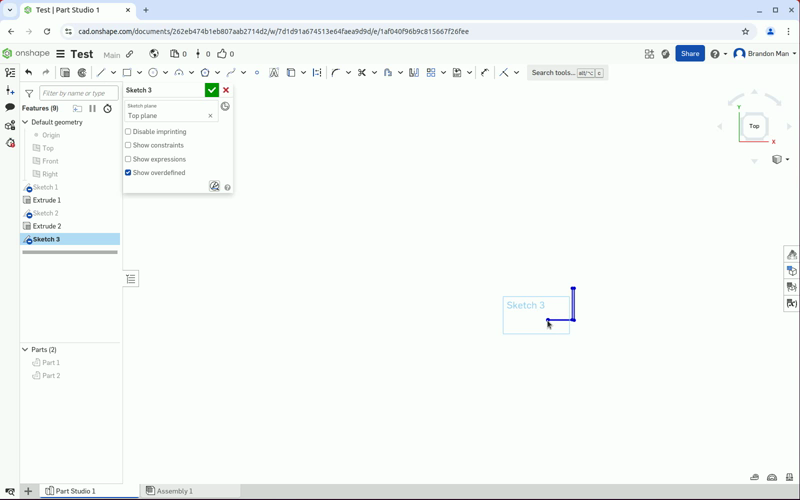
mouse_move(573, 302)
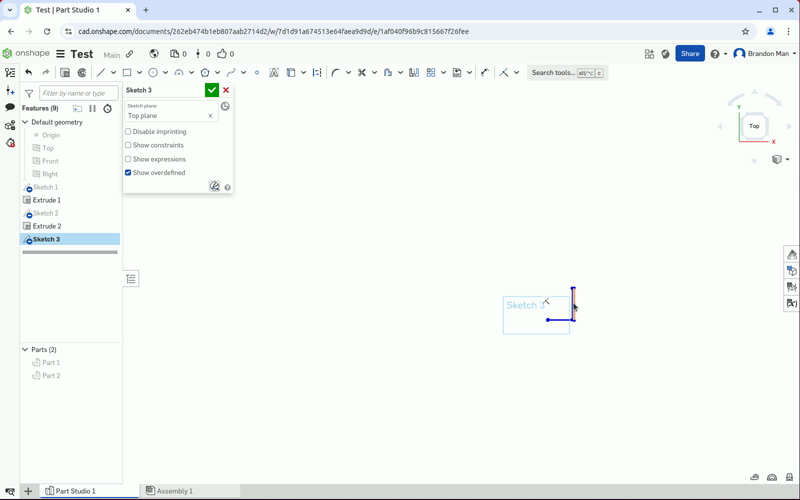
scroll(6)
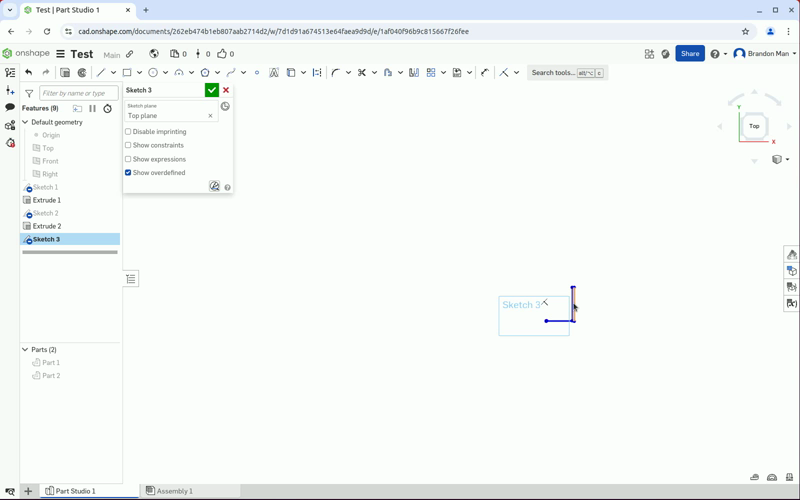
scroll(6)
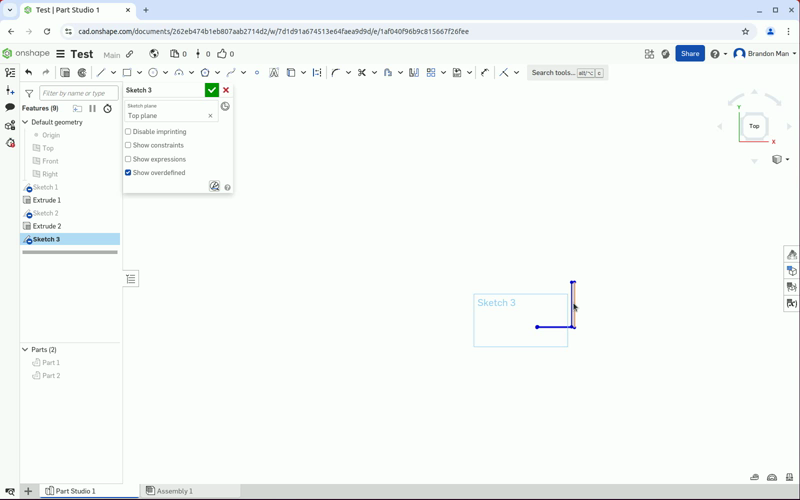
scroll(6)
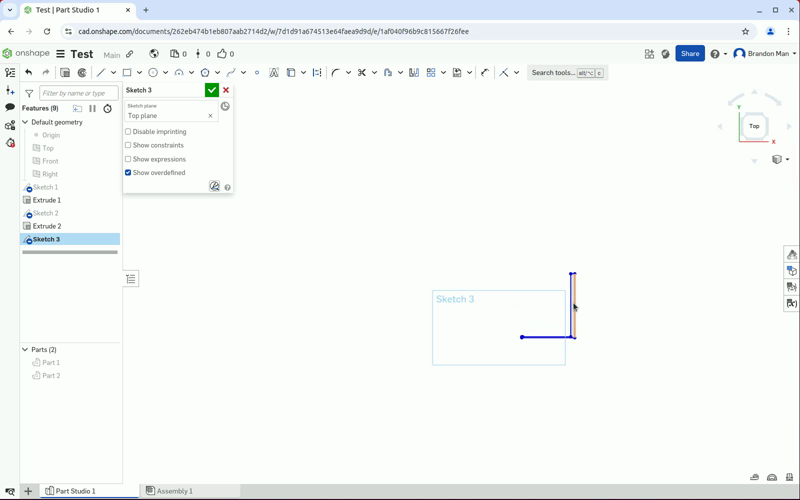
scroll(6)
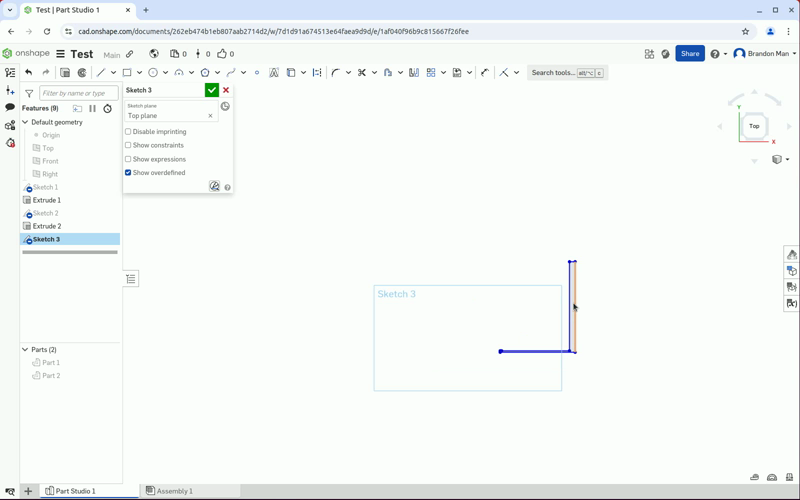
scroll(6)
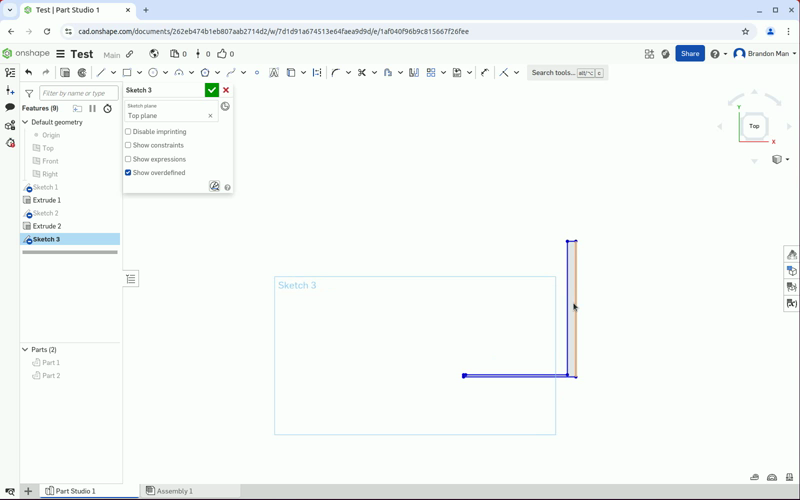
scroll(6)
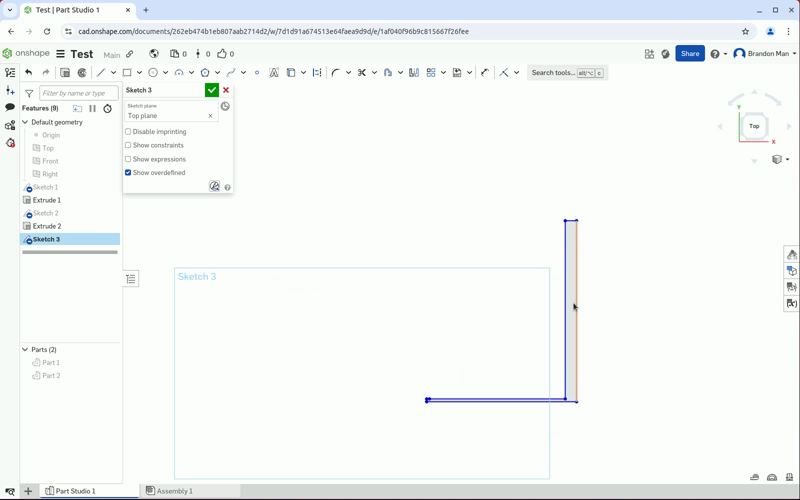
scroll(6)
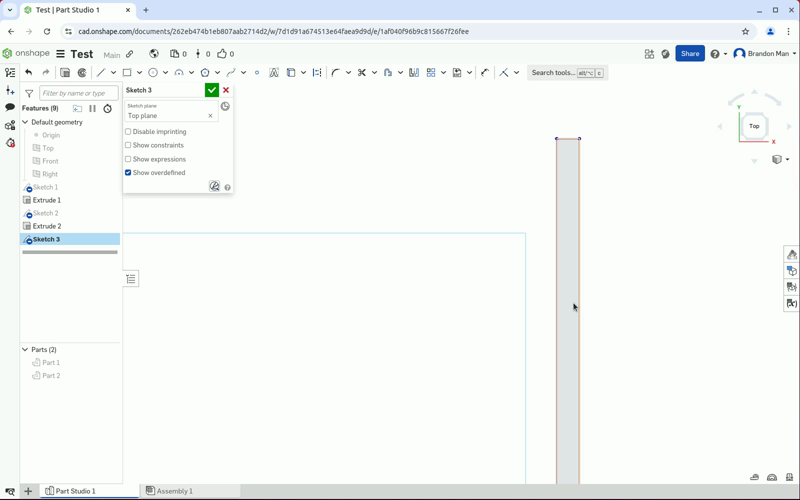
click(573, 302)
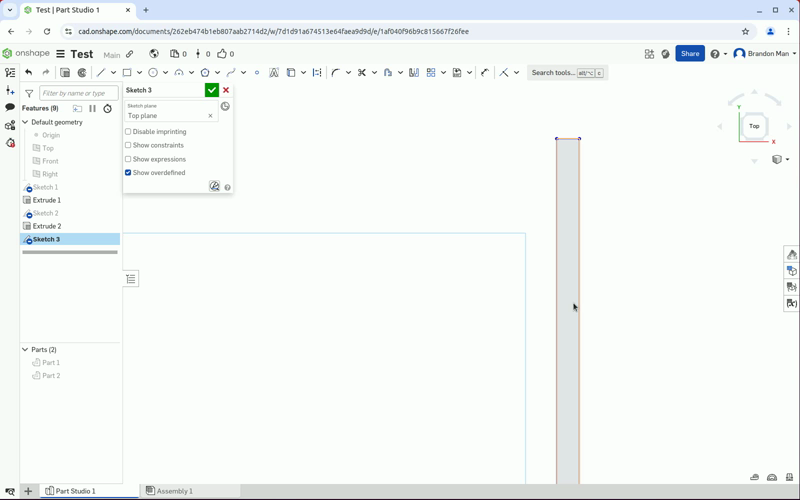
scroll(-6)
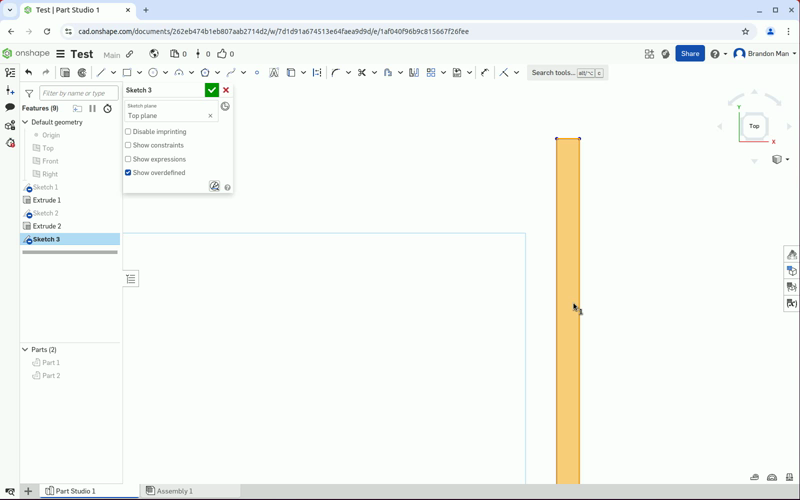
scroll(-6)
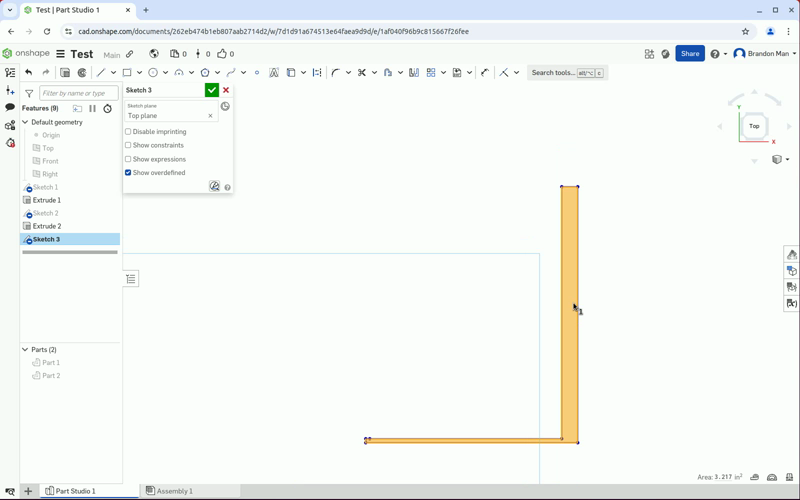
scroll(-6)
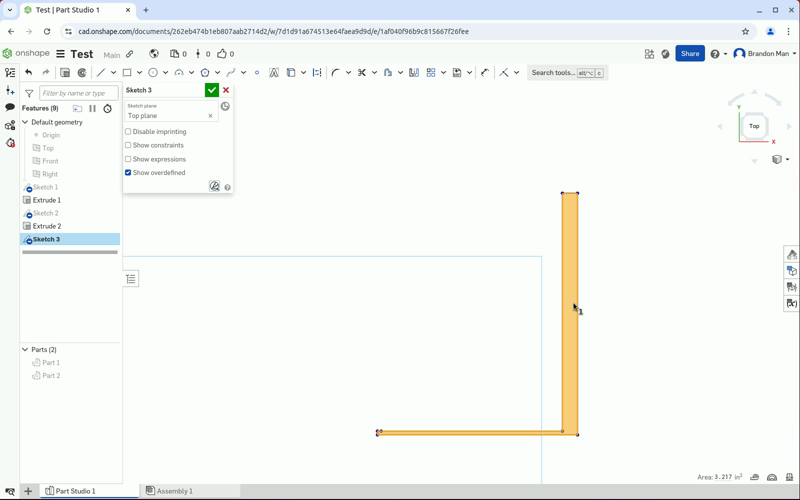
scroll(-6)
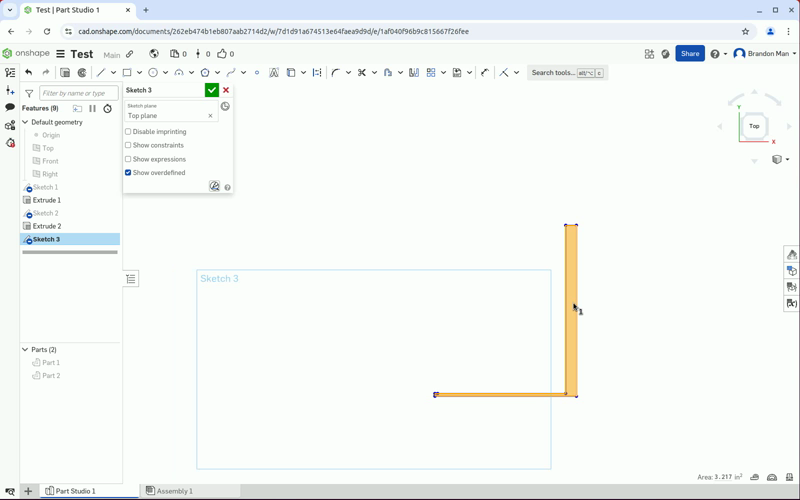
scroll(-6)
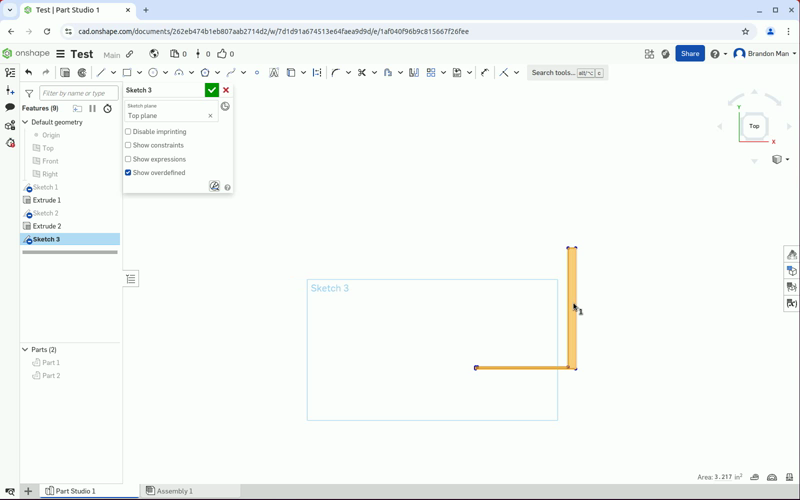
scroll(-6)
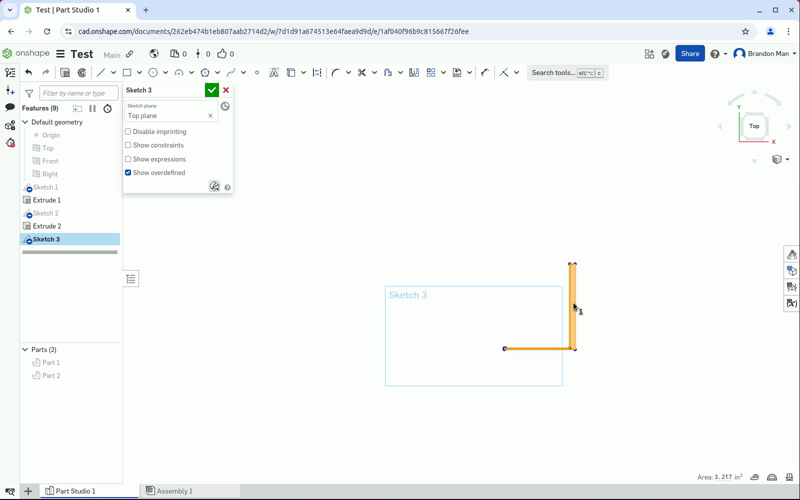
scroll(-6)
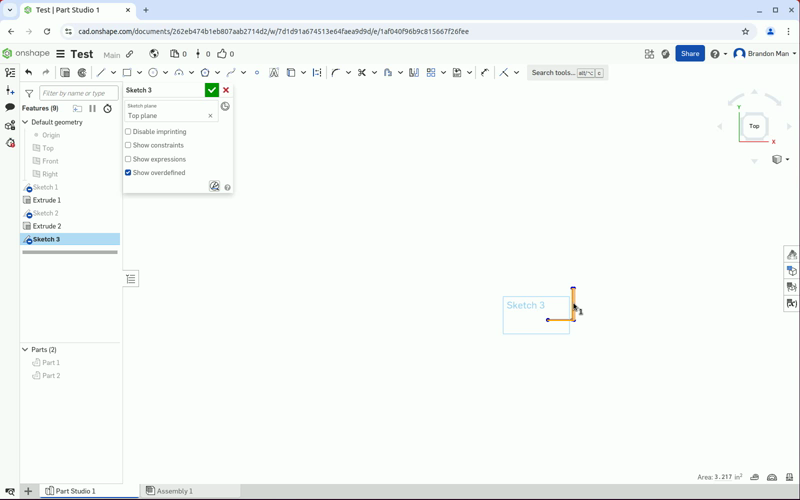
mouse_move(73, 352)
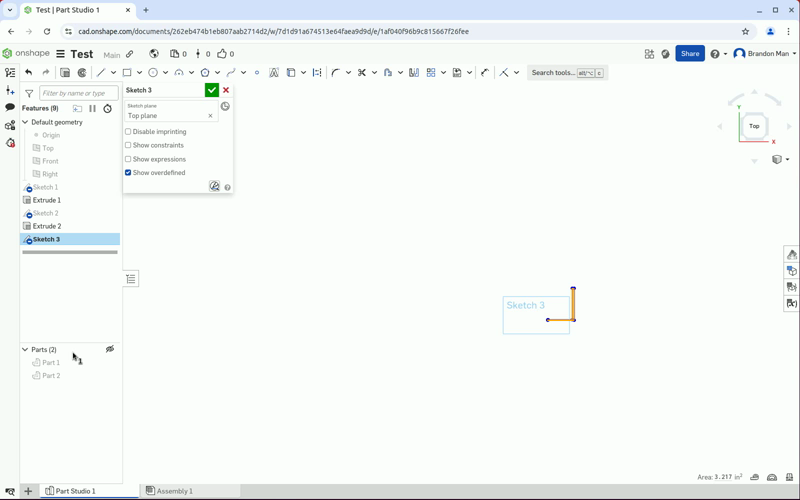
key(shift+y)
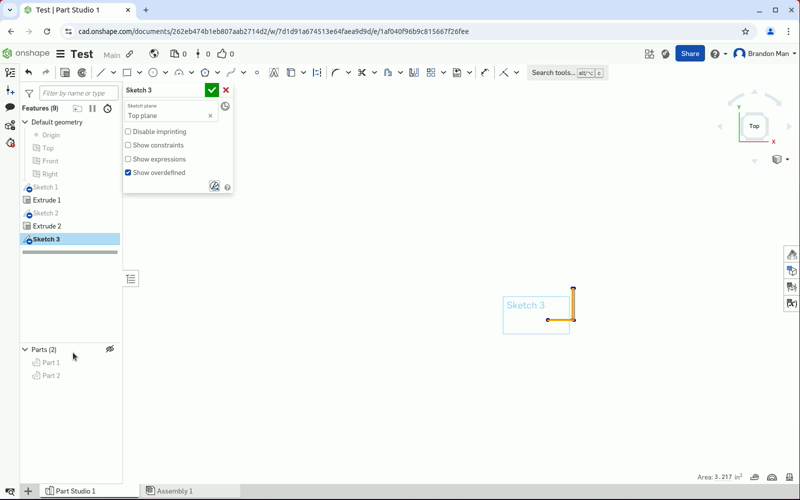
key(shift+e)
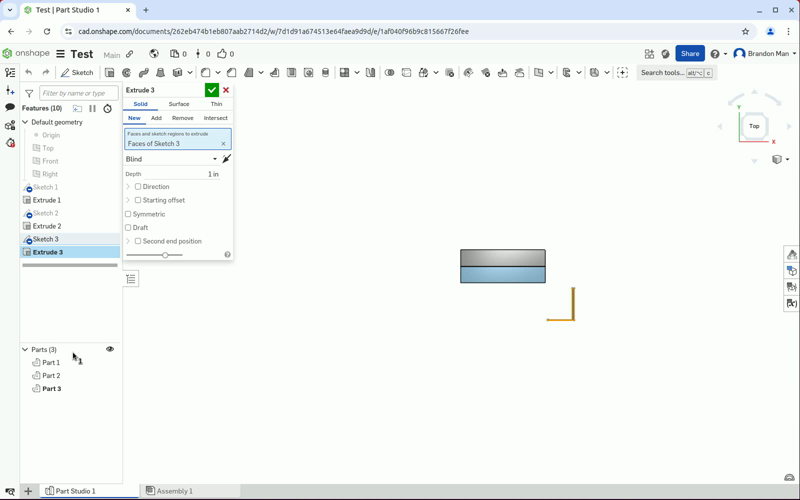
mouse_move(143, 106)
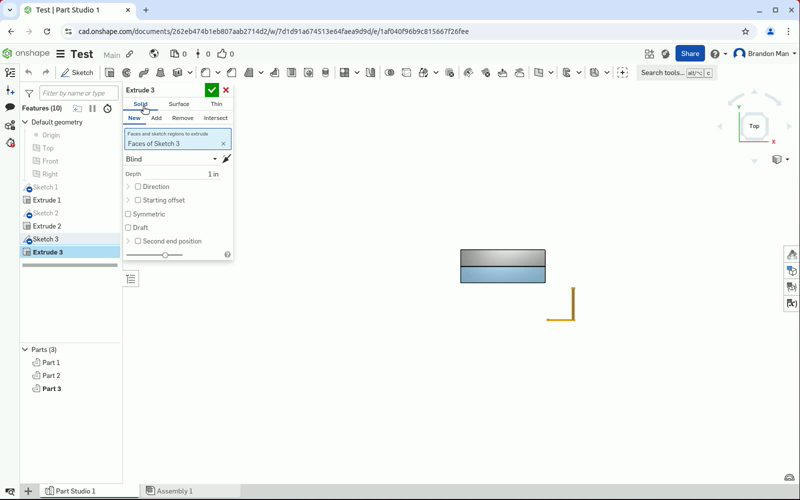
click(143, 106)
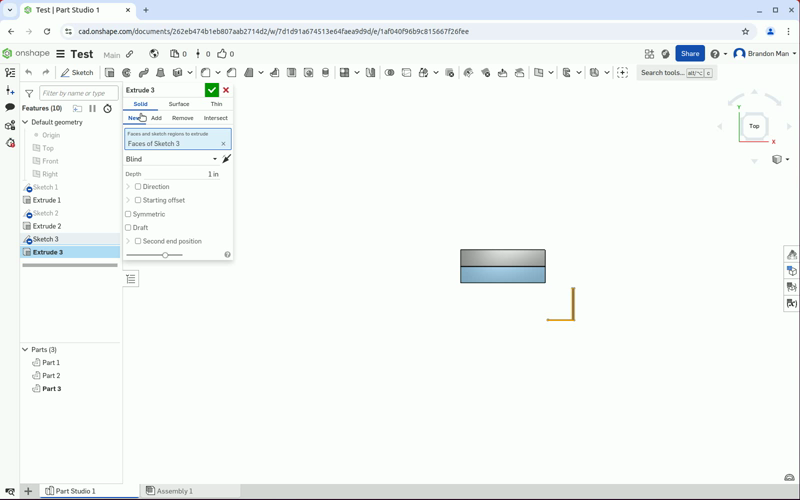
mouse_move(137, 120)
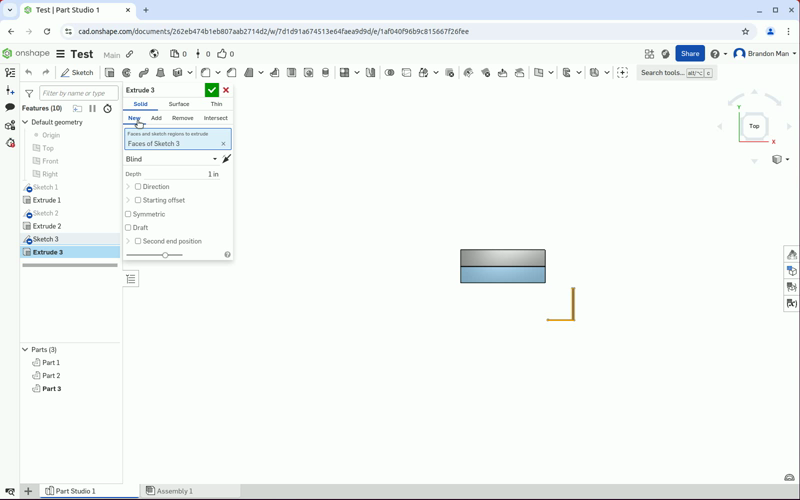
click(137, 120)
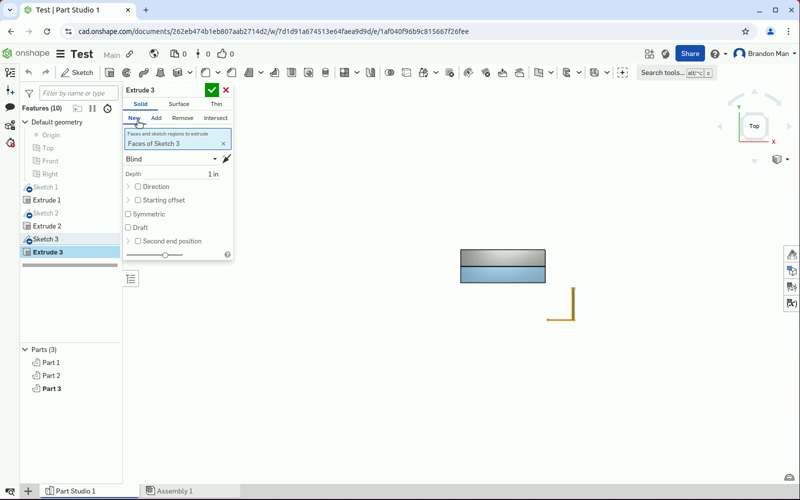
key(tab, 4)
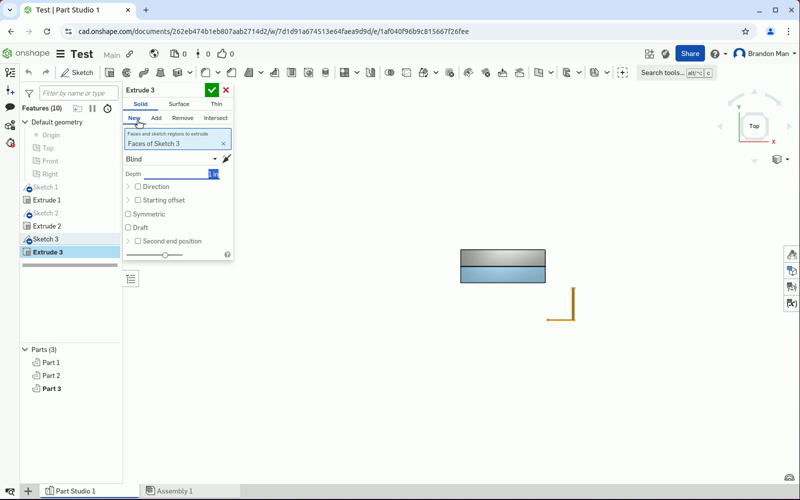
text(5.536)
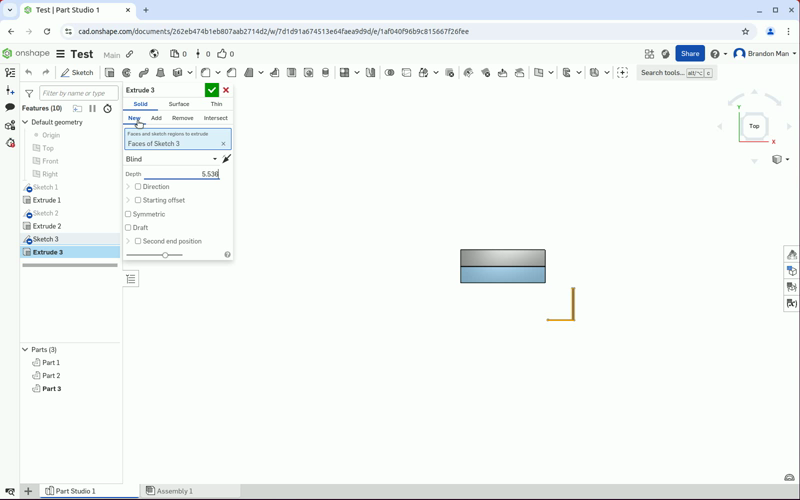
key(enter)
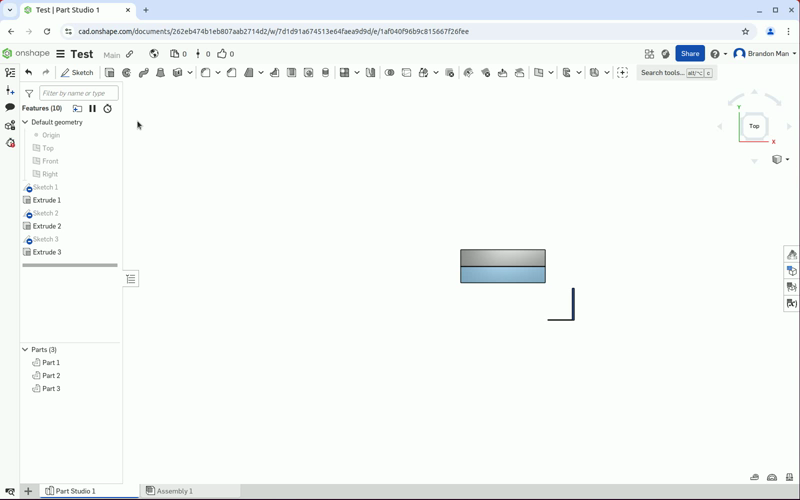
key(shift+h)
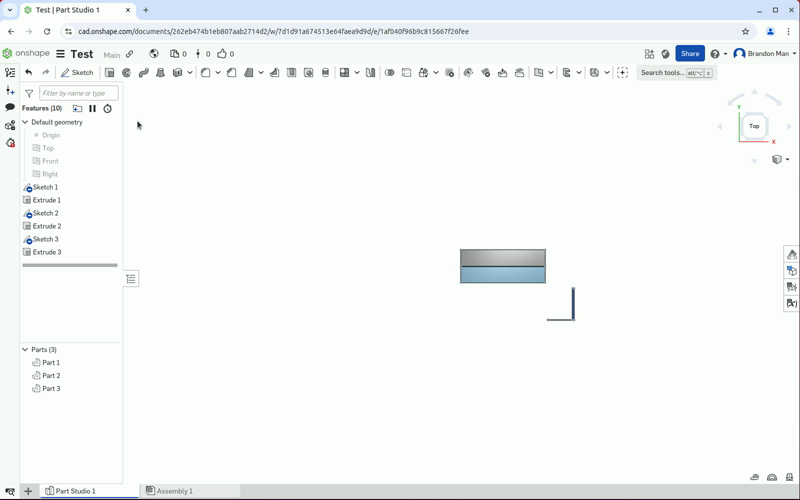
key(shift+h)
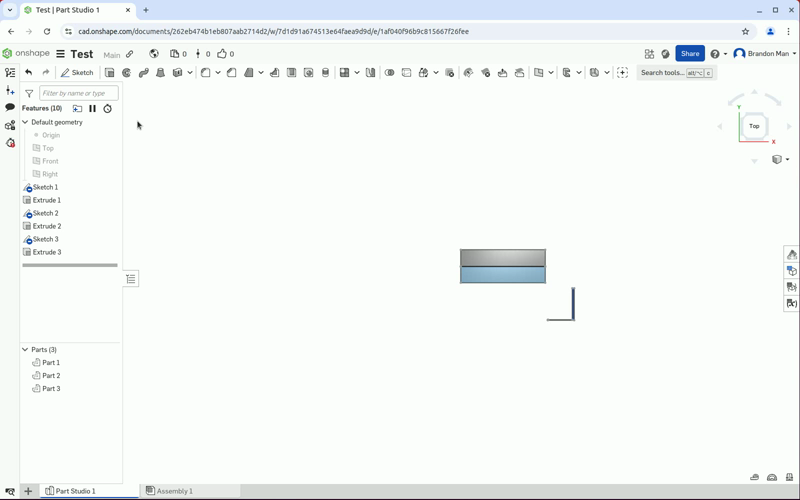
key(shift+7)
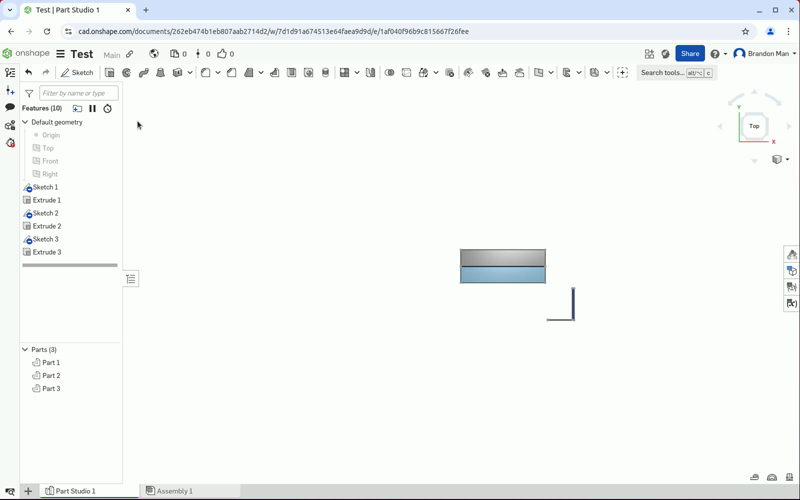
key(up, 3)
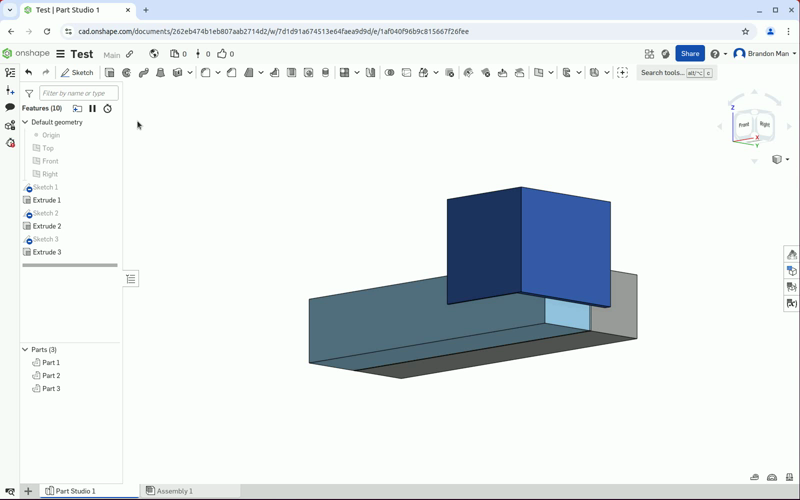
key(left, 3)
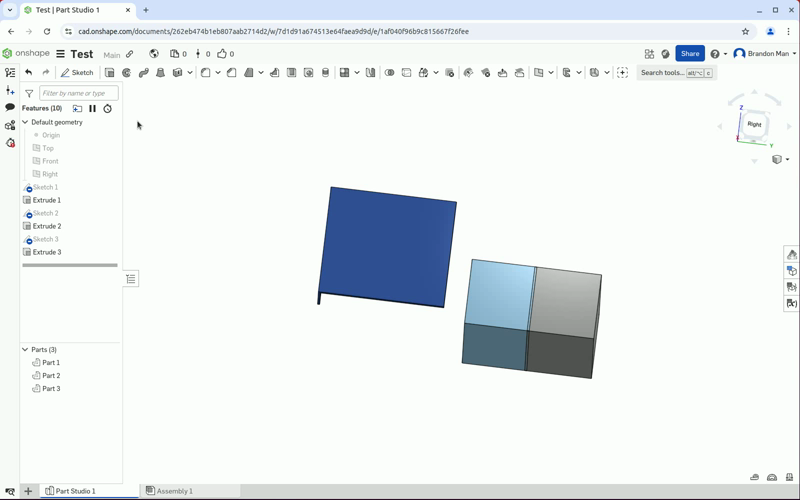
key(right, 3)
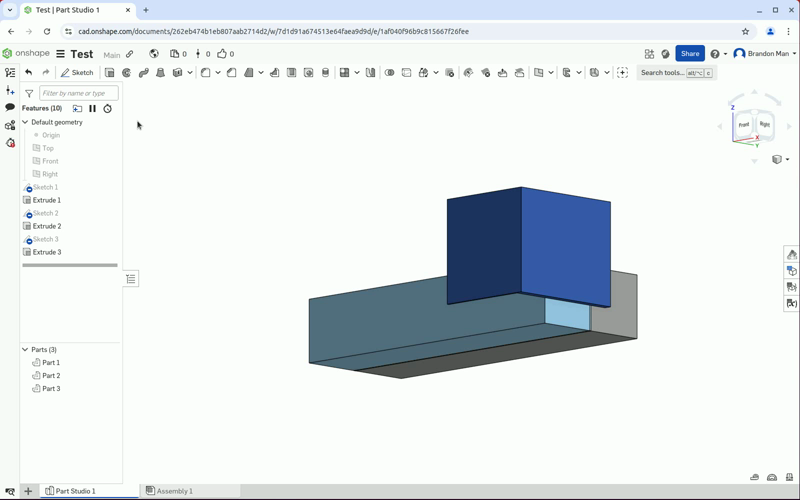
key(down, 3)
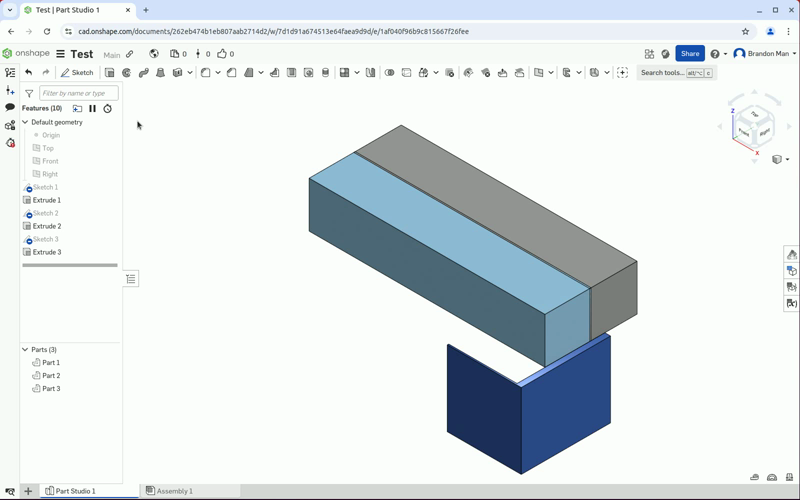
mouse_move(73, 189)
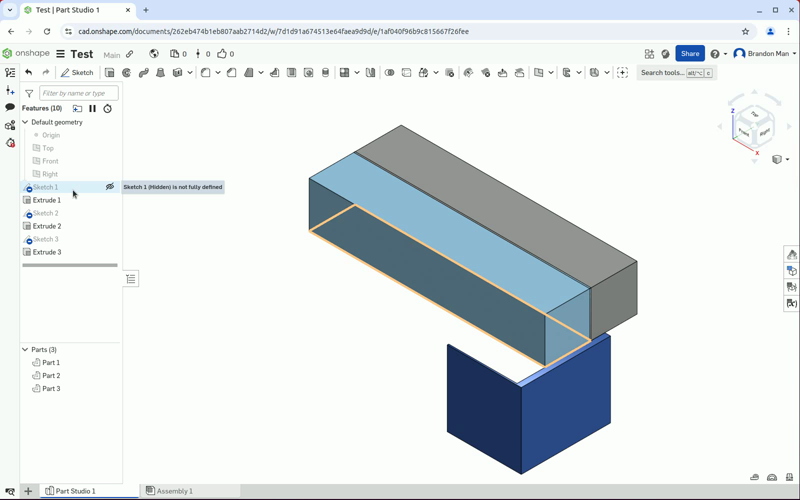
click(73, 189)